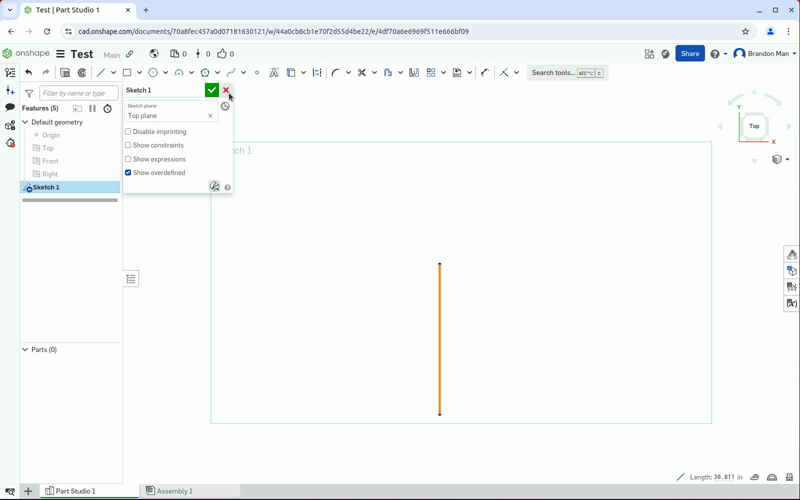
key(shift+h)
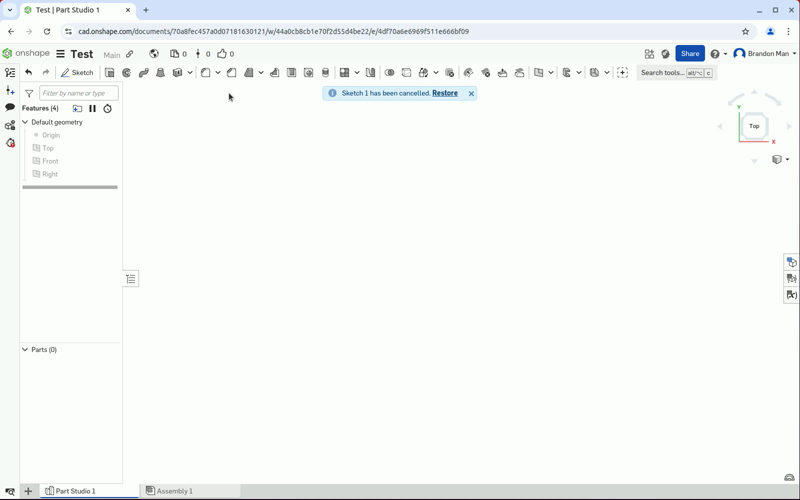
mouse_move(73, 352)
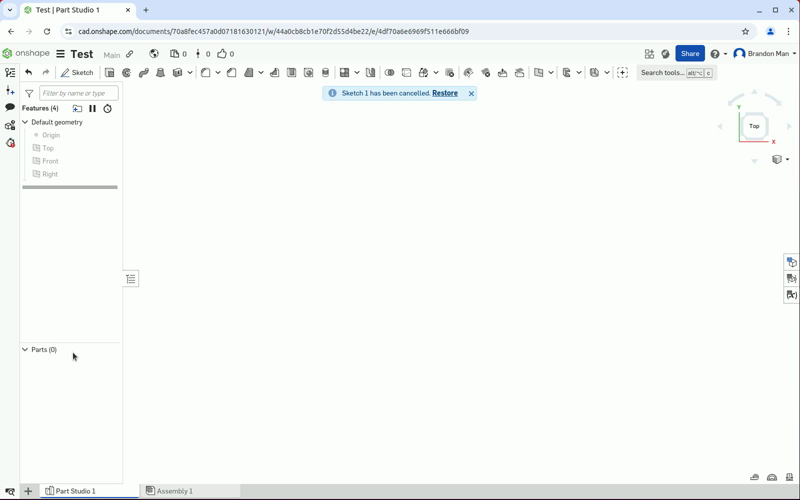
key(y)
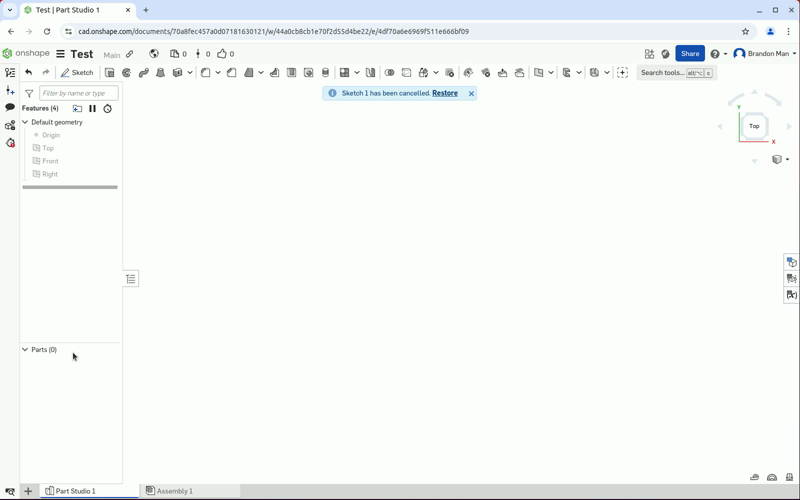
key(shift+p)
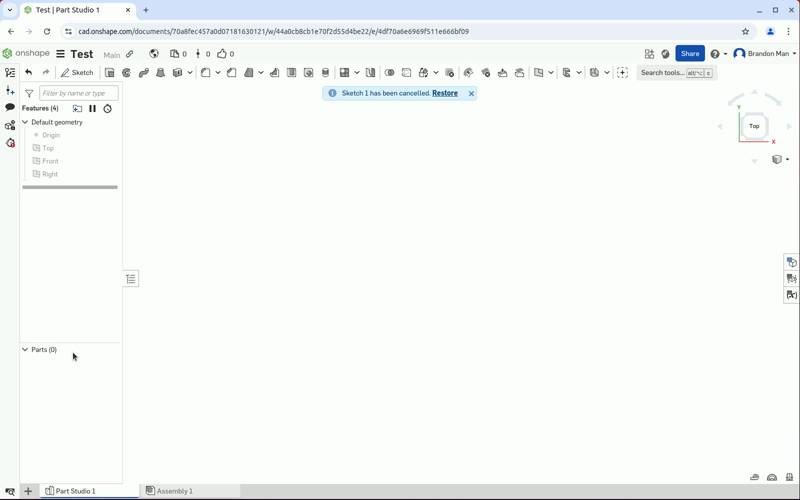
key(space)
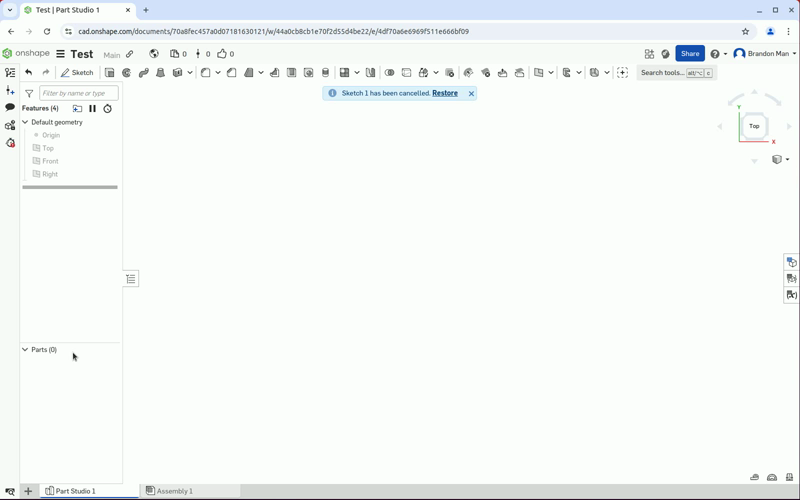
key_down(shift)
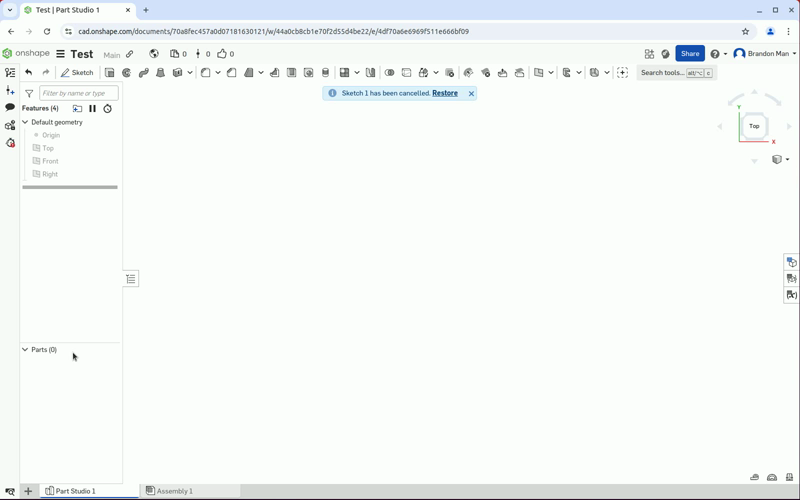
key(up)
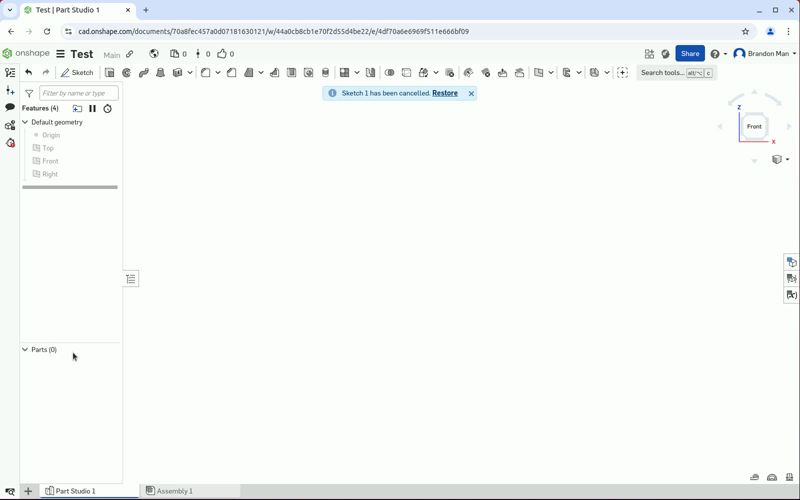
key_up(shift)
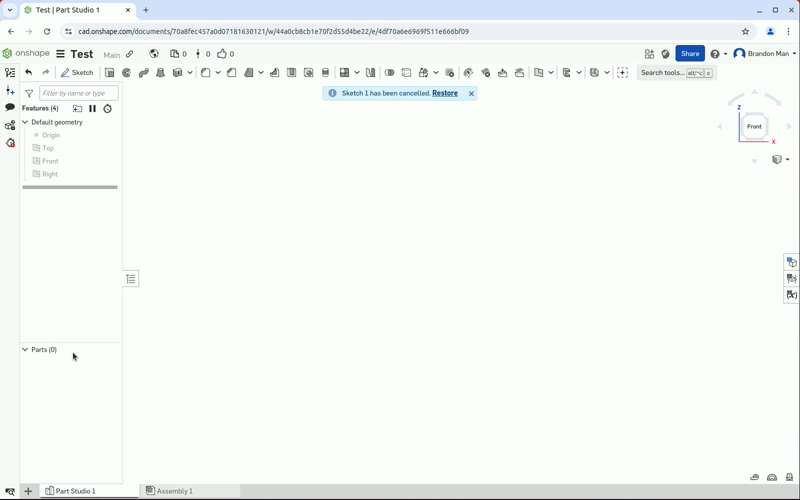
mouse_move(73, 352)
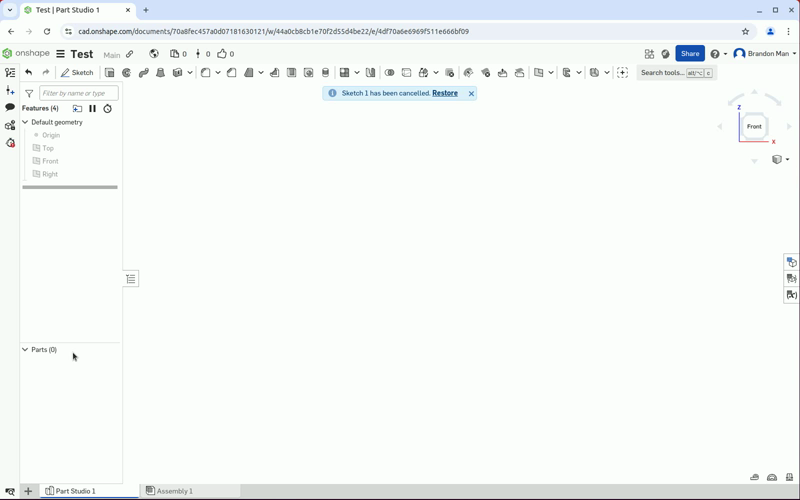
key(shift+y)
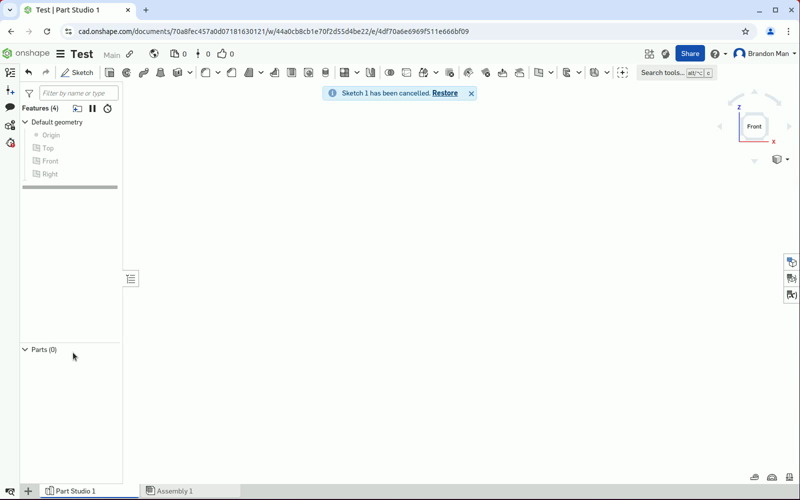
key(shift+s)
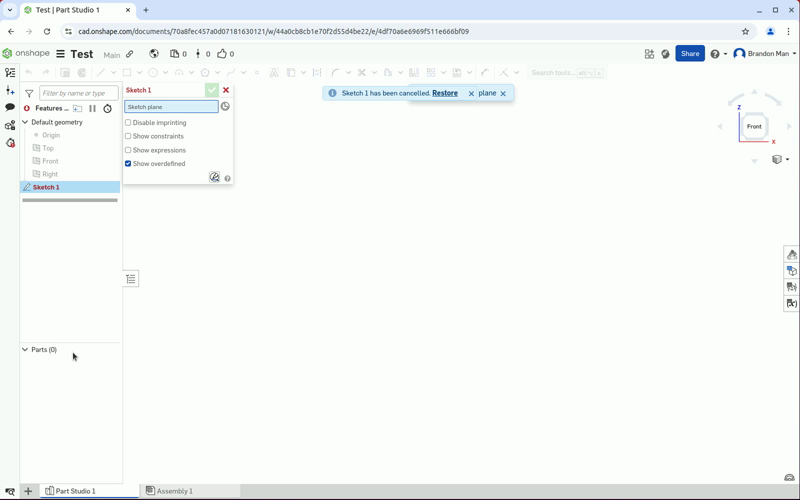
mouse_move(73, 163)
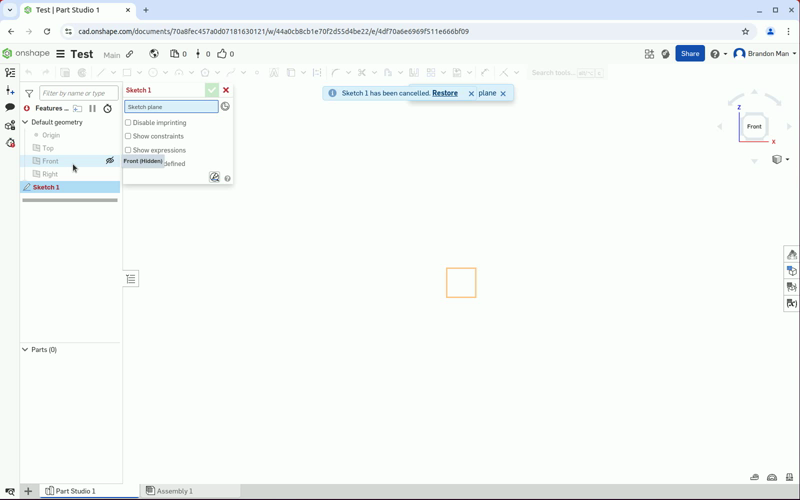
click(73, 163)
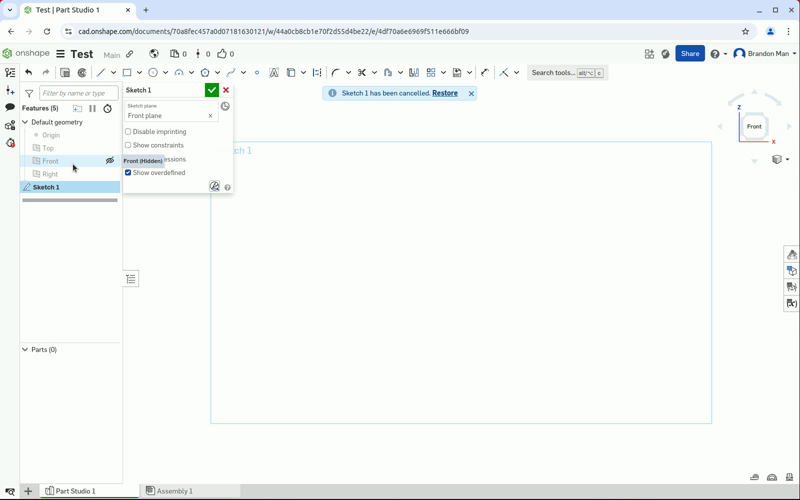
mouse_move(73, 352)
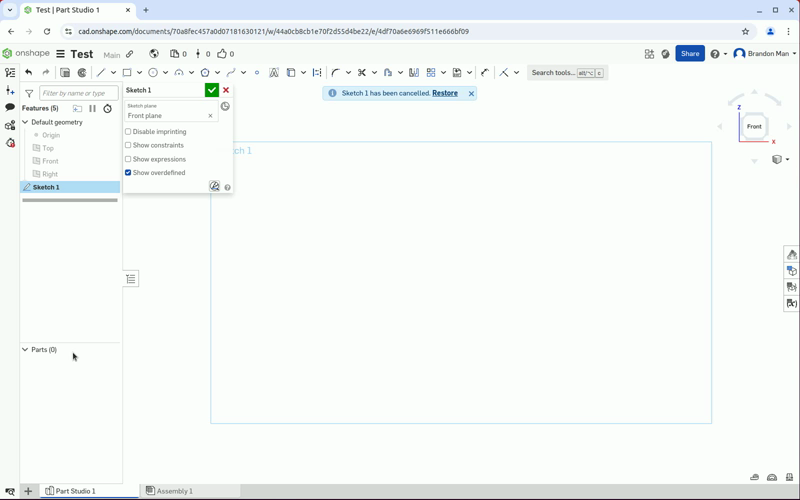
key(y)
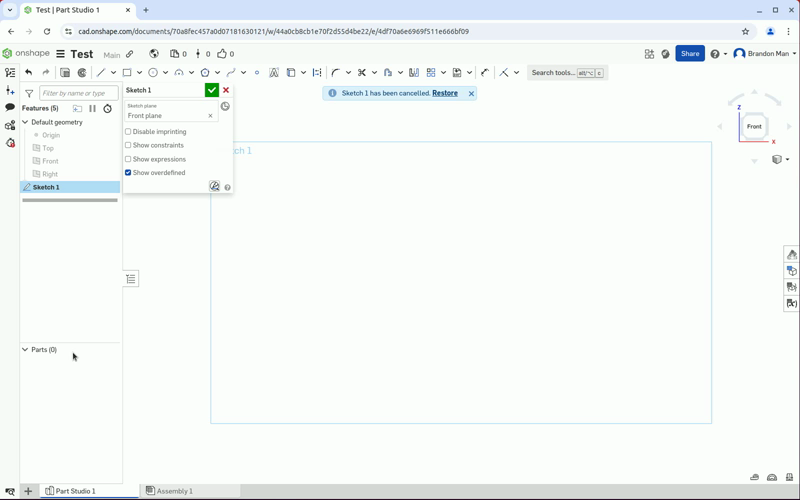
key(a)
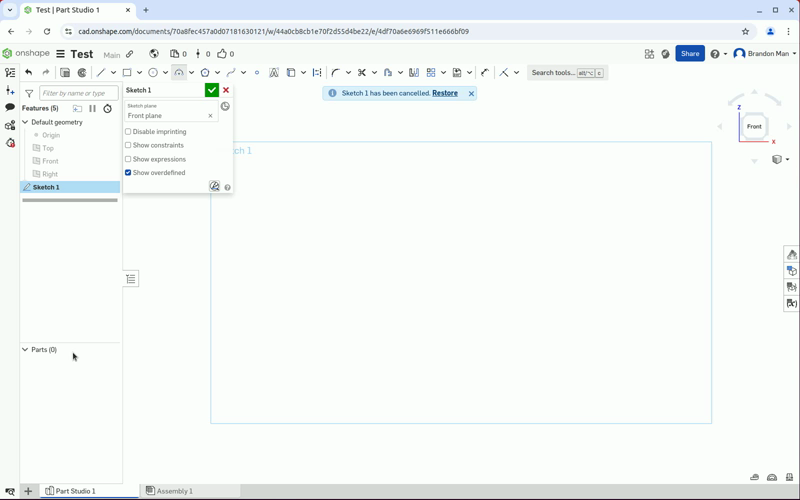
key_down(shift)
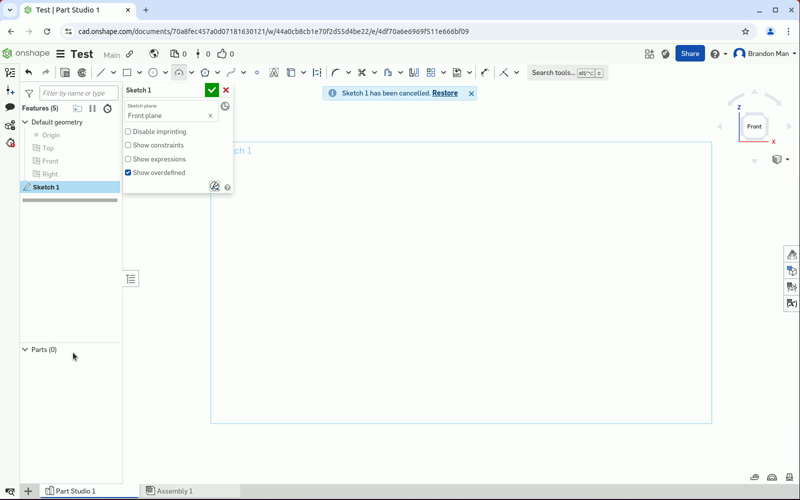
mouse_move(432, 319)
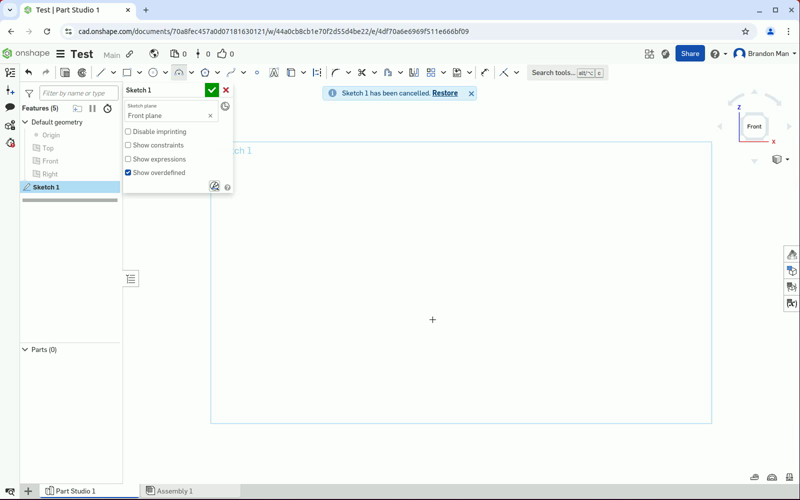
click(432, 319)
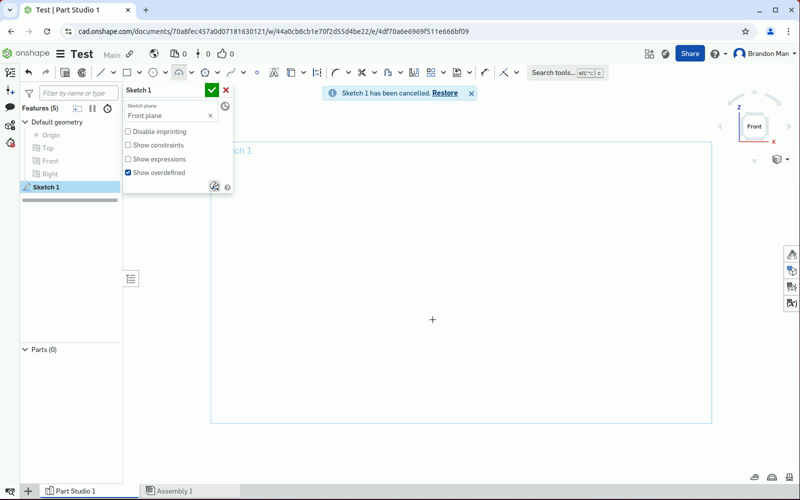
key_up(shift)
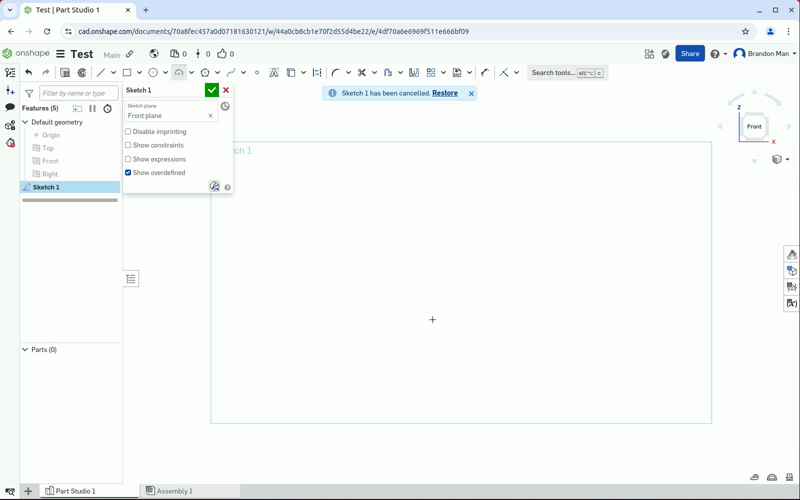
key_down(shift)
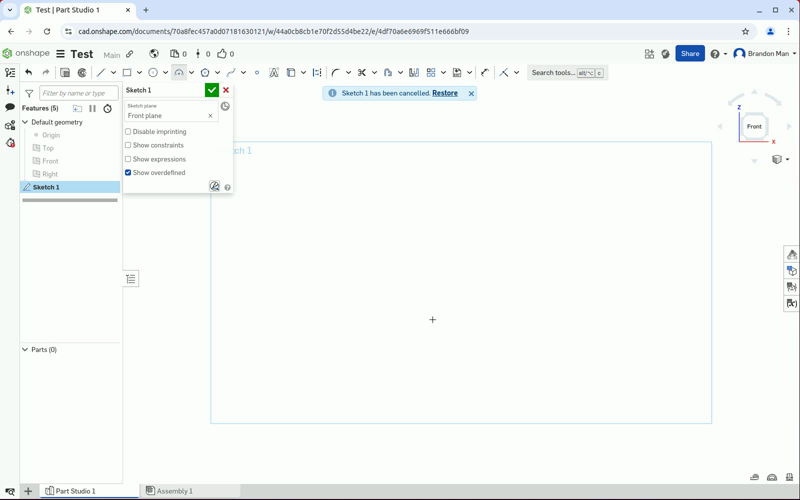
mouse_move(491, 319)
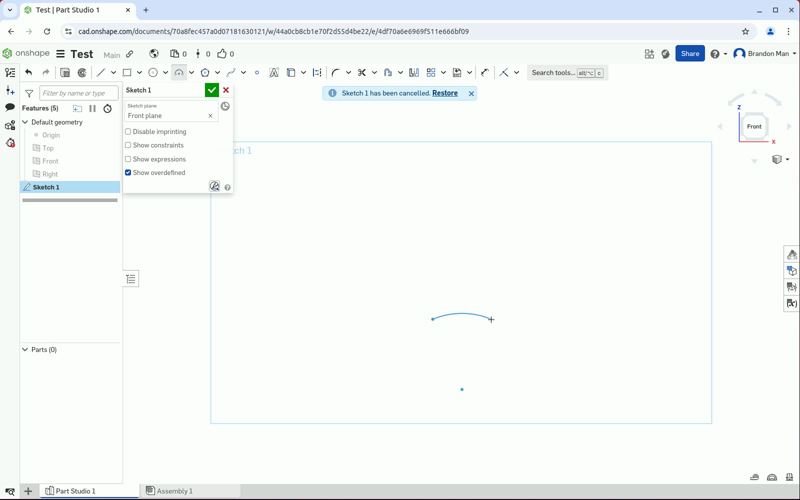
click(491, 319)
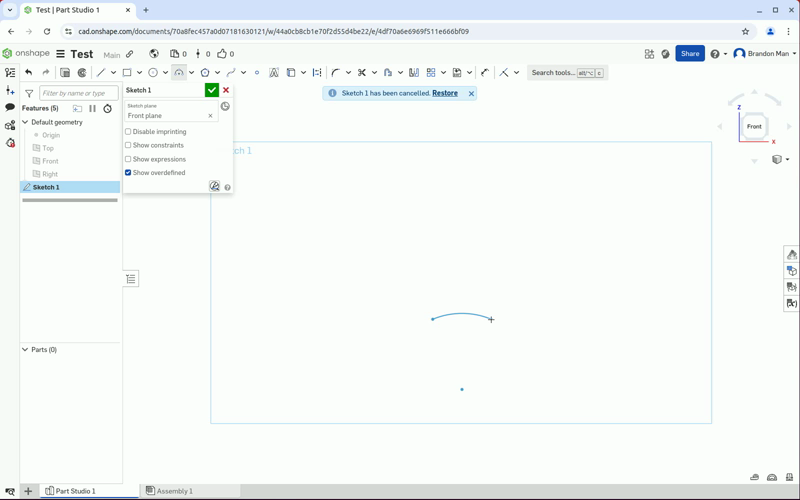
mouse_move(461, 315)
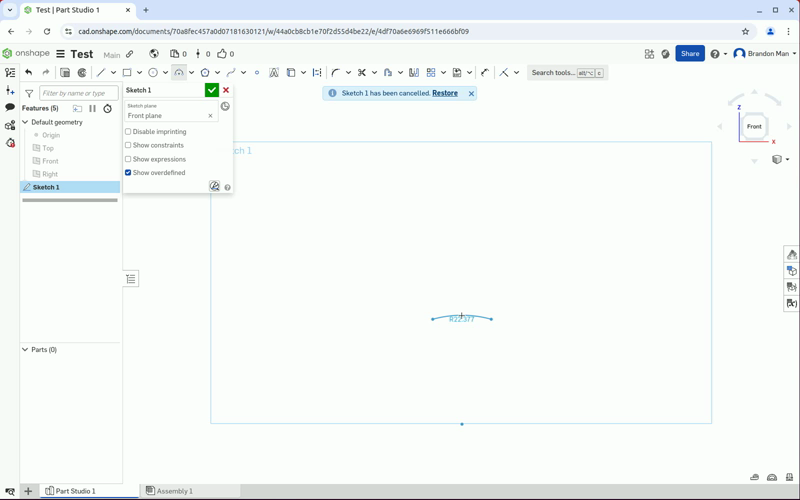
click(461, 315)
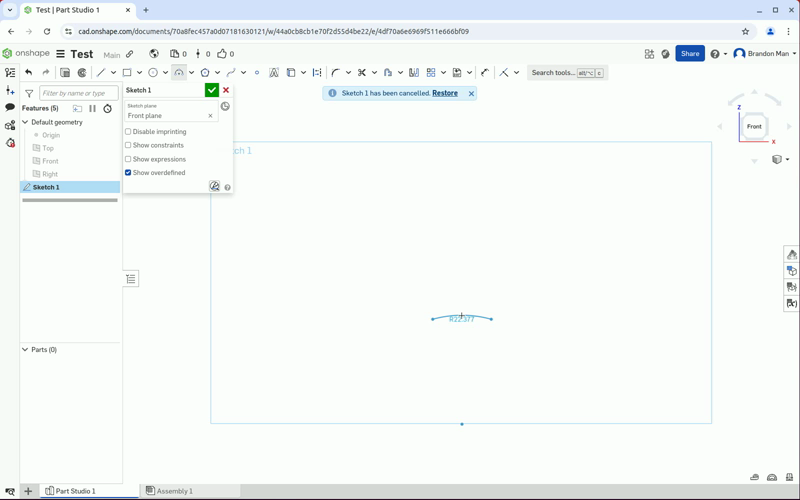
key_up(shift)
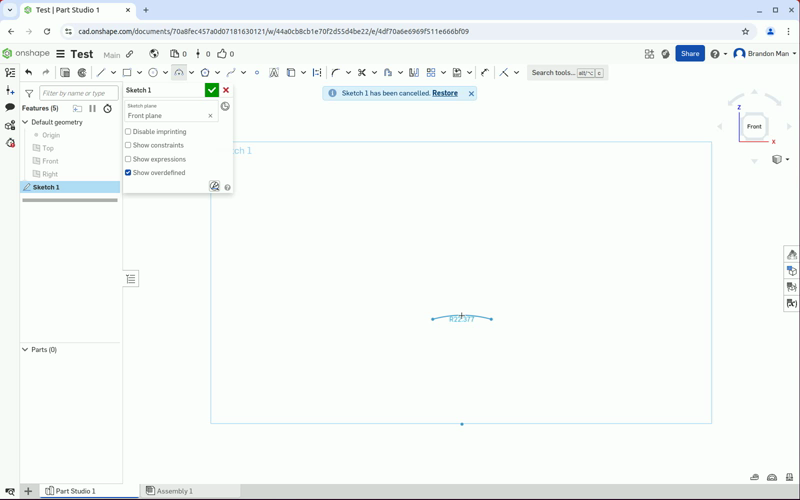
mouse_move(491, 319)
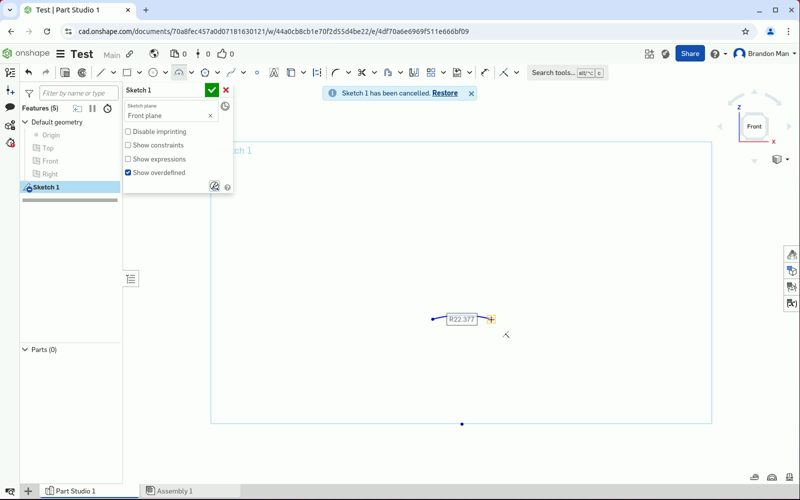
click(491, 319)
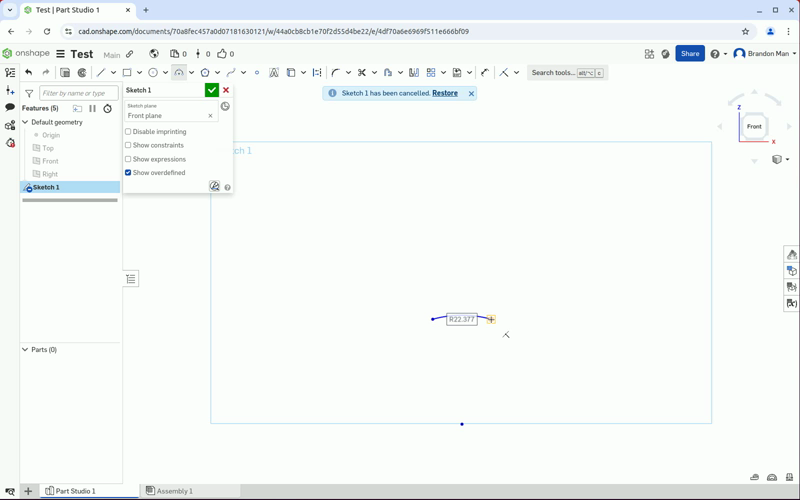
key_down(shift)
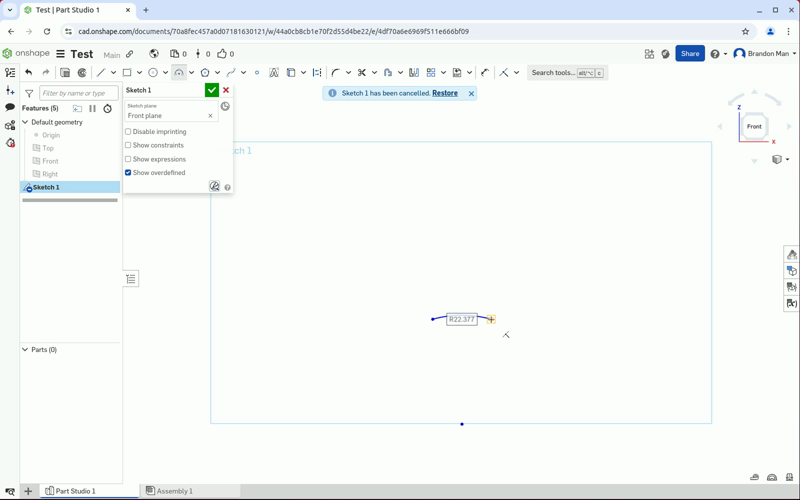
mouse_move(491, 245)
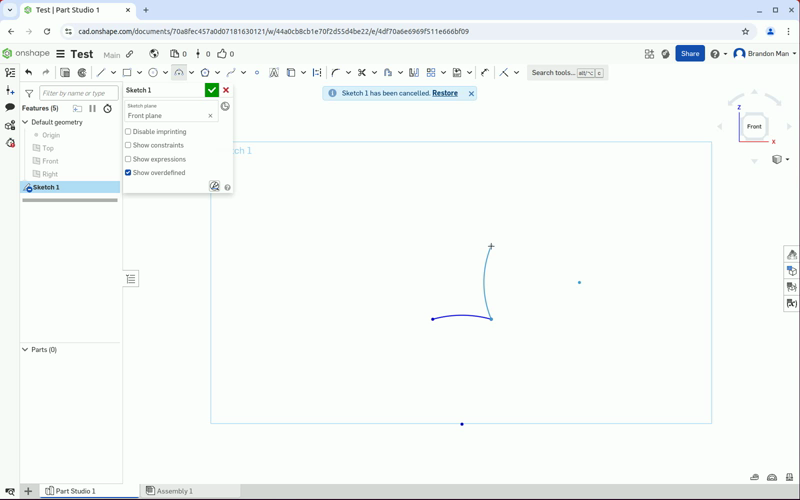
click(491, 245)
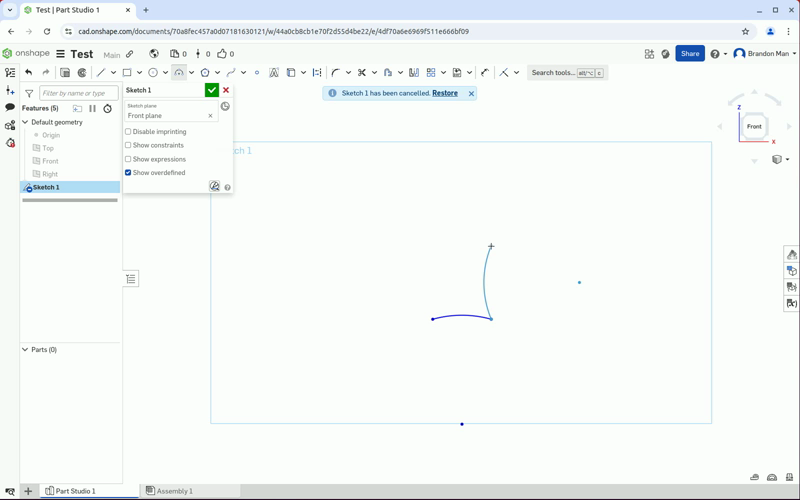
mouse_move(541, 282)
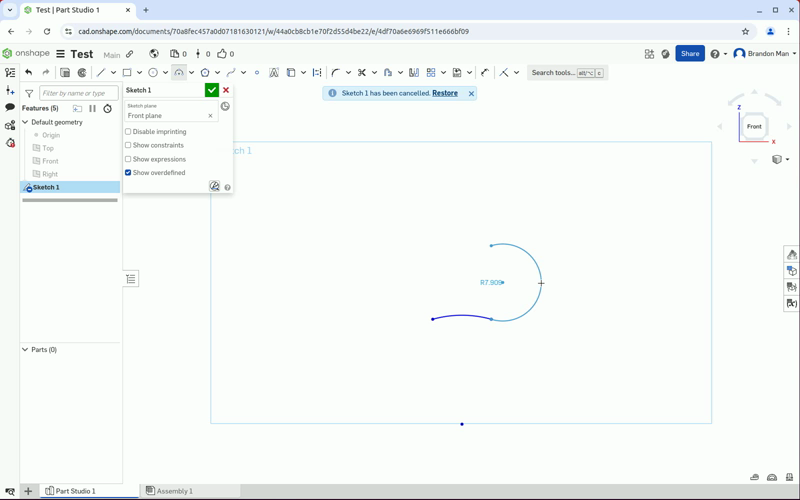
click(541, 282)
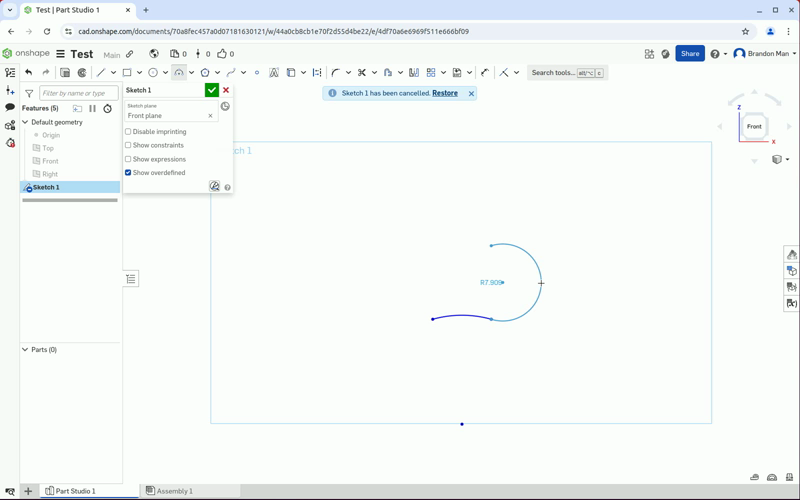
key_up(shift)
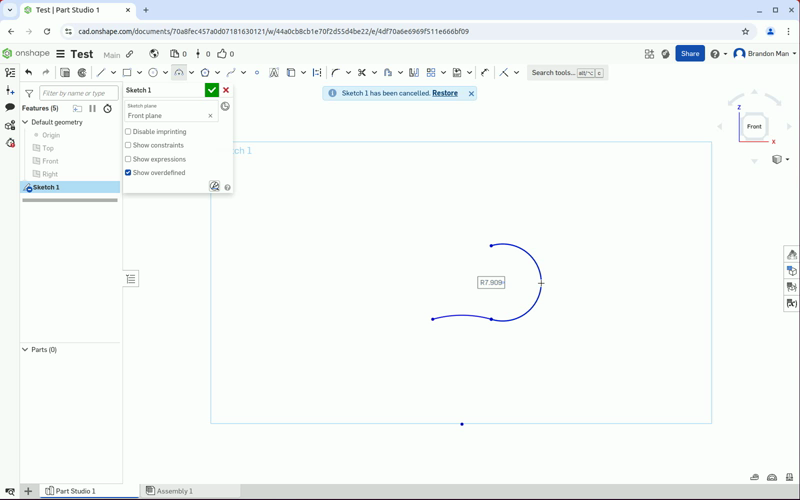
mouse_move(491, 245)
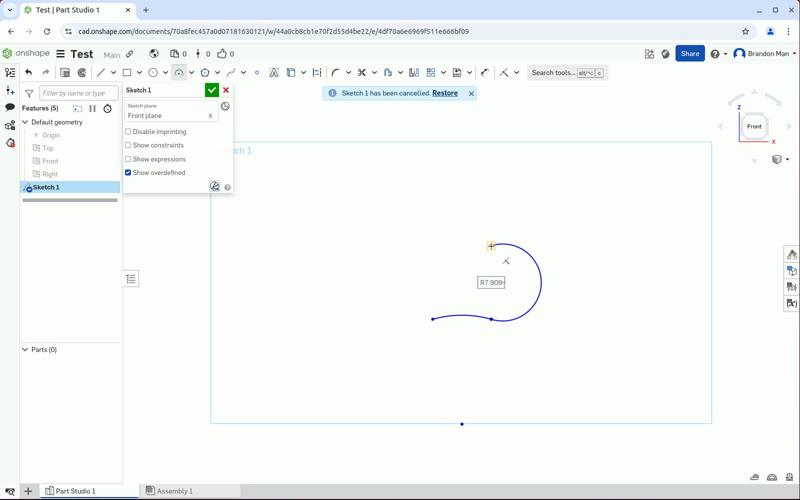
click(491, 245)
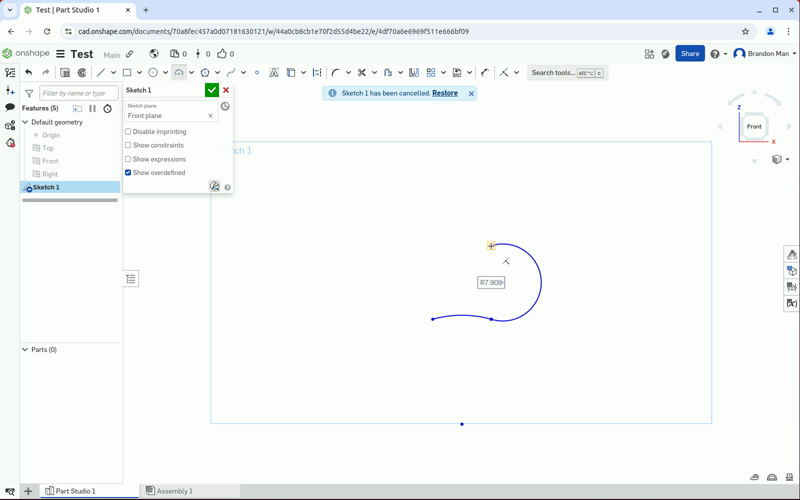
key_down(shift)
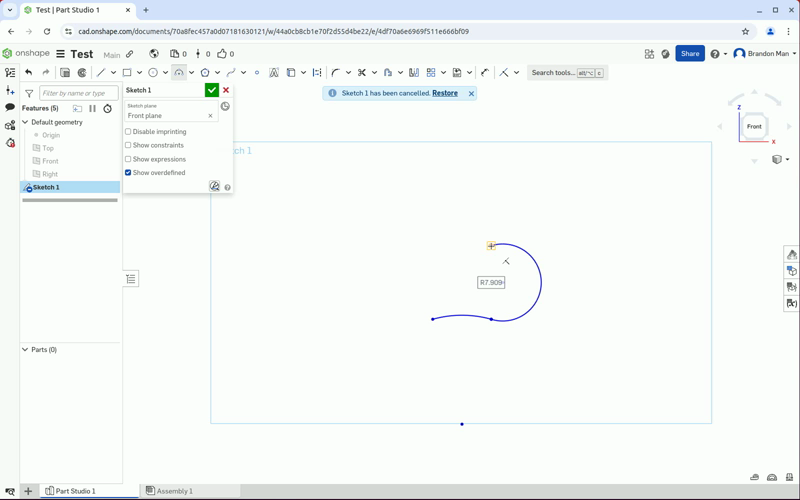
mouse_move(432, 246)
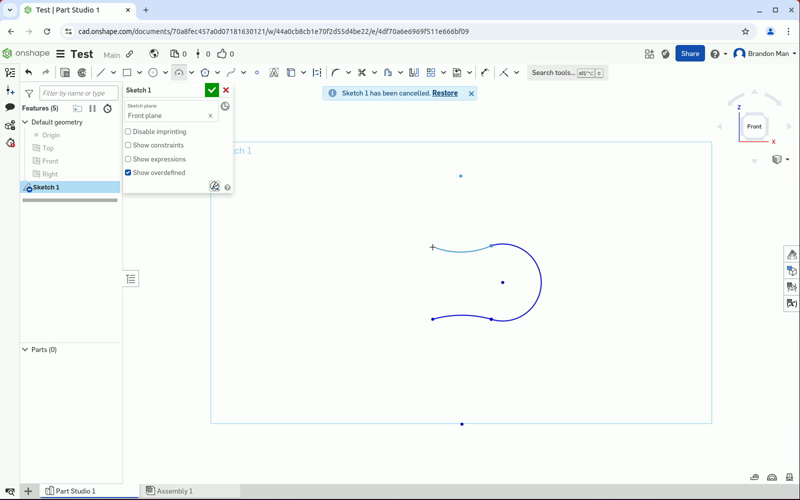
click(432, 246)
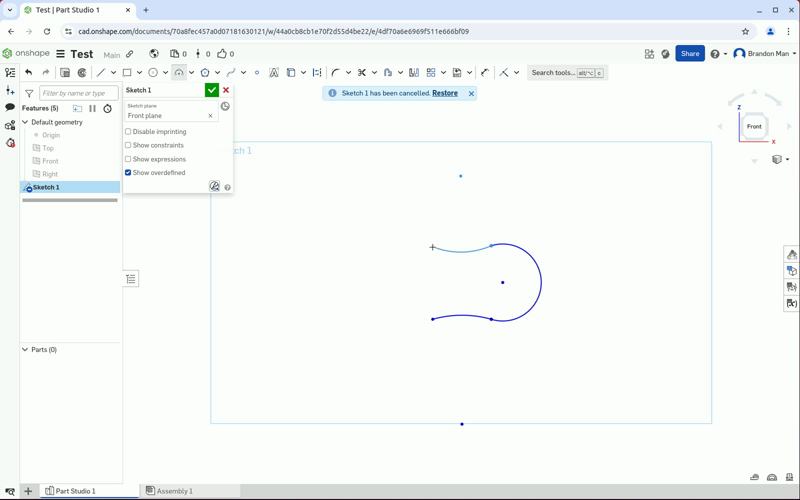
mouse_move(461, 250)
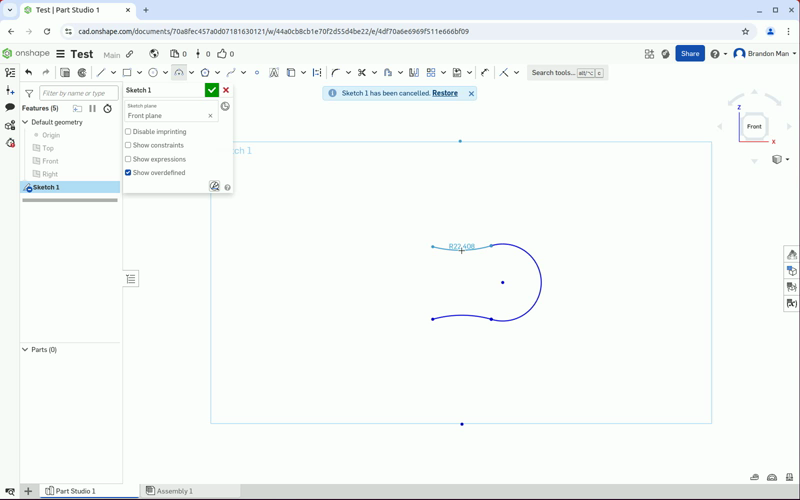
click(461, 250)
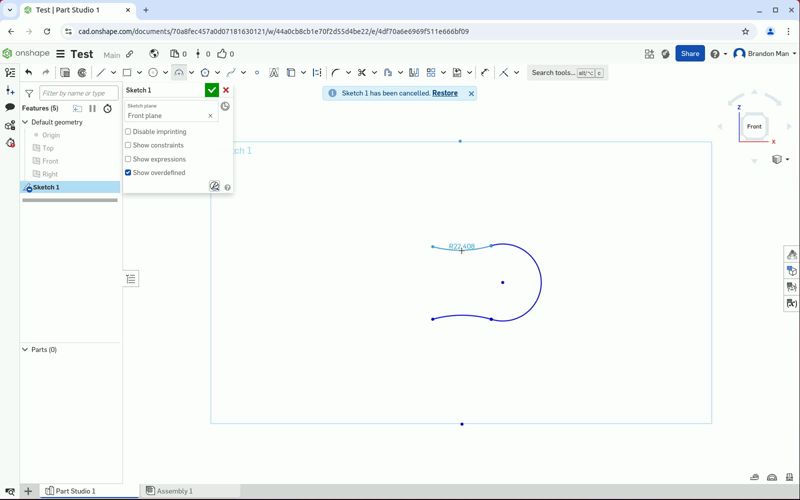
key_up(shift)
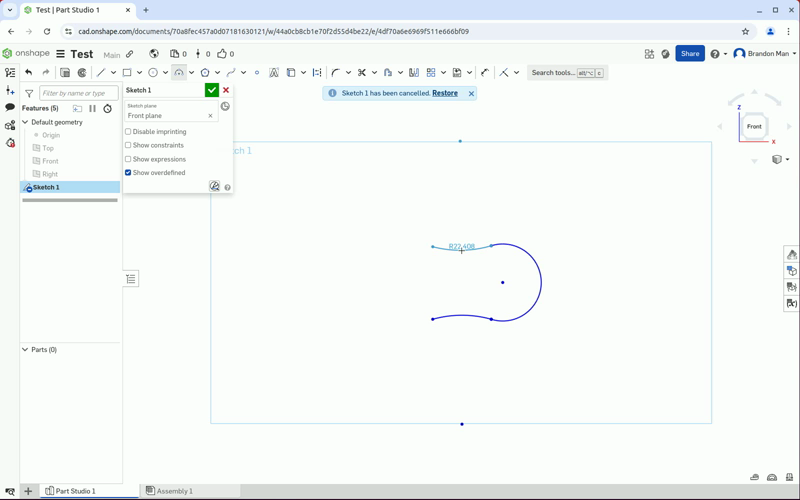
mouse_move(432, 246)
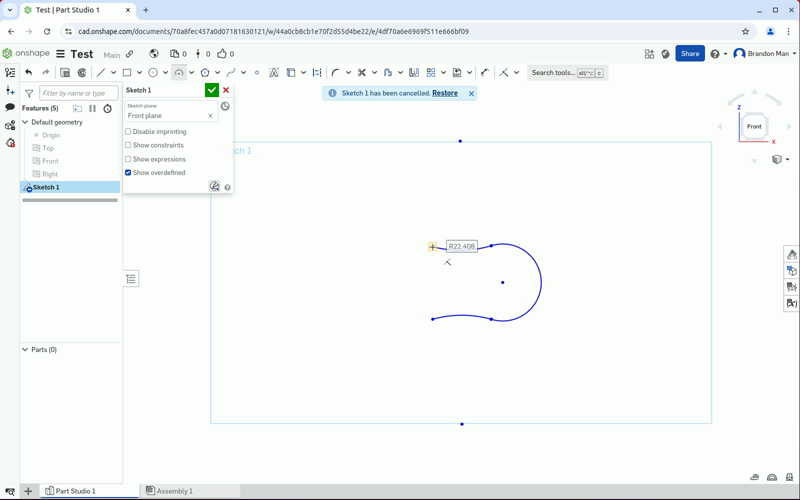
click(432, 246)
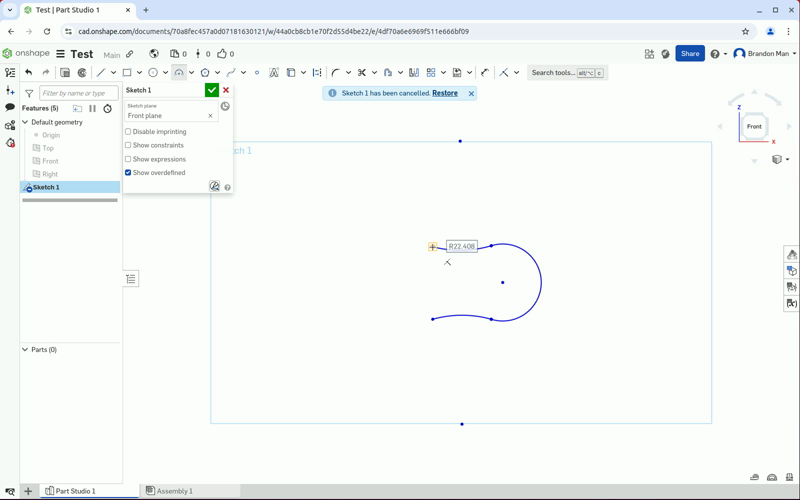
mouse_move(432, 319)
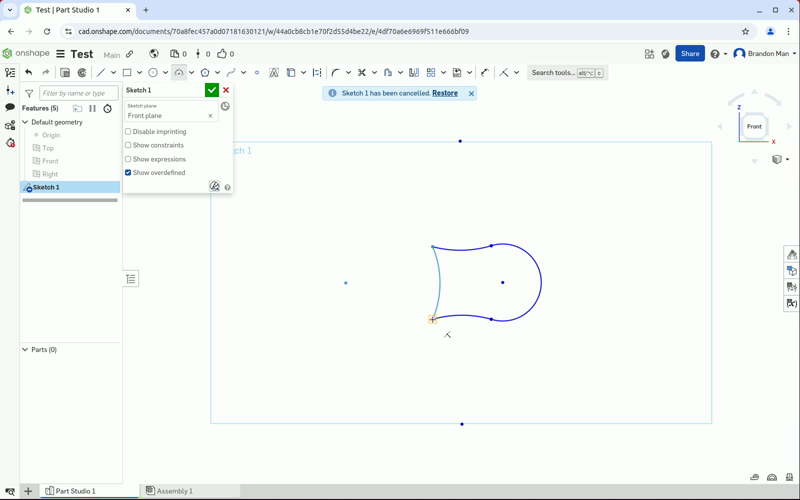
click(432, 319)
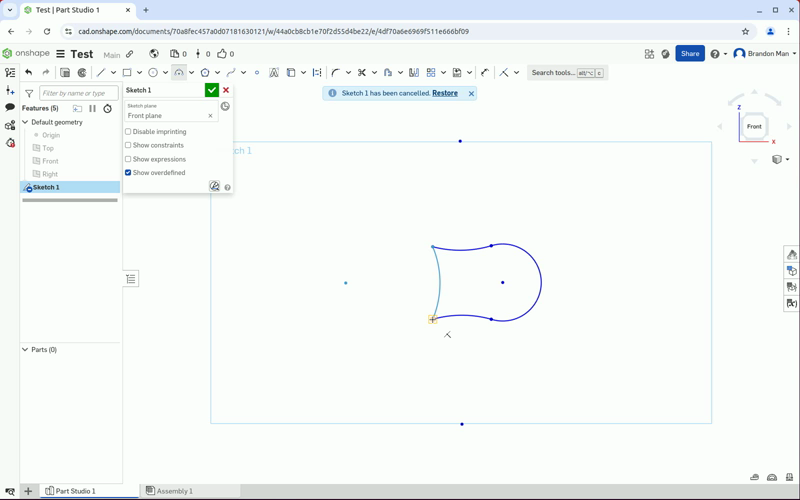
key_down(shift)
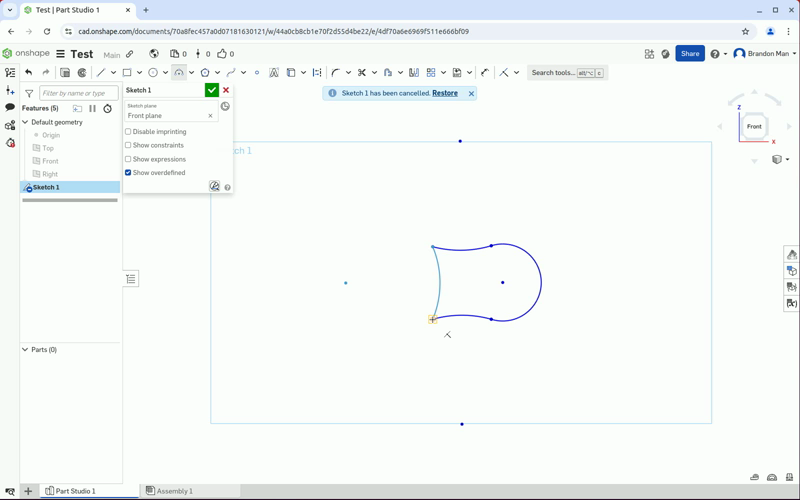
mouse_move(379, 283)
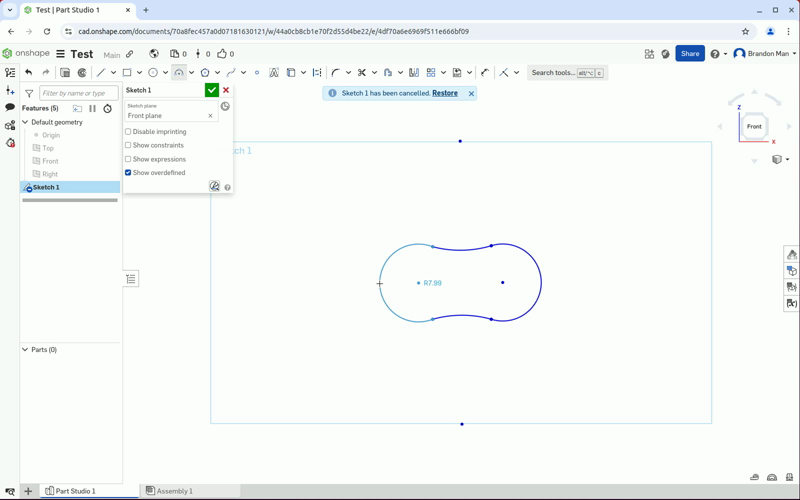
click(379, 283)
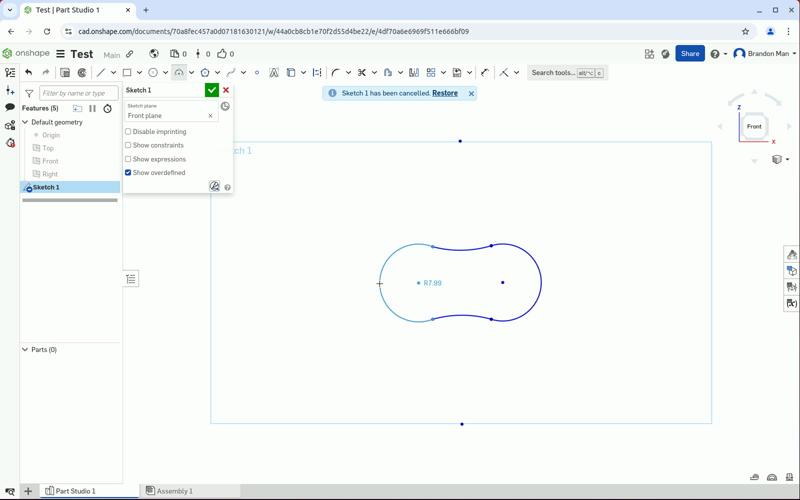
key_up(shift)
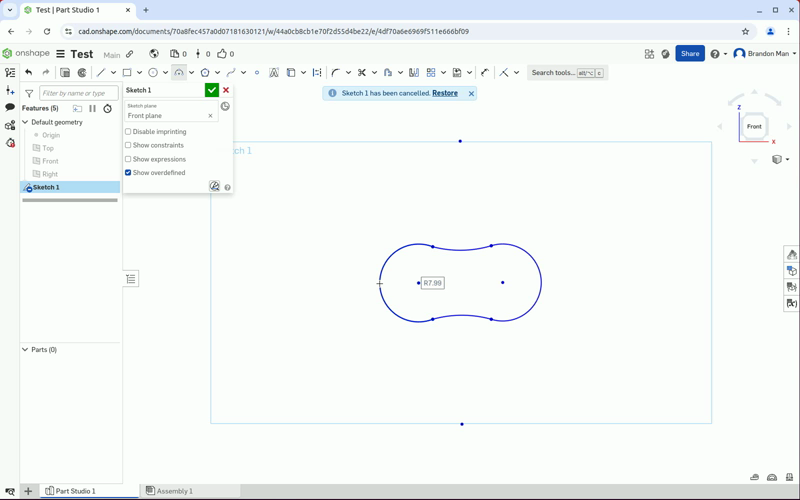
key(esc)
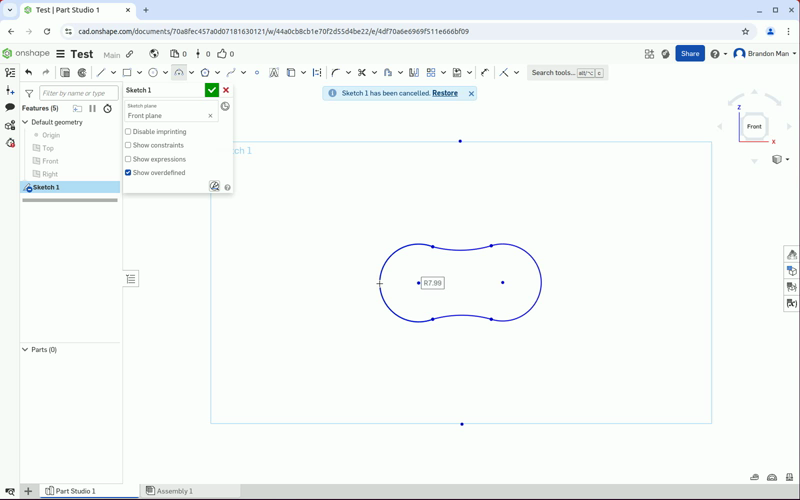
key(c)
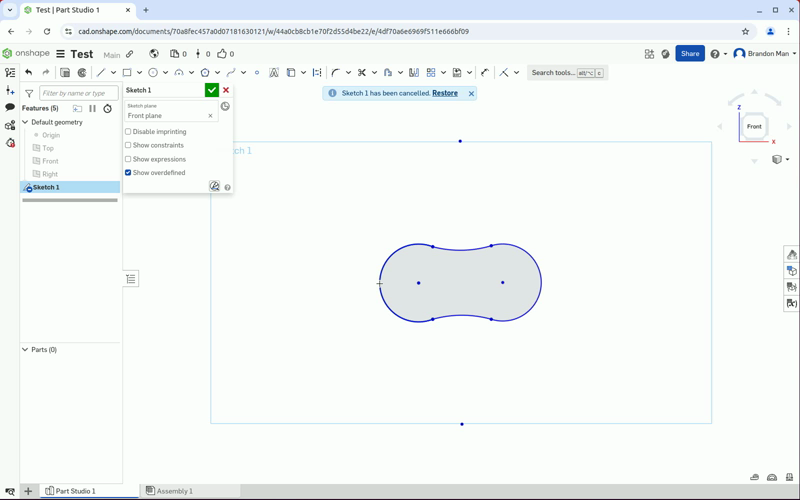
key_down(shift)
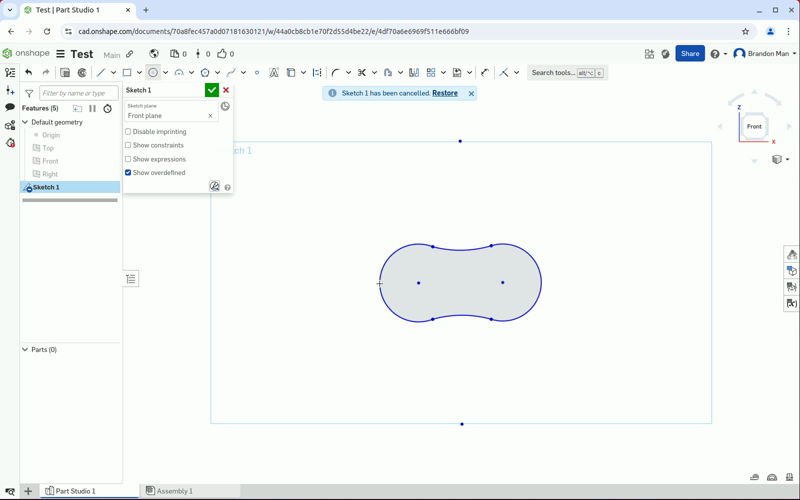
mouse_move(418, 282)
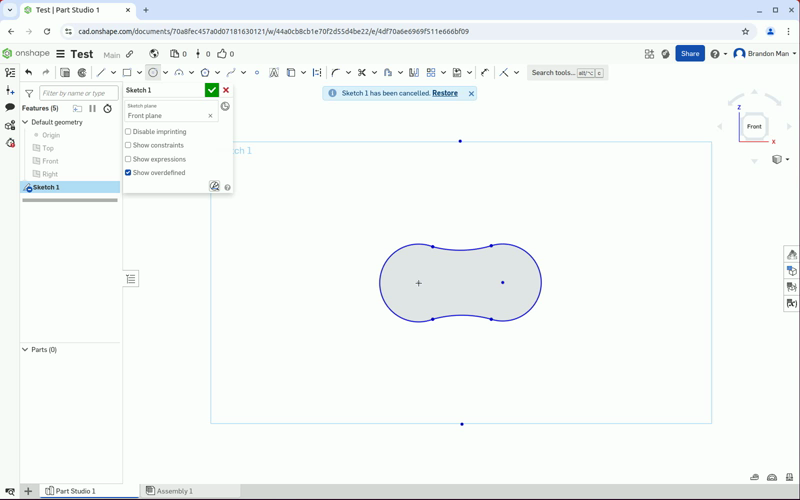
scroll(6)
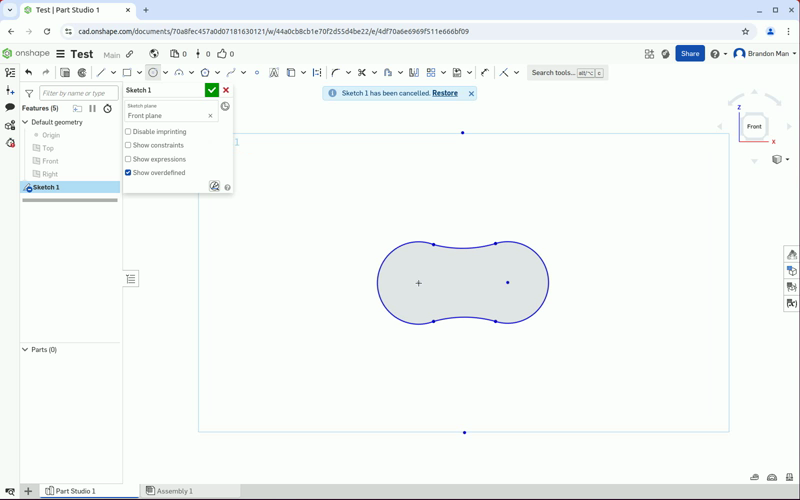
scroll(6)
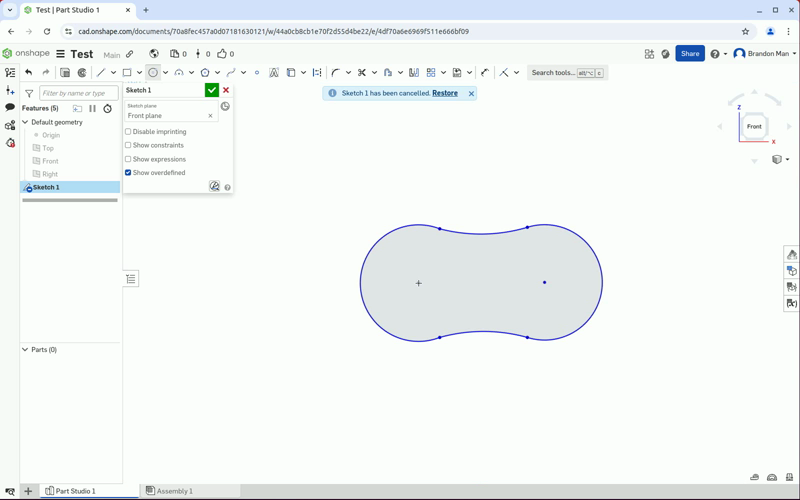
scroll(6)
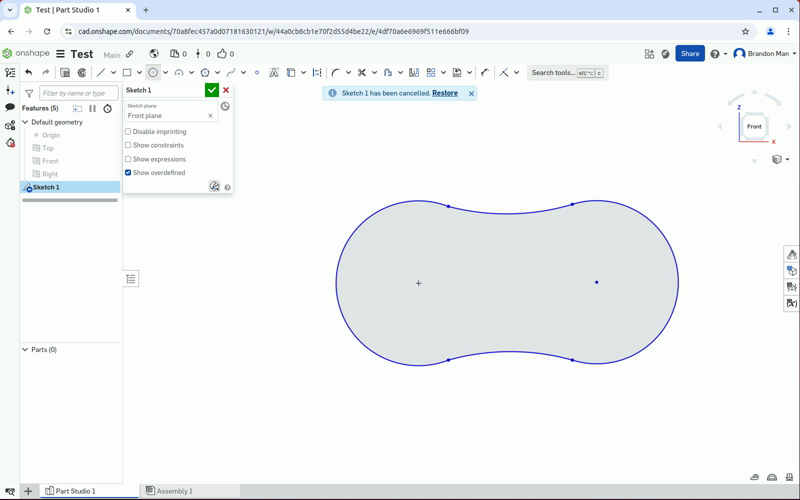
scroll(6)
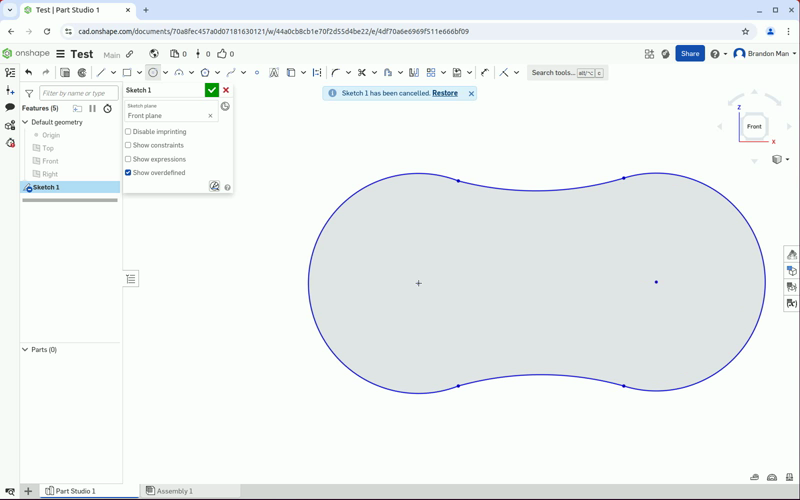
scroll(6)
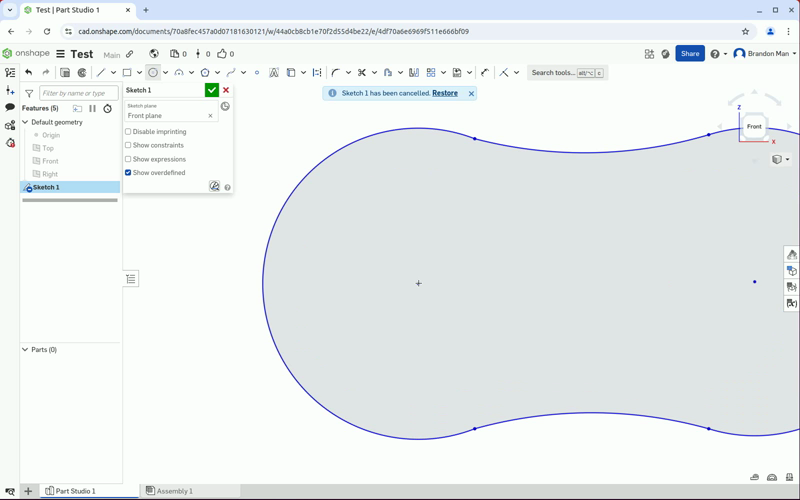
scroll(6)
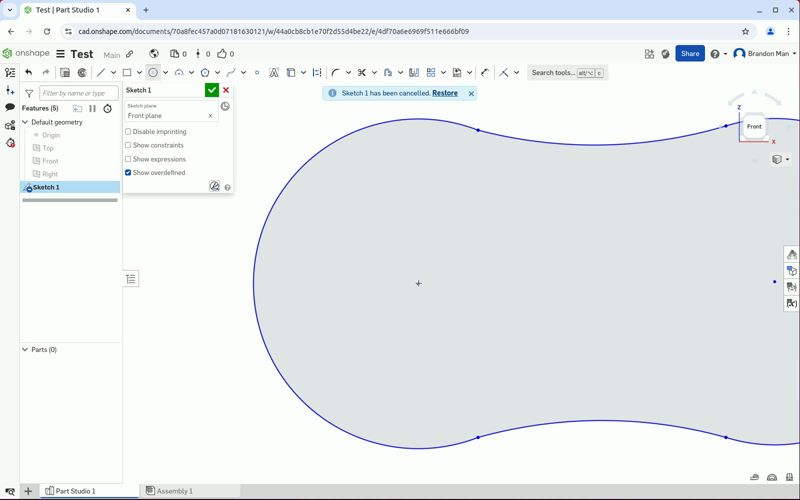
scroll(6)
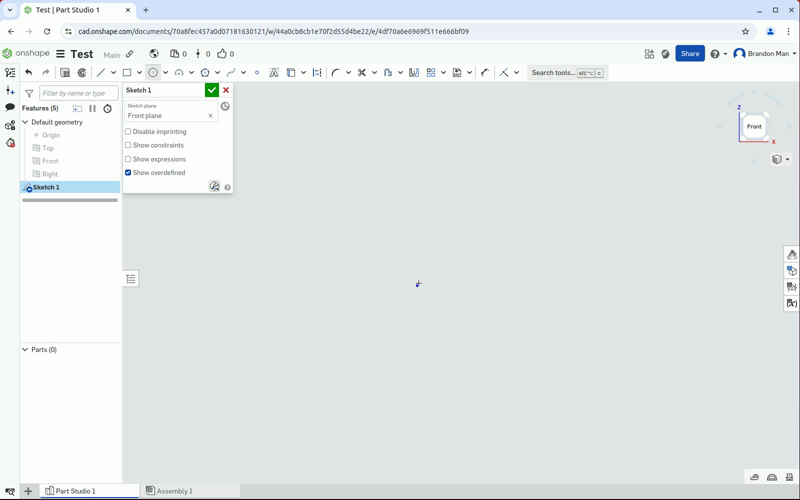
click(418, 282)
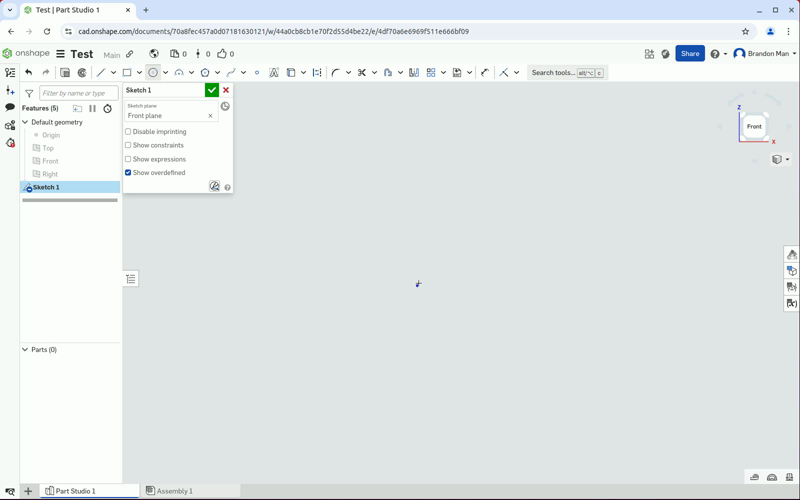
scroll(-6)
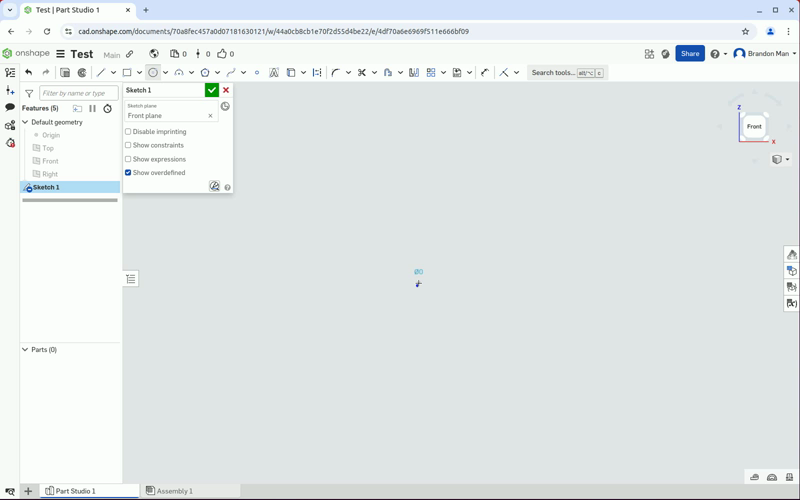
scroll(-6)
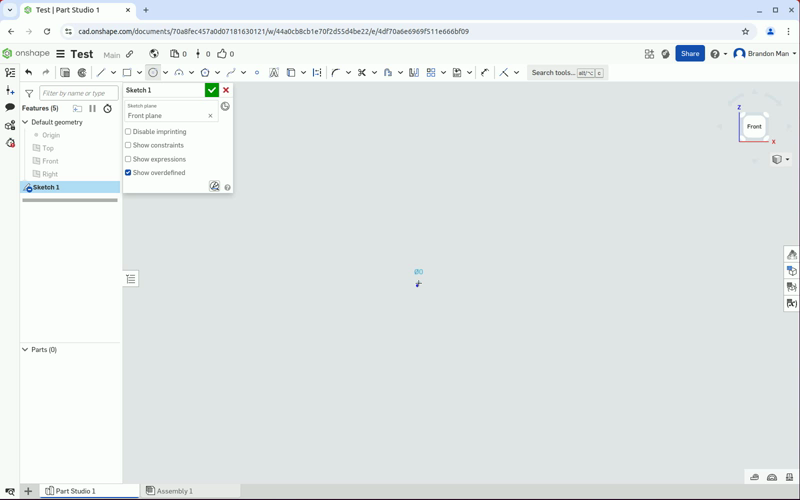
scroll(-6)
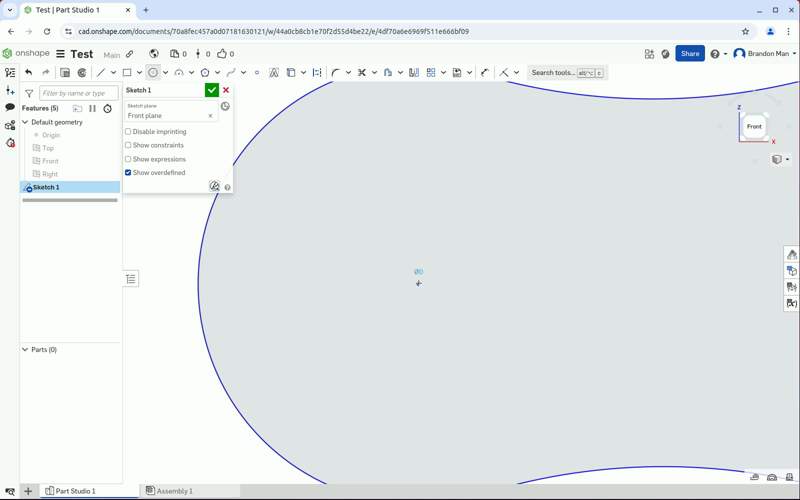
scroll(-6)
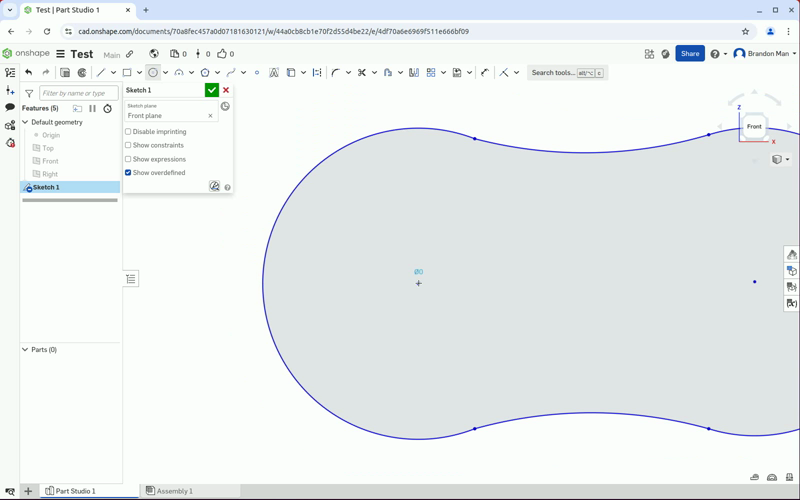
scroll(-6)
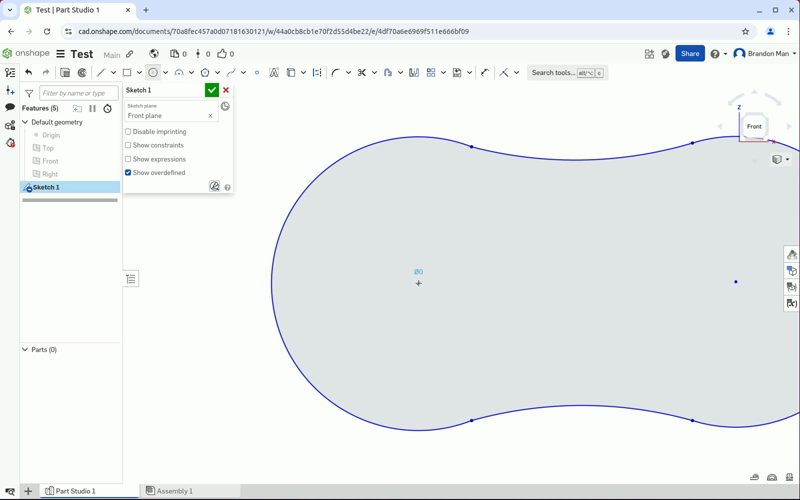
scroll(-6)
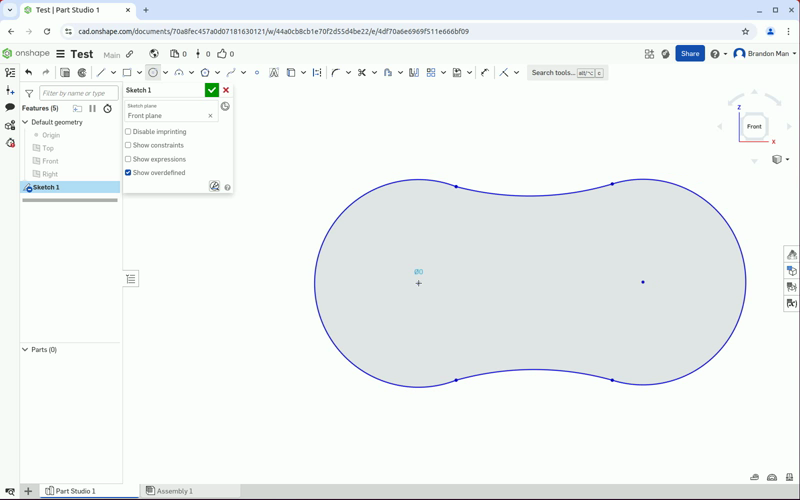
scroll(-6)
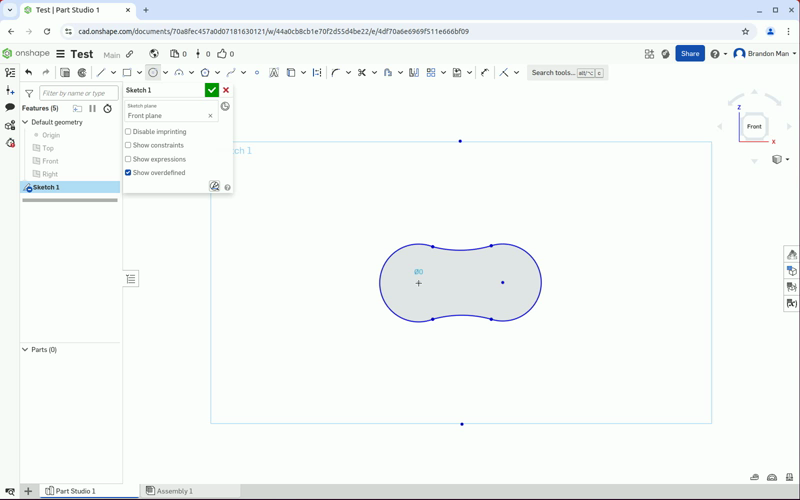
key_up(shift)
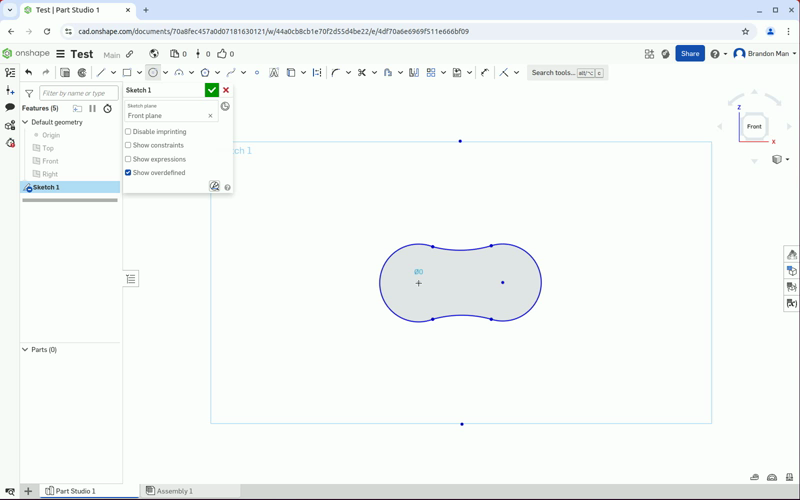
mouse_move(431, 282)
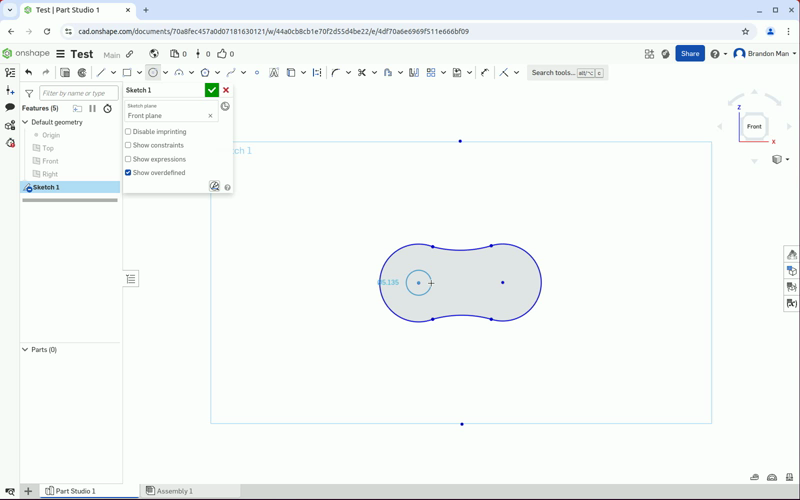
click(431, 282)
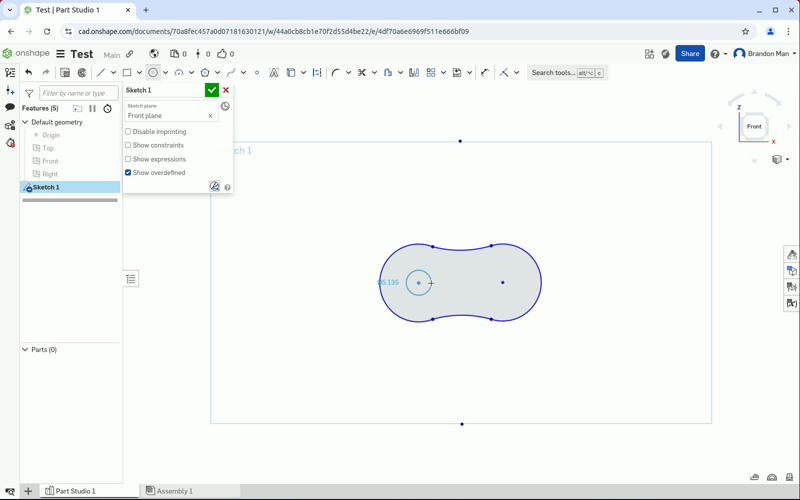
key(esc)
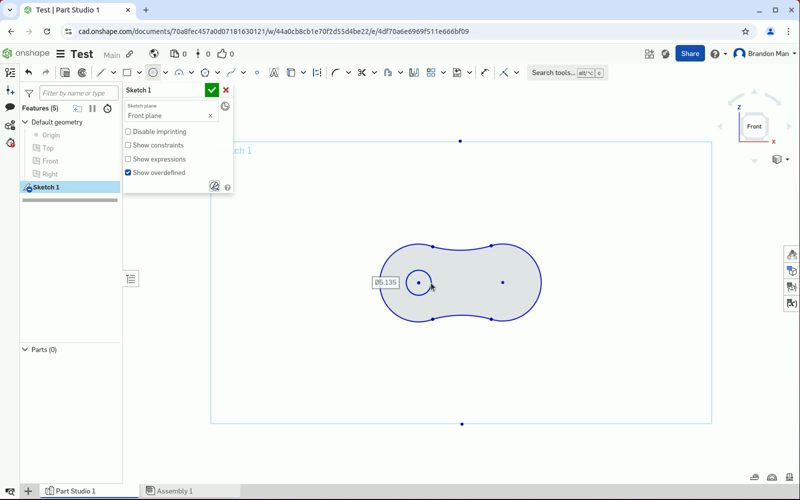
key(c)
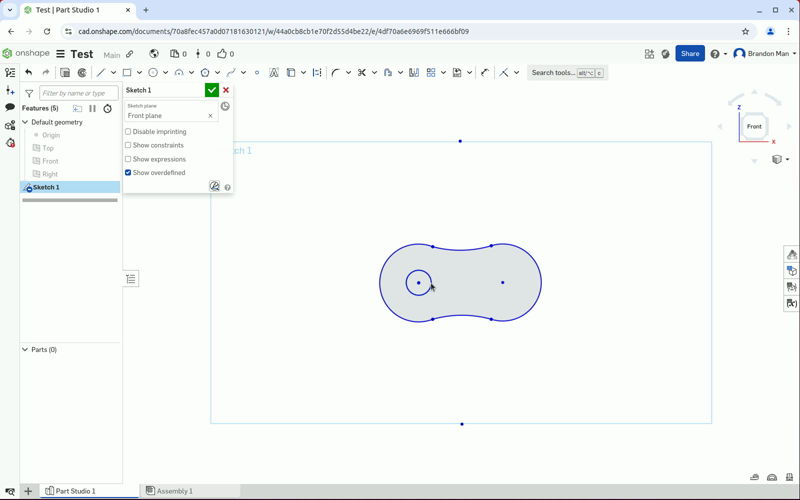
key_down(shift)
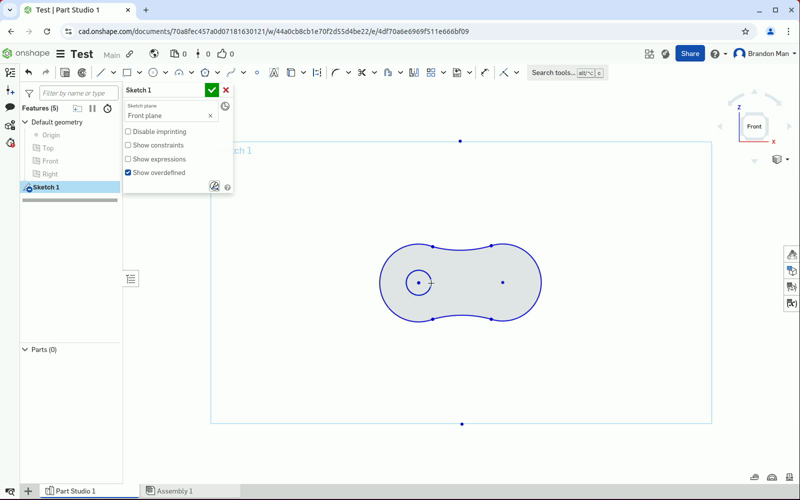
mouse_move(502, 282)
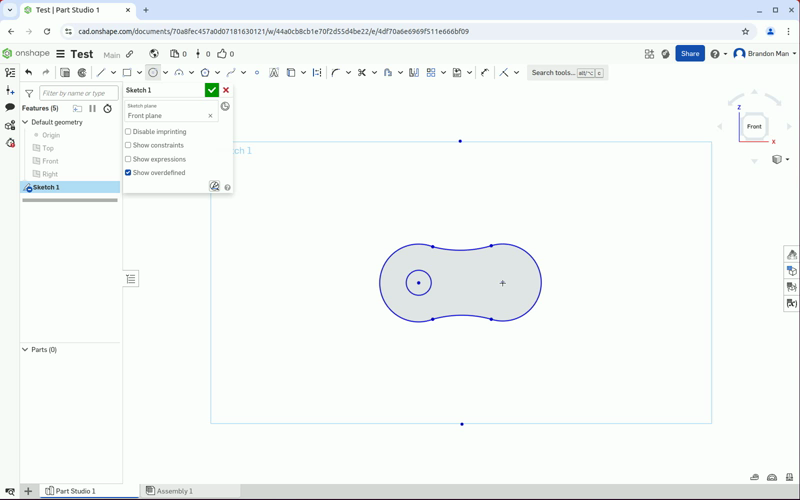
click(502, 282)
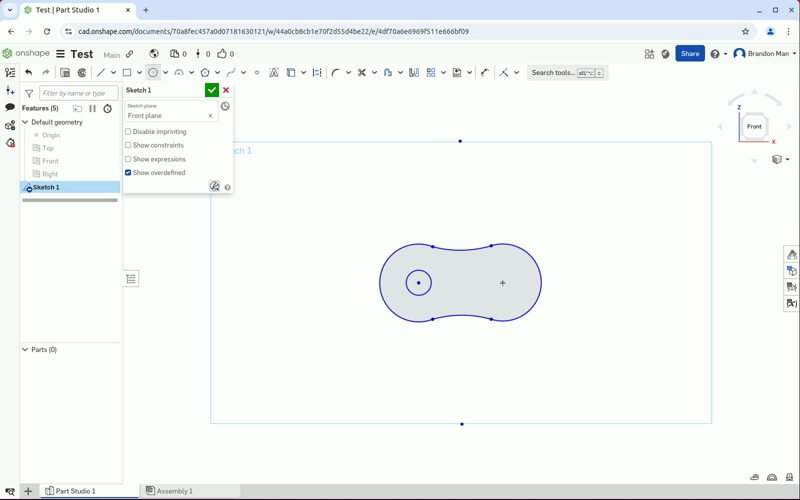
key_up(shift)
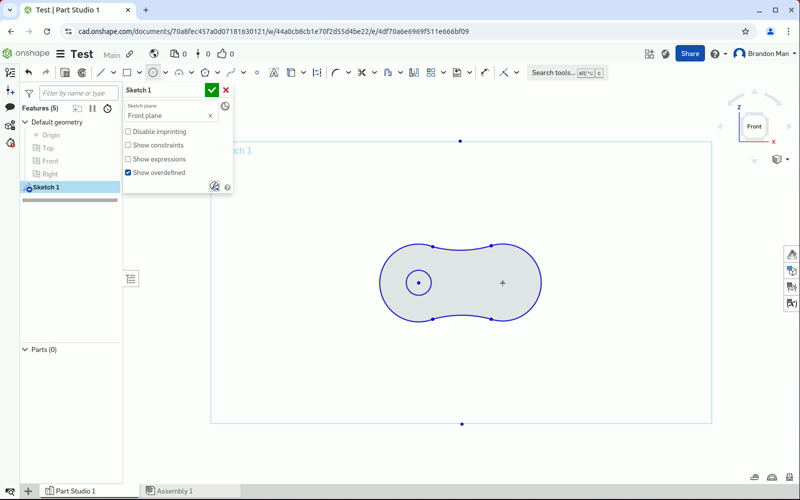
mouse_move(515, 282)
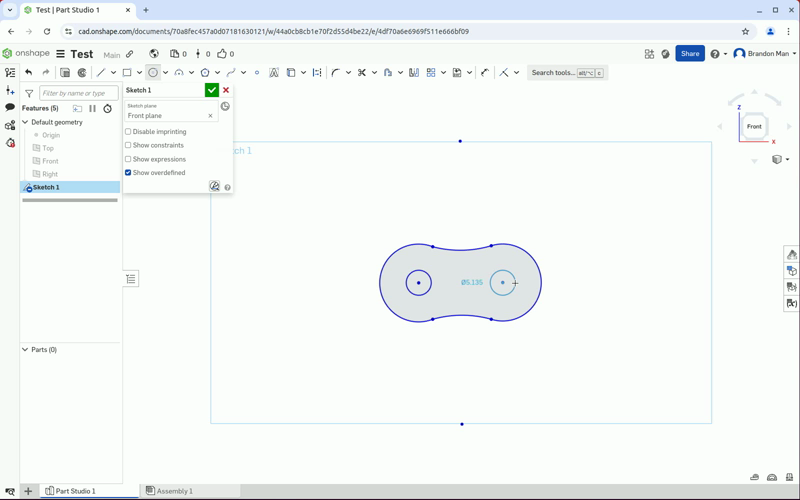
click(515, 282)
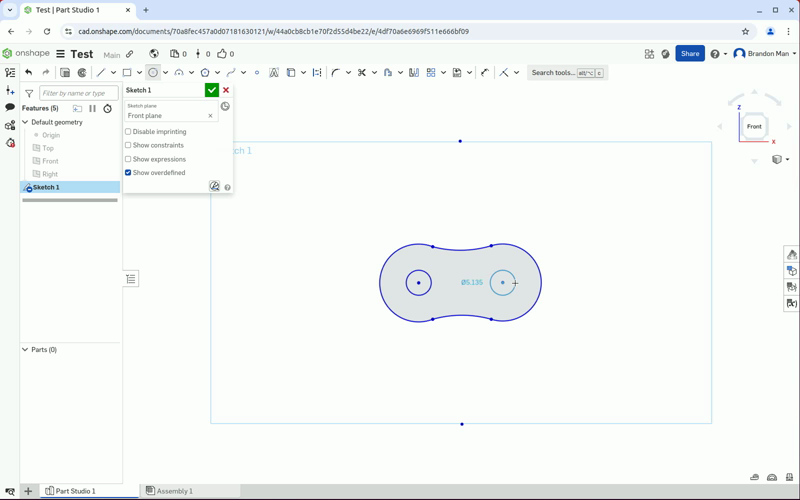
key(esc)
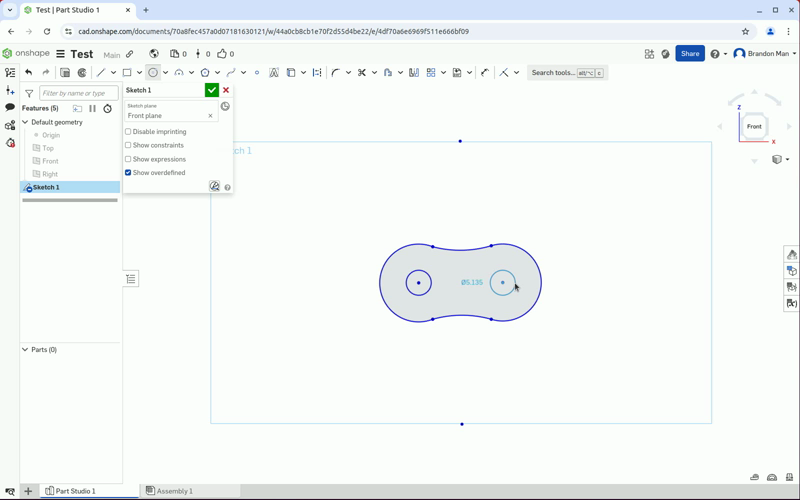
mouse_move(423, 302)
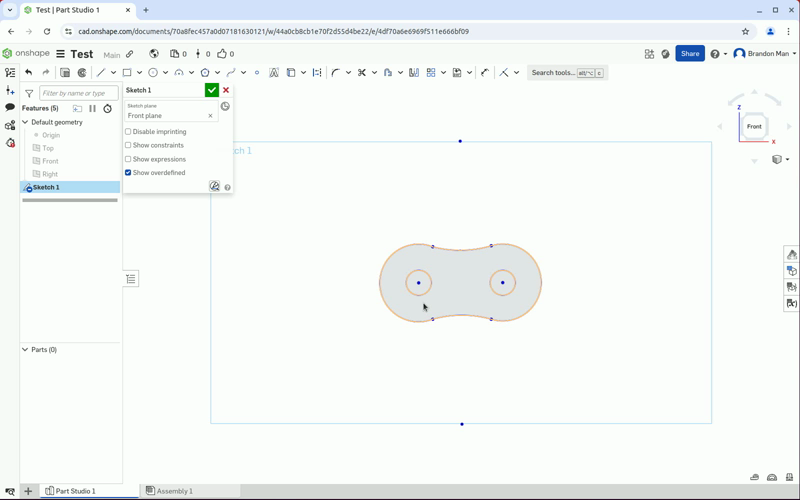
click(423, 302)
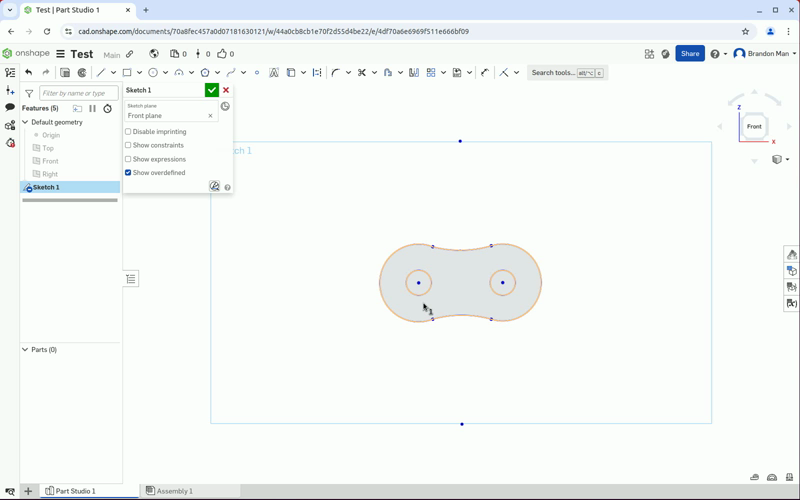
mouse_move(73, 352)
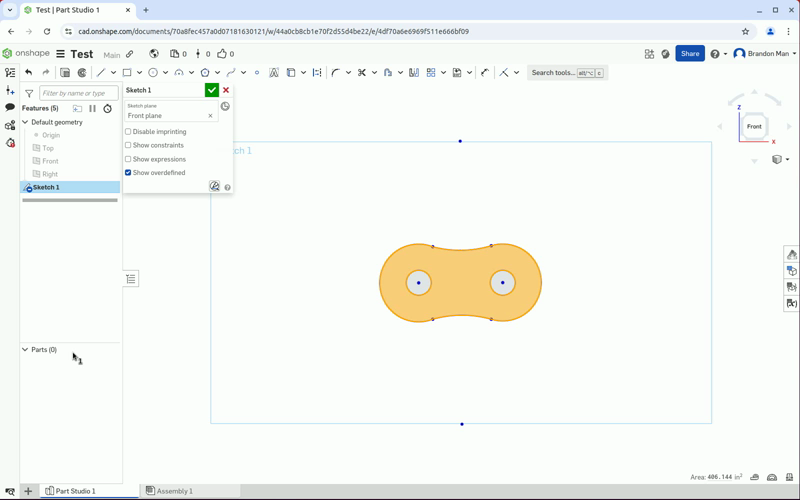
key(shift+y)
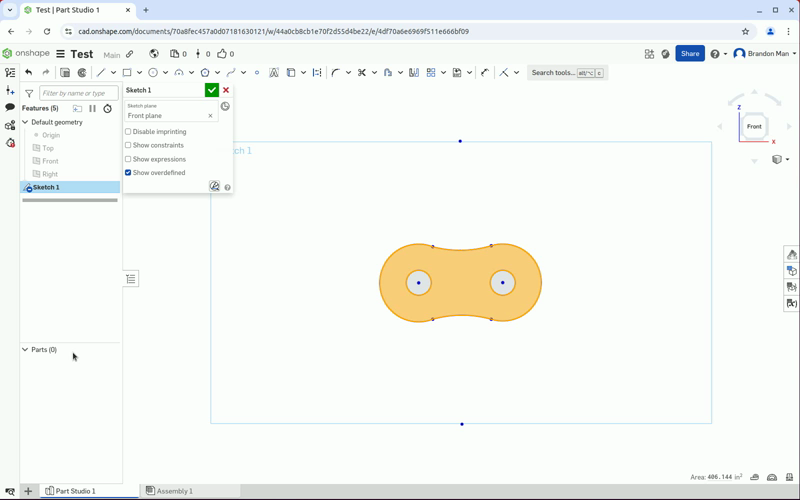
key(shift+e)
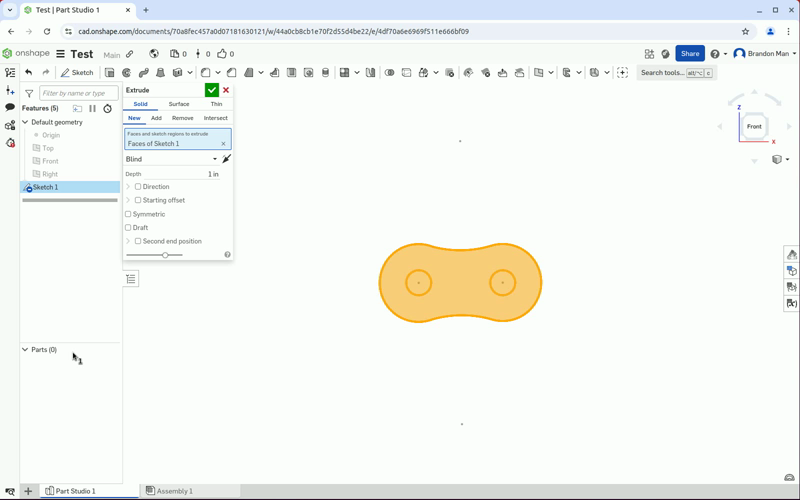
mouse_move(143, 106)
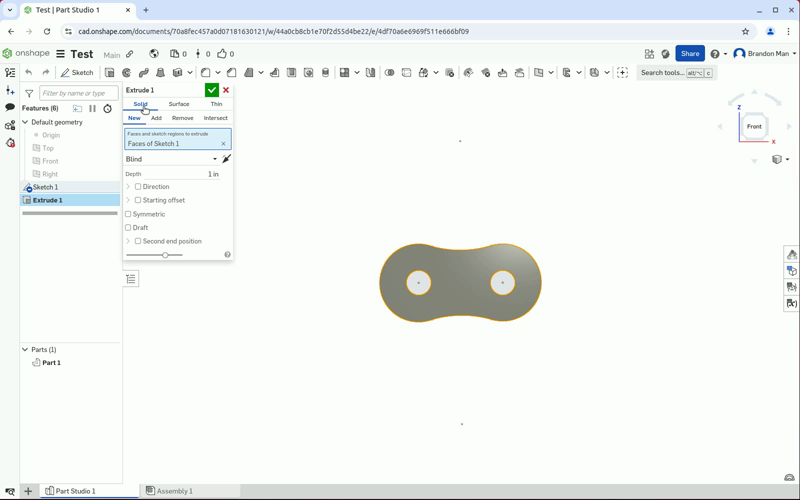
click(143, 106)
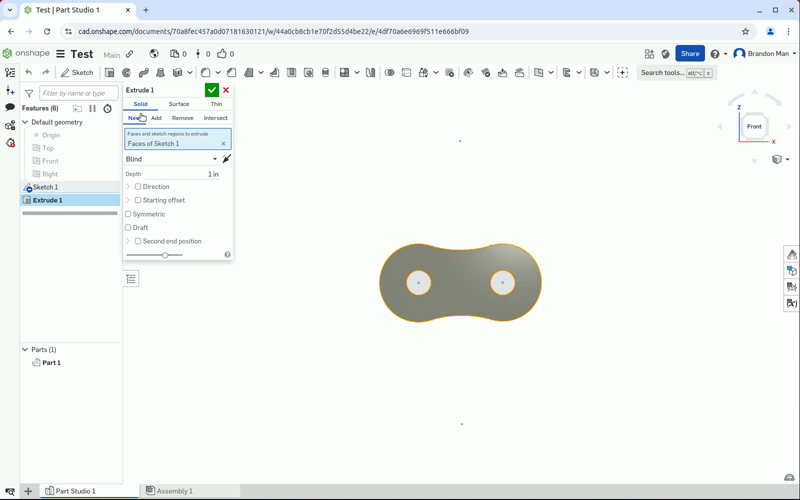
mouse_move(137, 120)
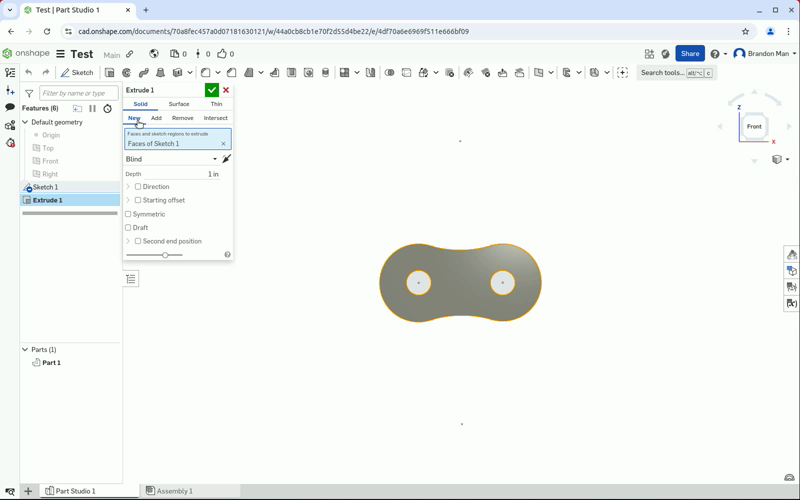
click(137, 120)
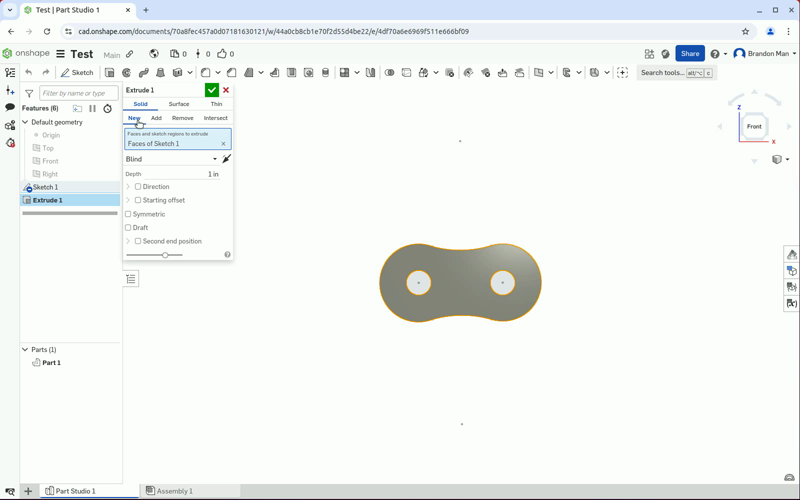
key(tab, 4)
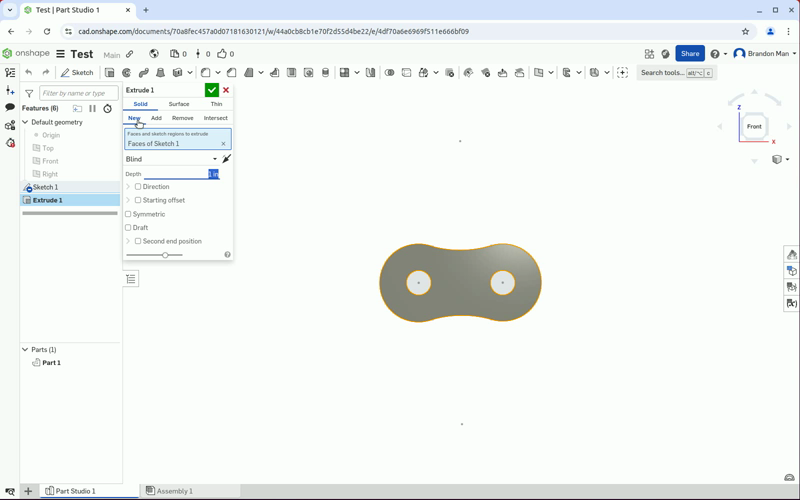
text(2.407)
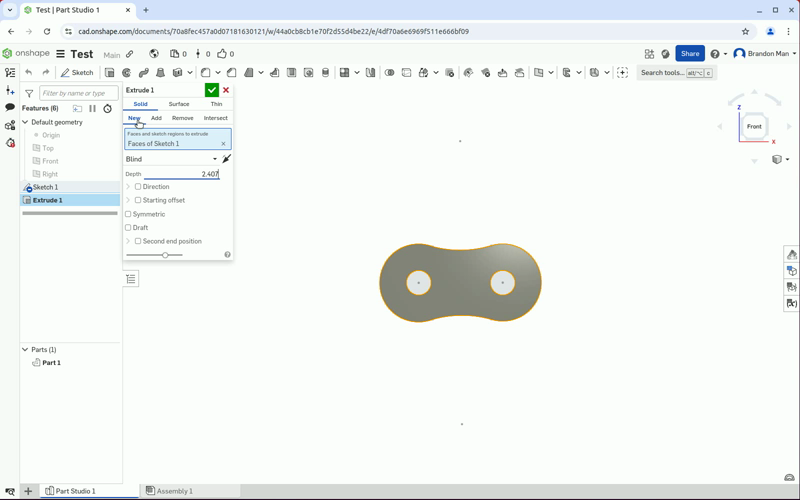
key(enter)
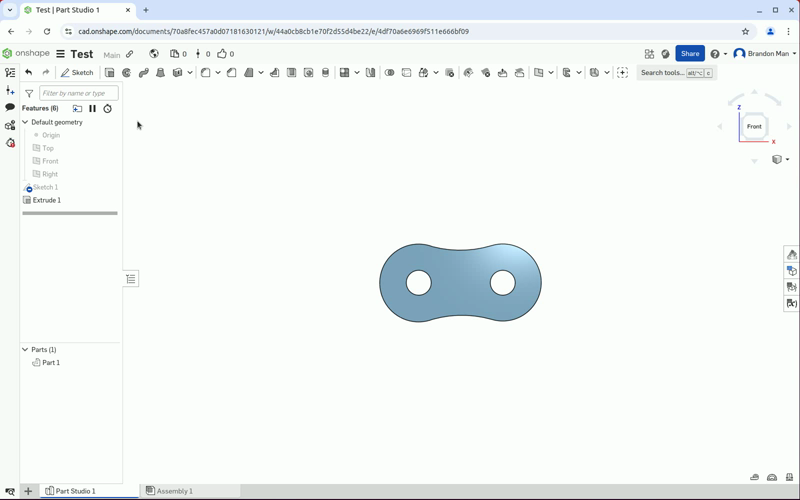
key(shift+h)
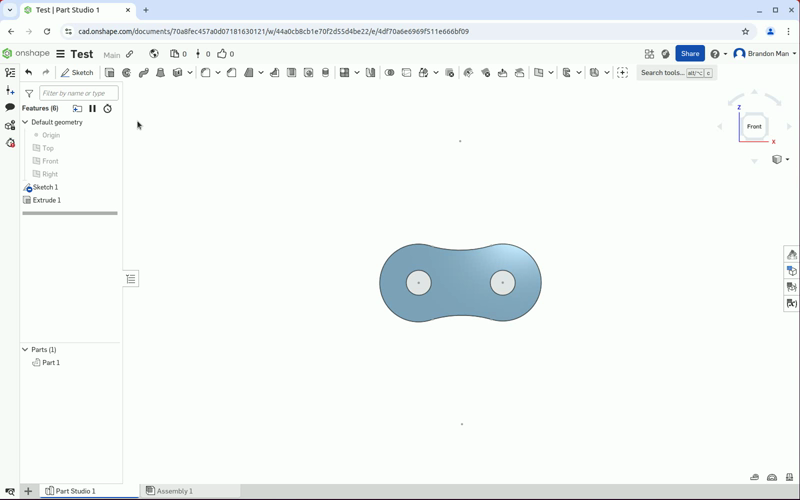
key(shift+h)
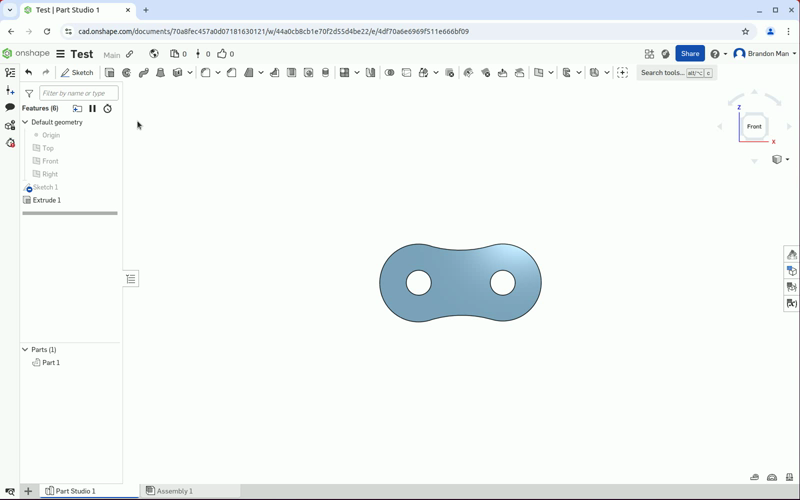
mouse_move(73, 189)
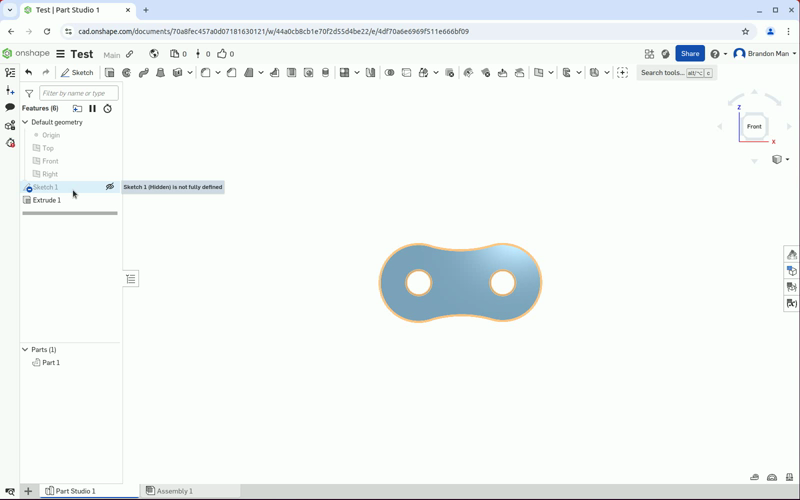
click(73, 189)
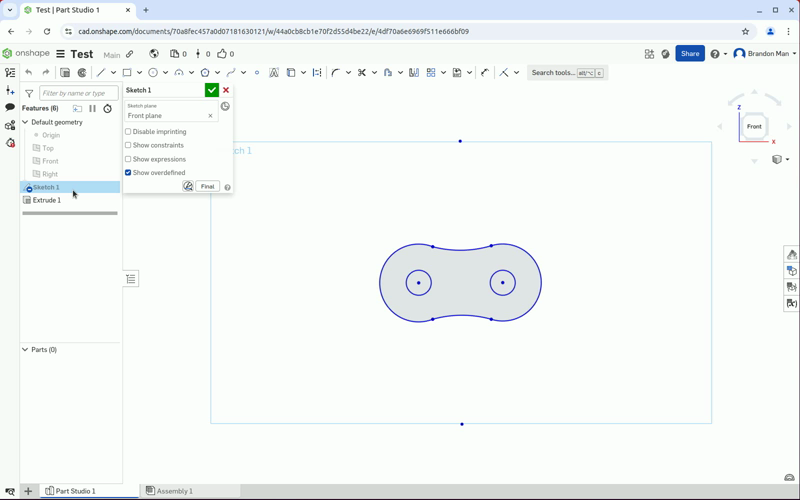
mouse_move(229, 92)
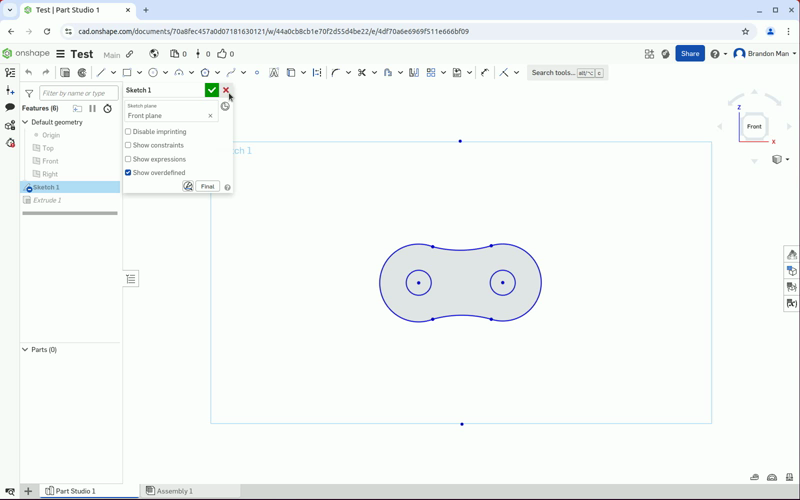
click(229, 92)
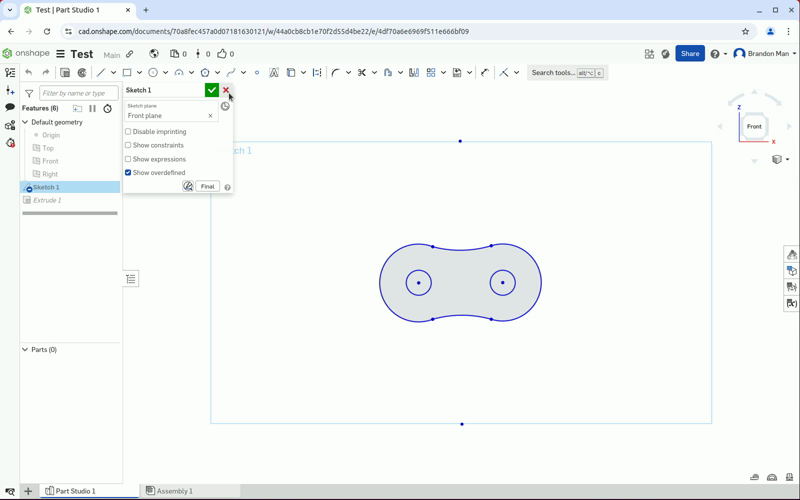
key(shift+s)
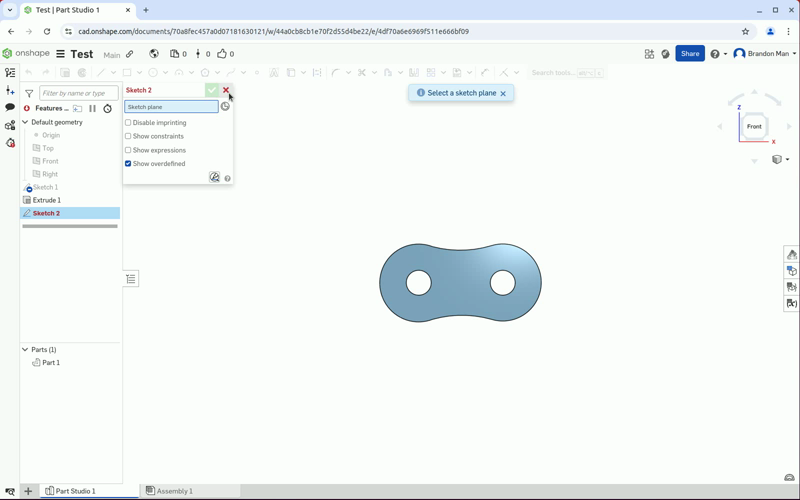
mouse_move(73, 163)
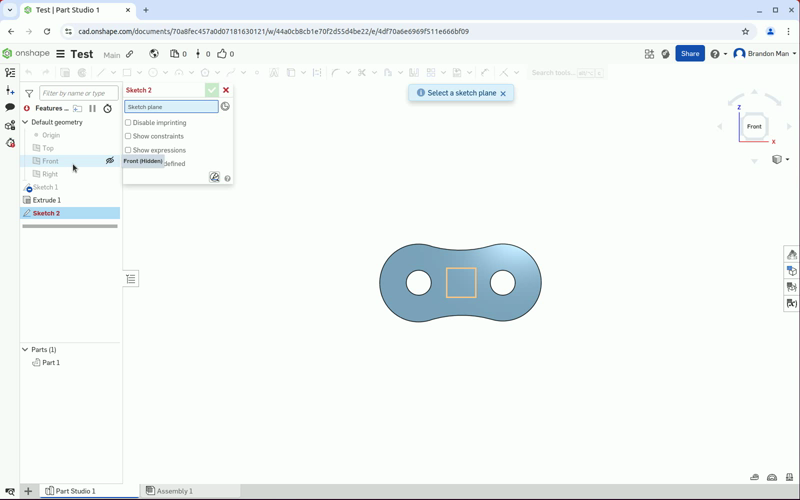
click(73, 163)
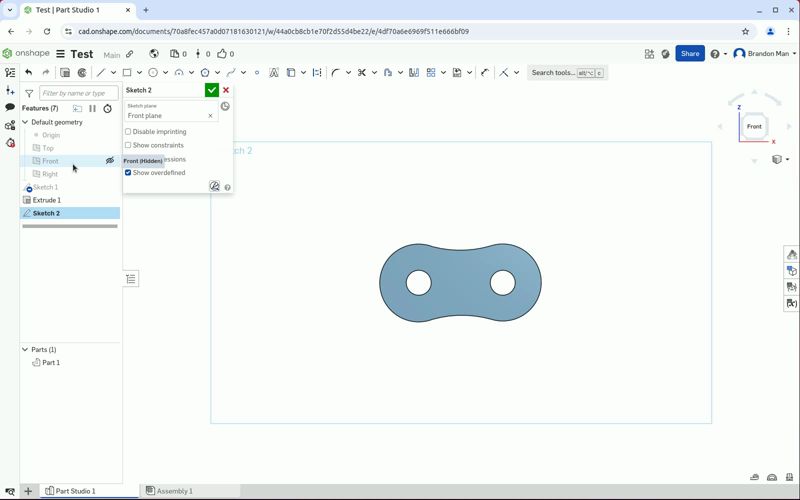
mouse_move(73, 352)
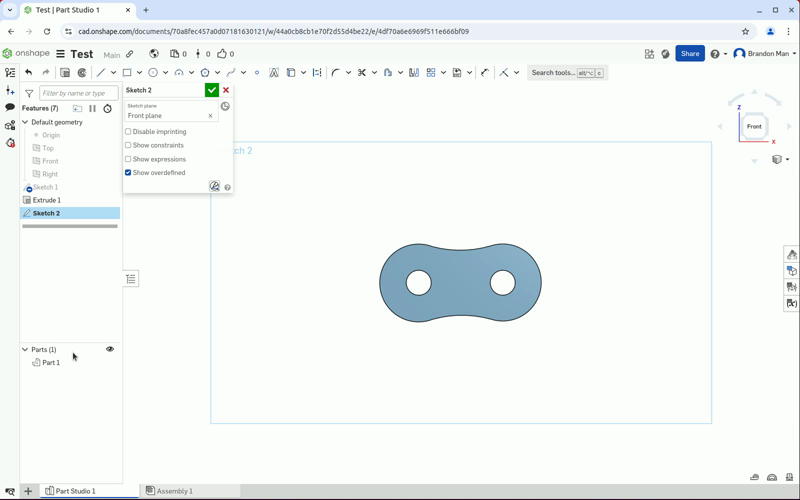
key(y)
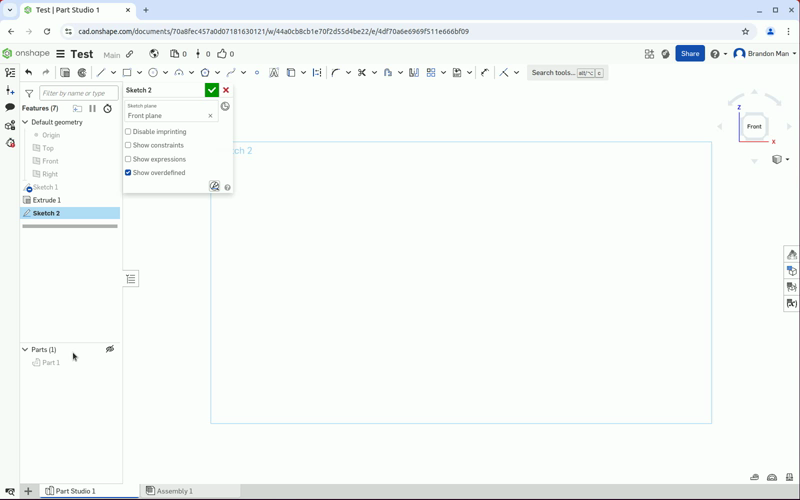
key(c)
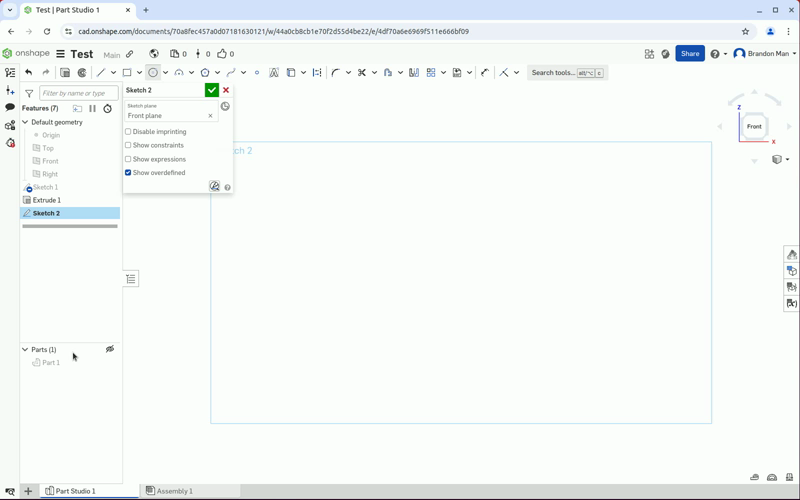
key_down(shift)
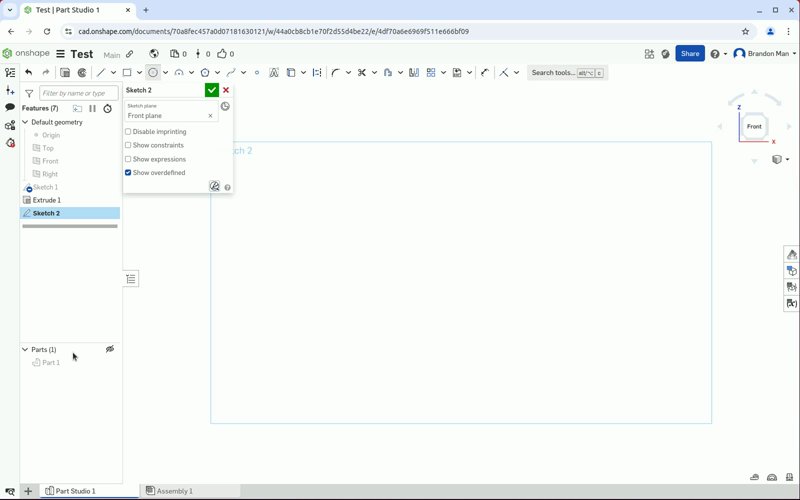
mouse_move(419, 282)
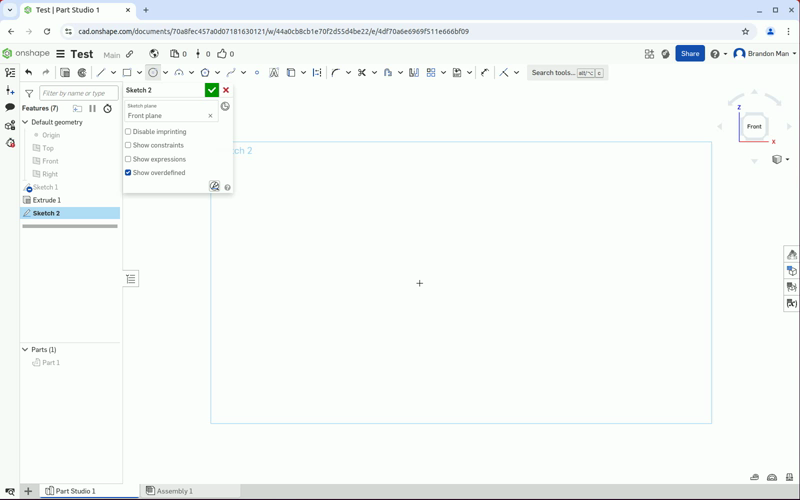
click(419, 282)
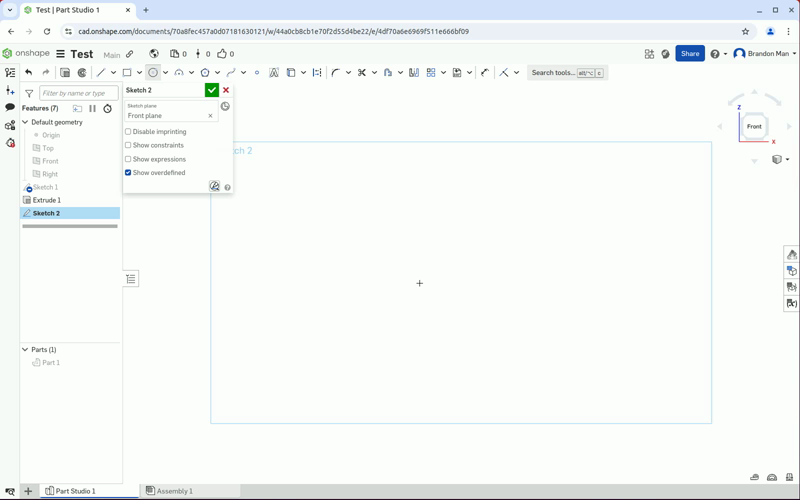
key_up(shift)
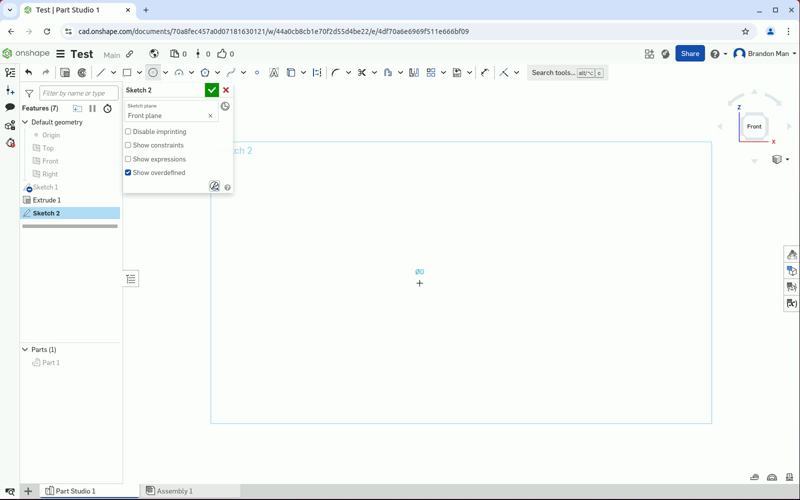
mouse_move(433, 282)
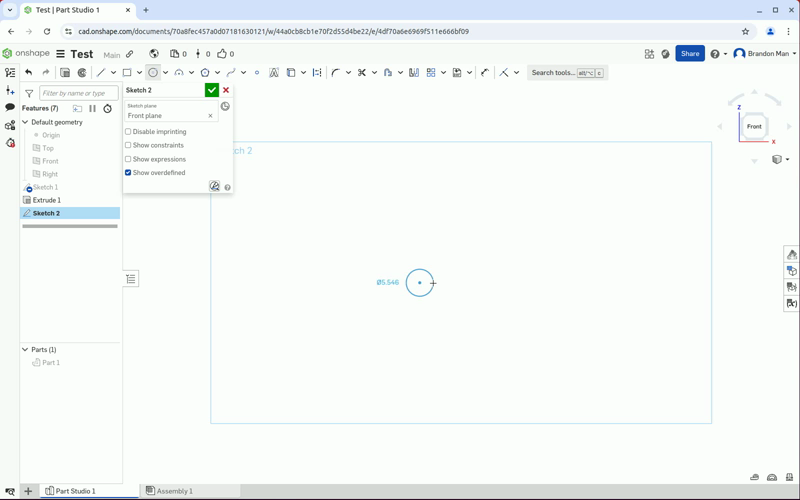
click(433, 282)
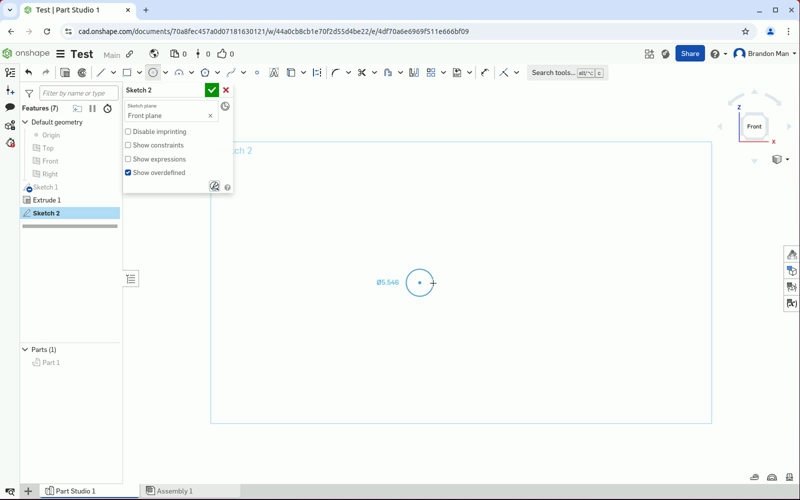
key(esc)
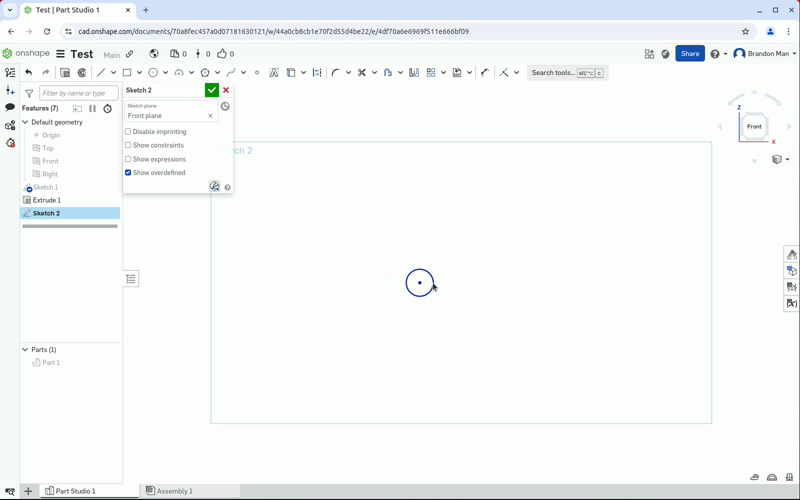
mouse_move(412, 271)
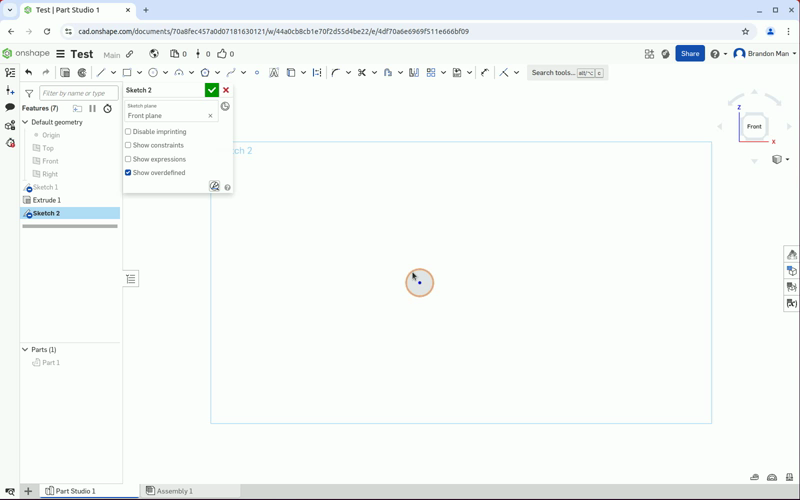
scroll(6)
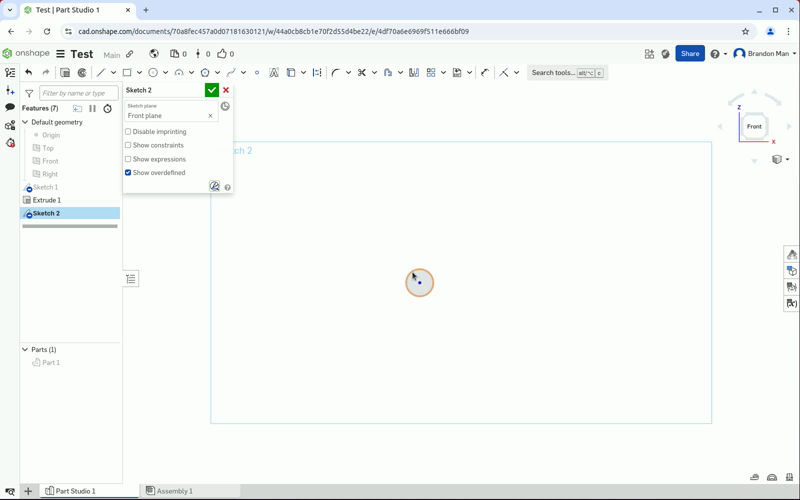
scroll(6)
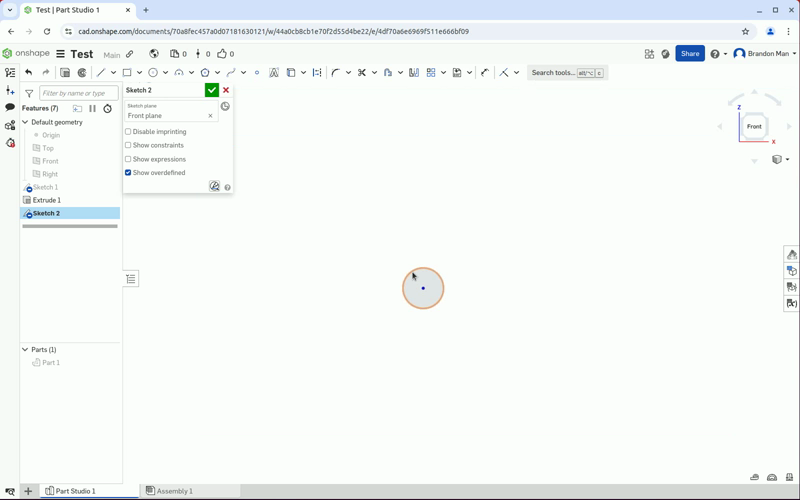
scroll(6)
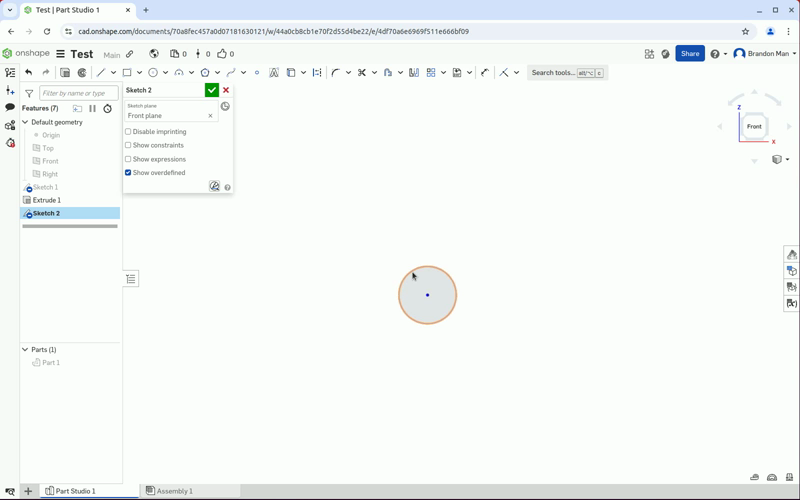
scroll(6)
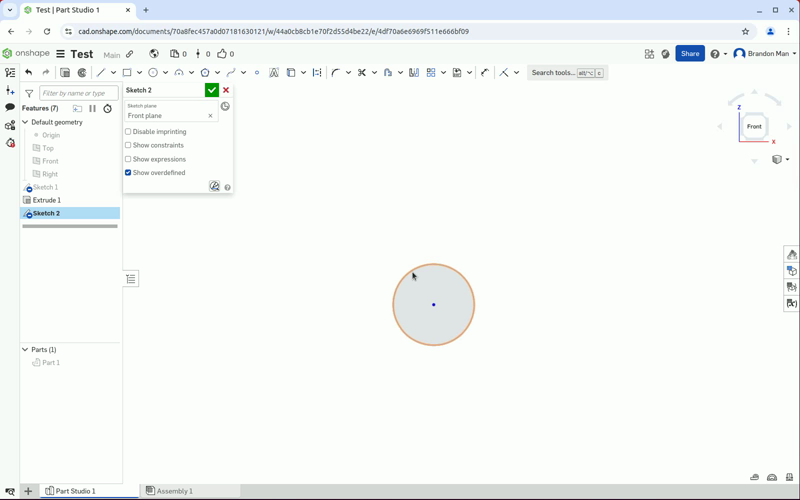
scroll(6)
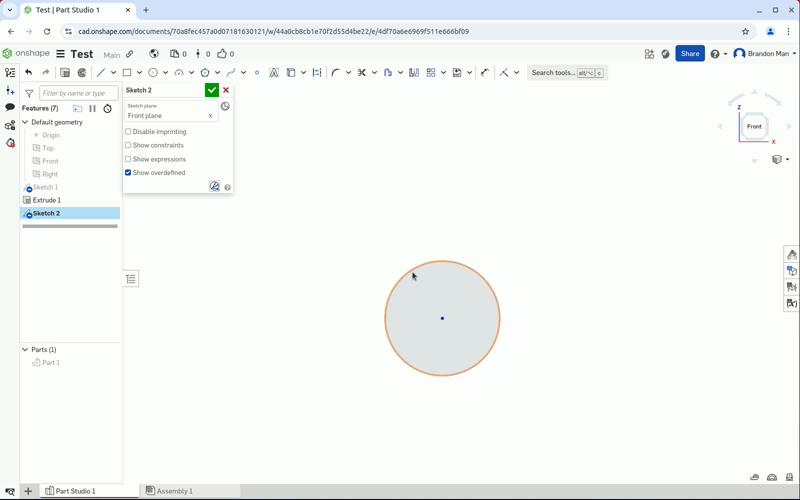
scroll(6)
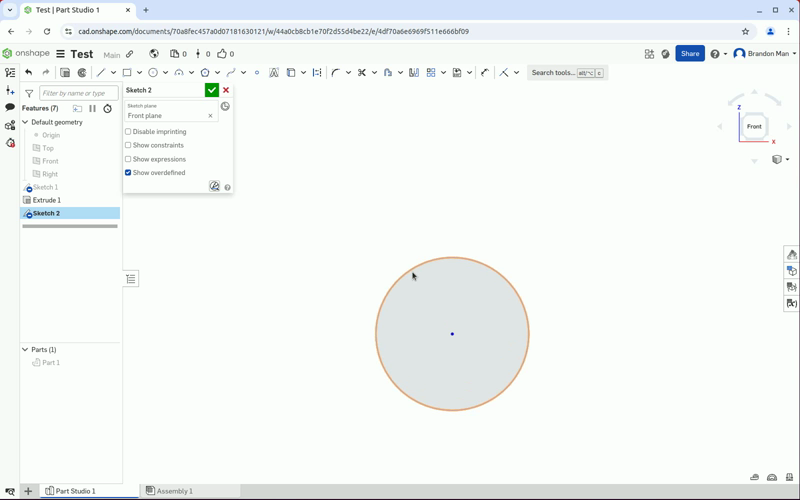
scroll(6)
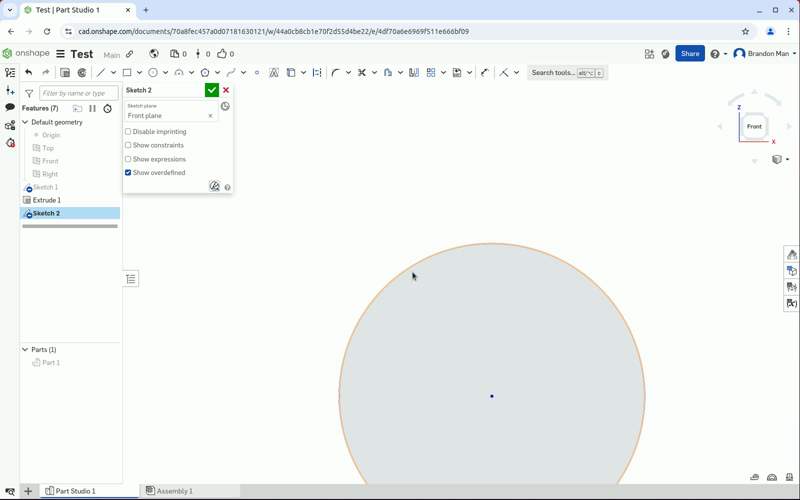
click(412, 271)
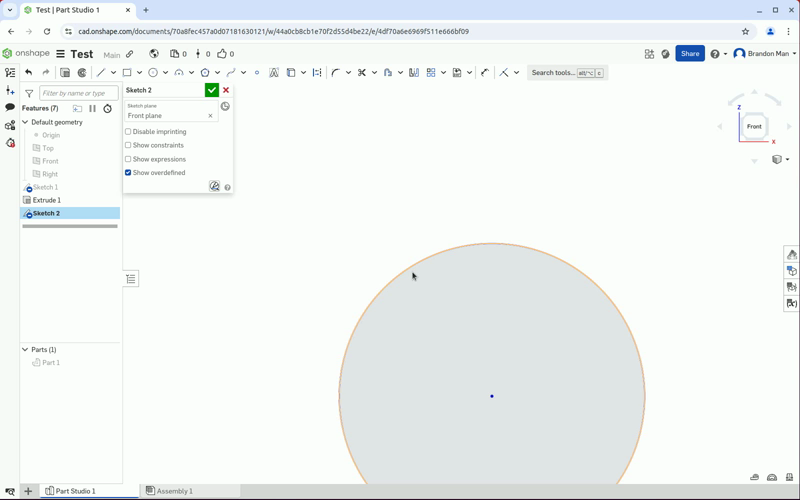
scroll(-6)
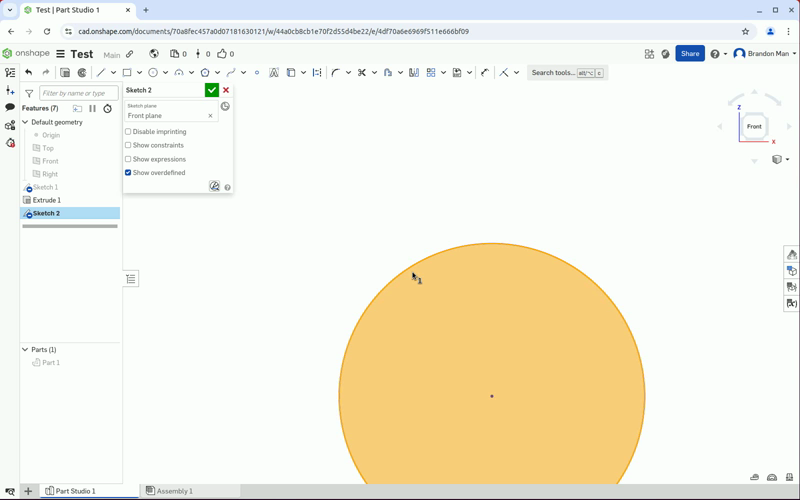
scroll(-6)
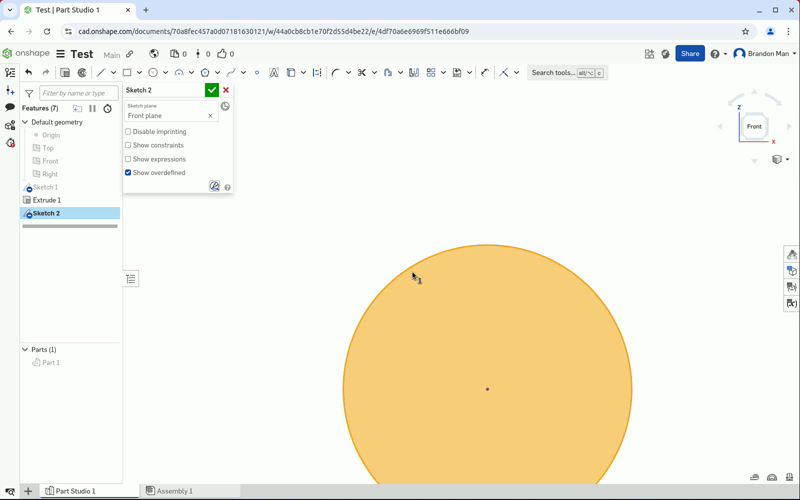
scroll(-6)
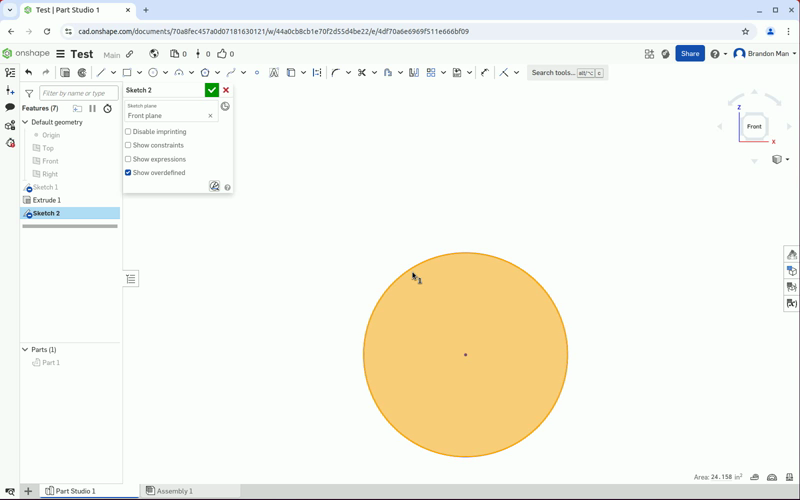
scroll(-6)
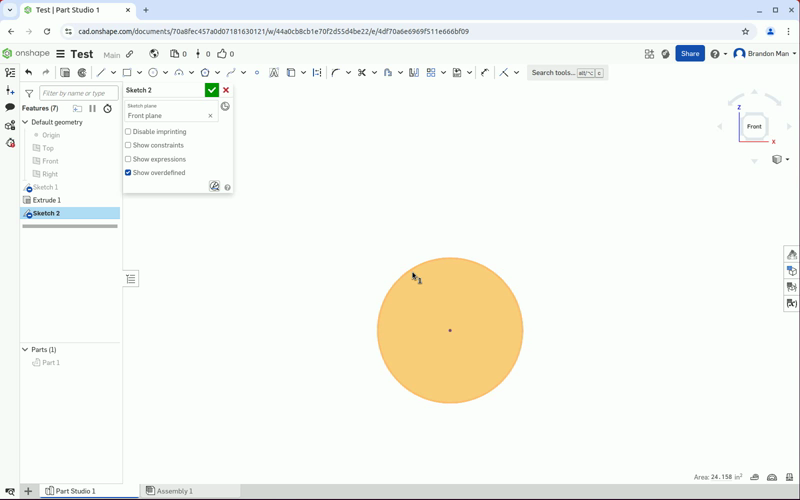
scroll(-6)
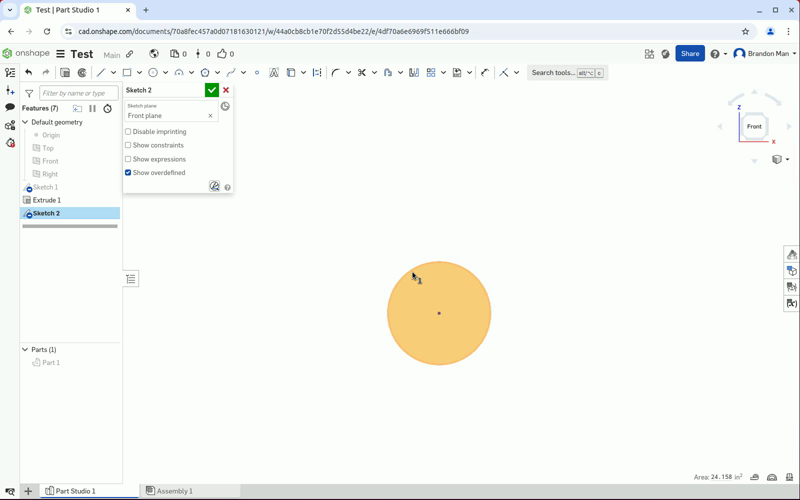
scroll(-6)
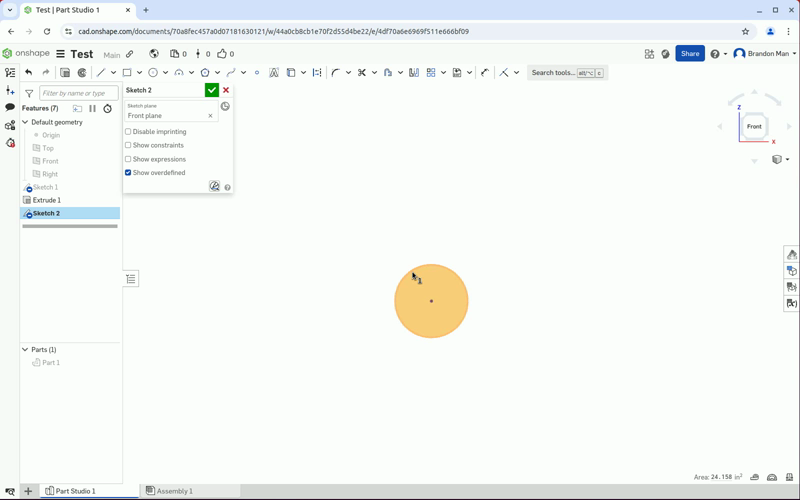
scroll(-6)
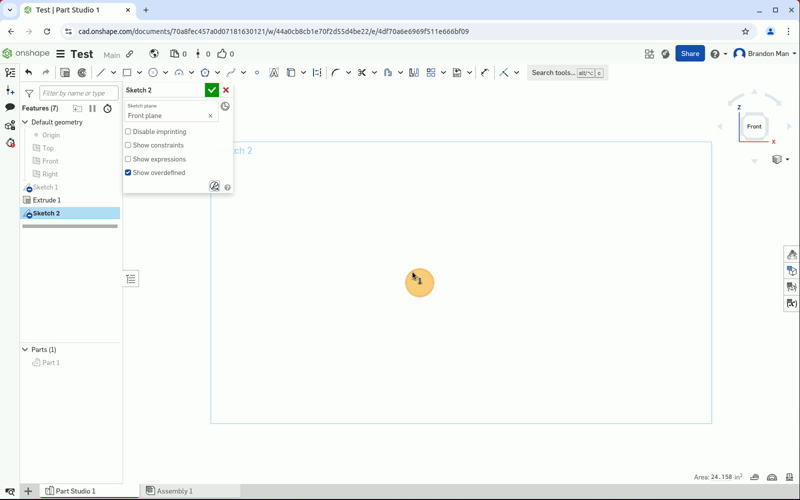
mouse_move(73, 352)
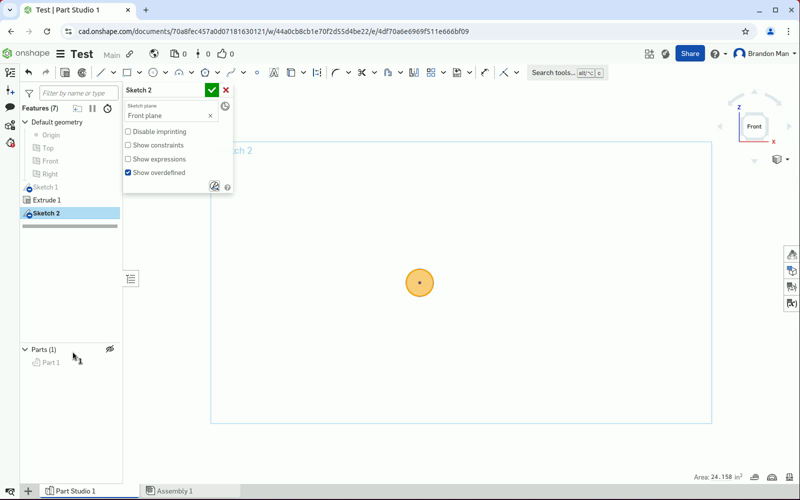
key(shift+y)
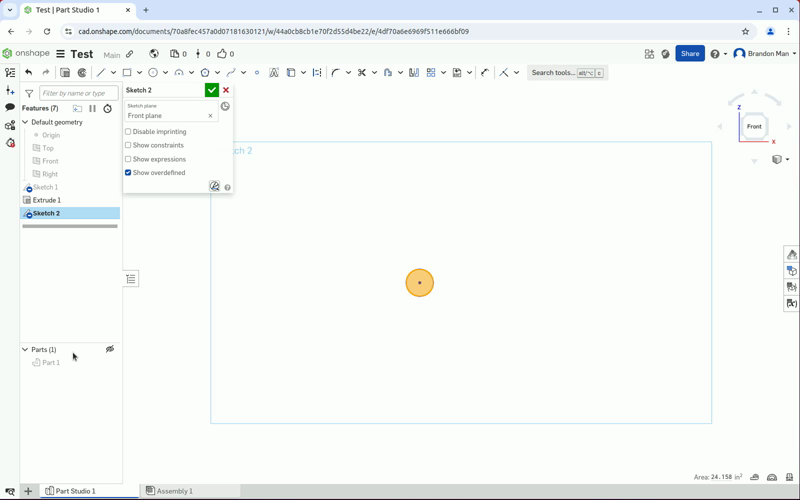
key(shift+e)
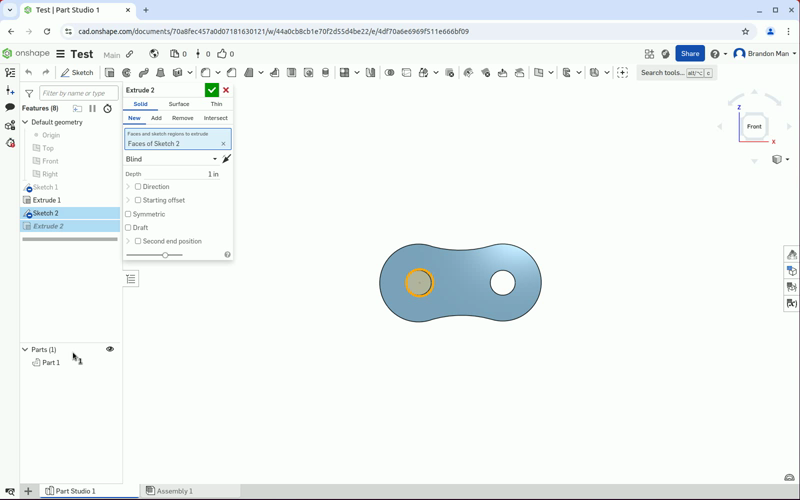
mouse_move(143, 106)
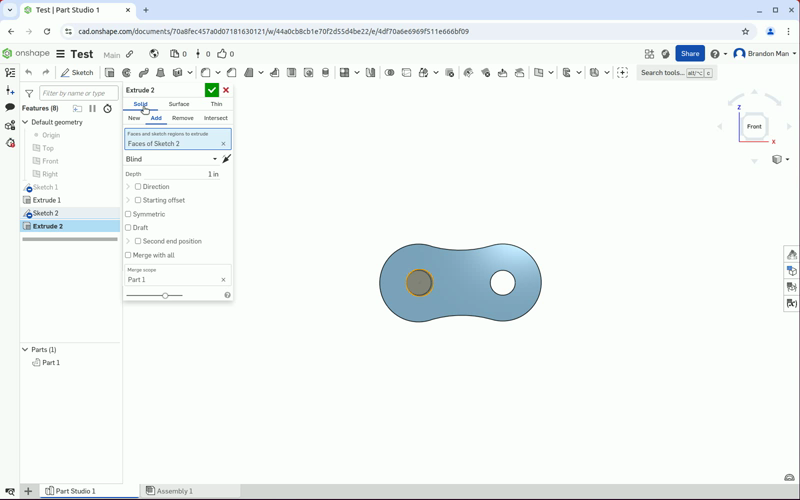
click(143, 106)
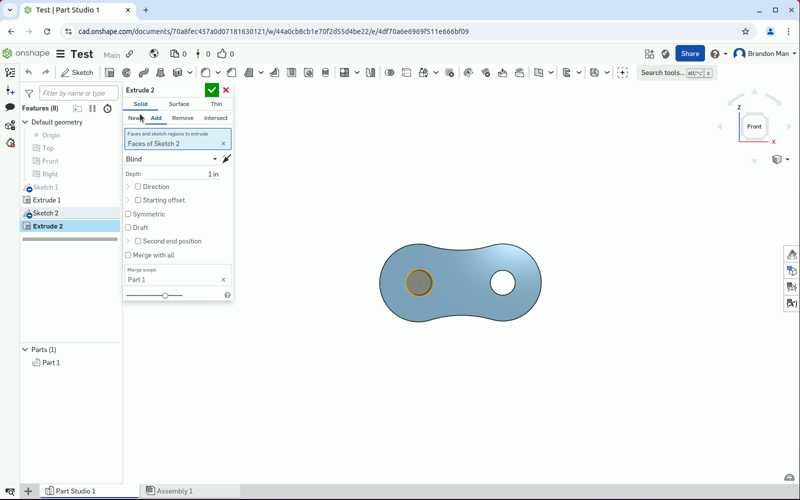
mouse_move(137, 120)
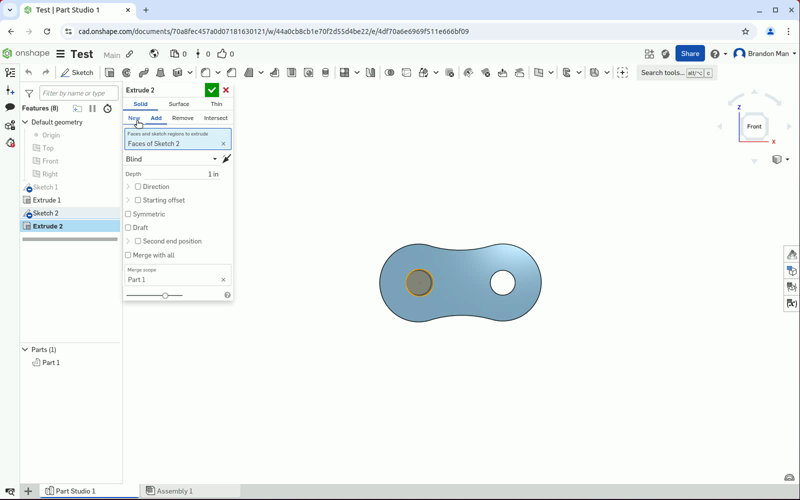
click(137, 120)
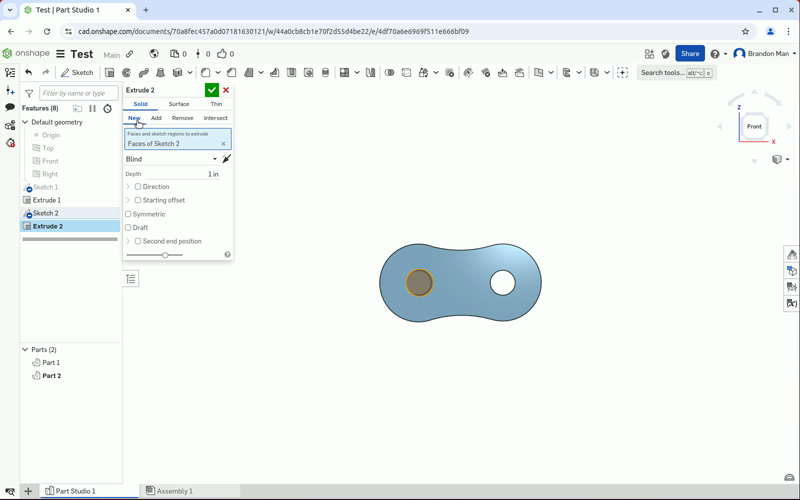
key(tab, 4)
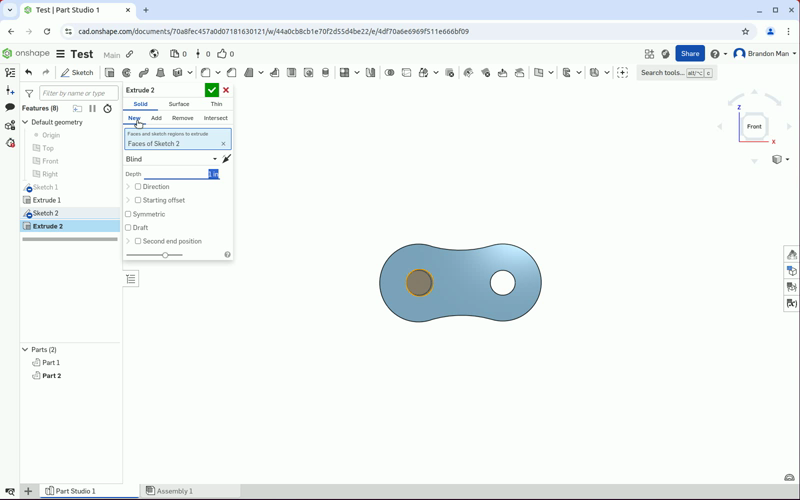
text(23.108)
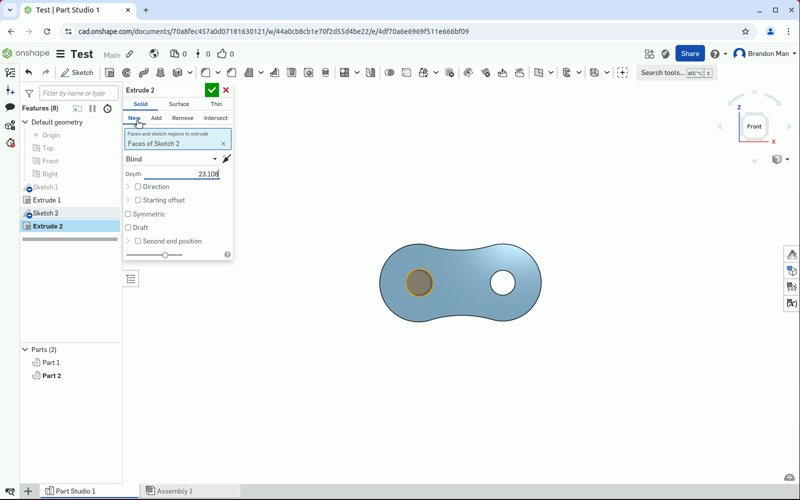
key(enter)
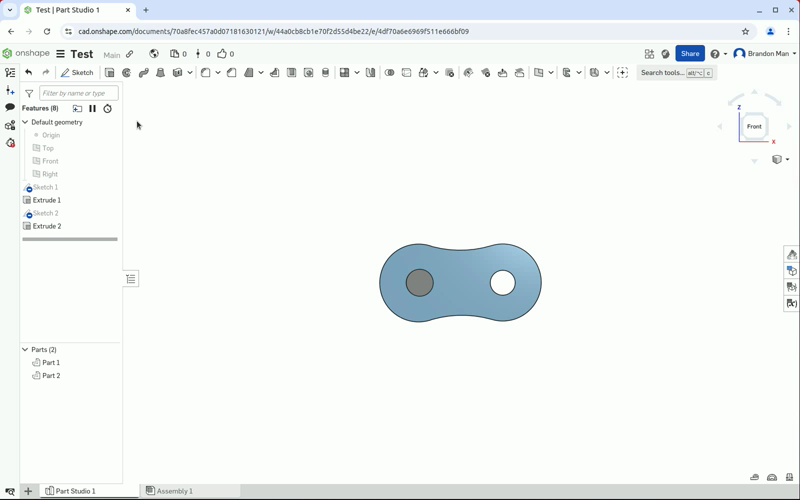
key(shift+h)
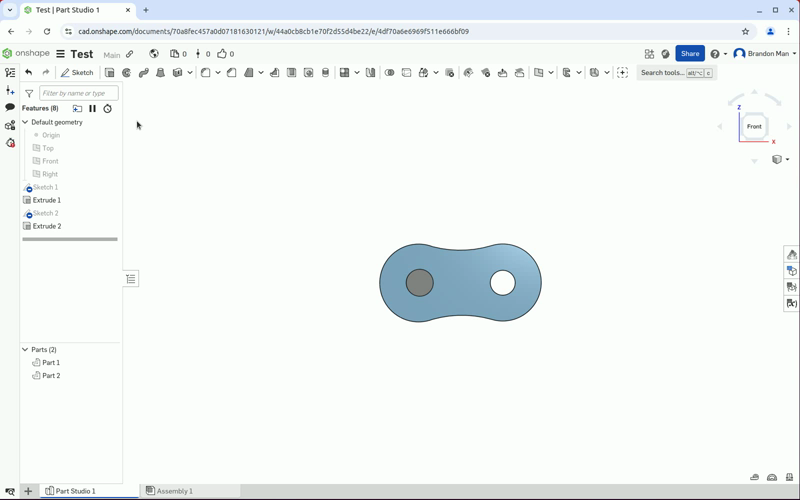
key(shift+h)
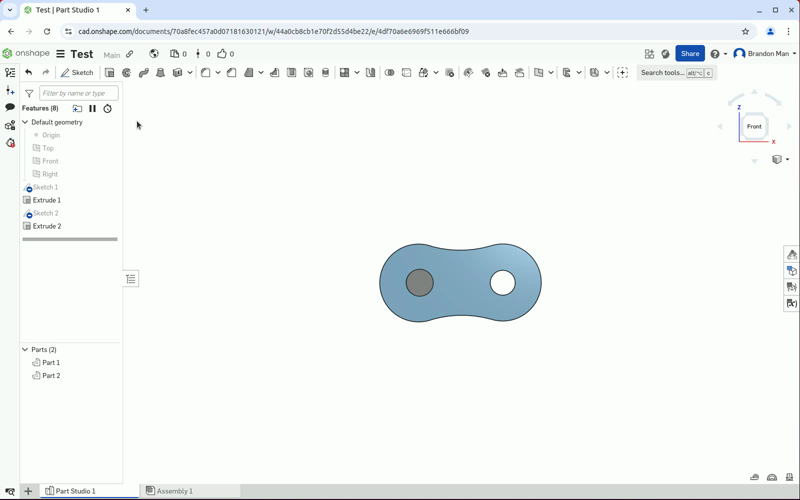
mouse_move(73, 189)
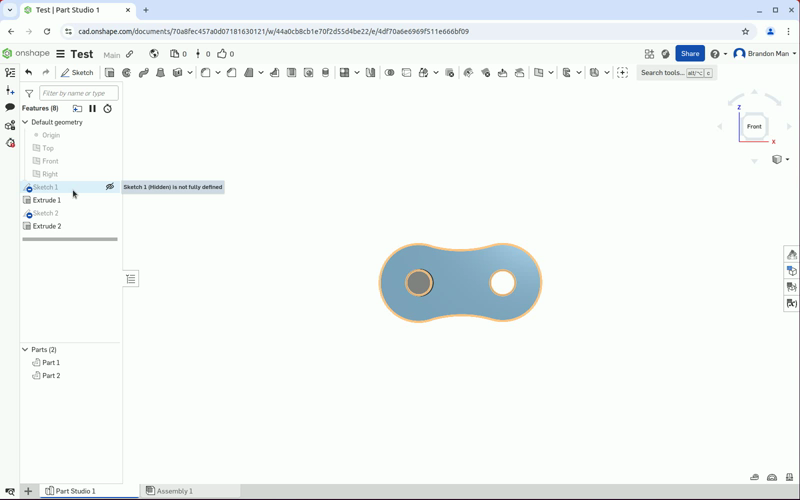
click(73, 189)
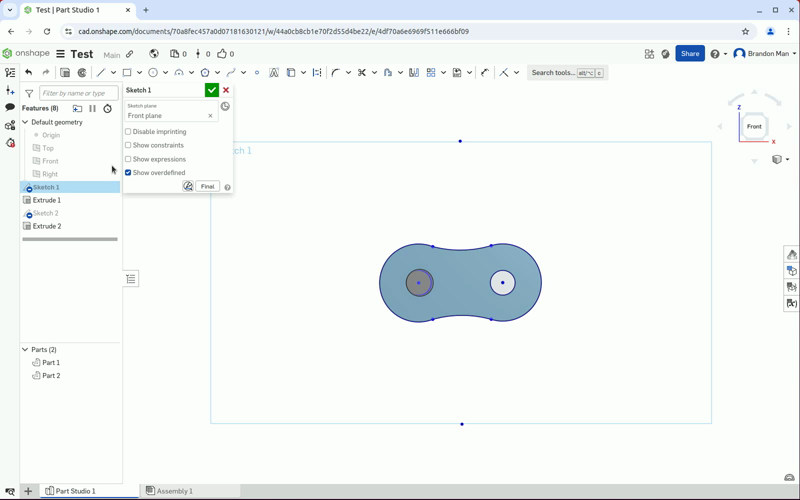
mouse_move(229, 92)
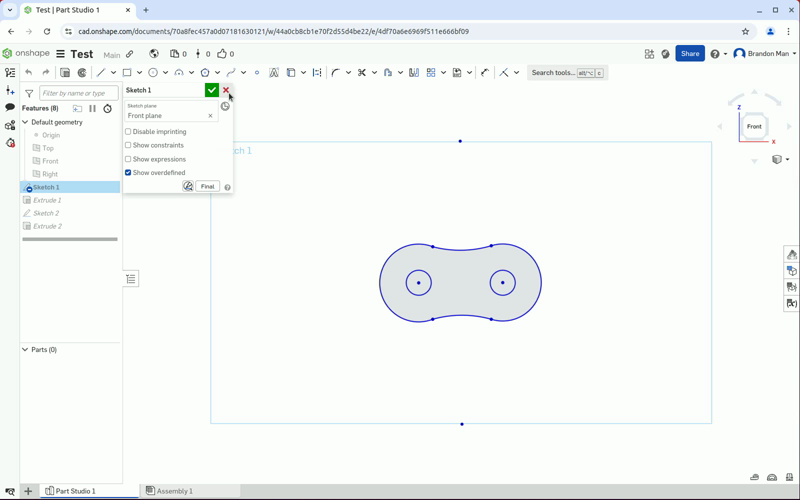
click(229, 92)
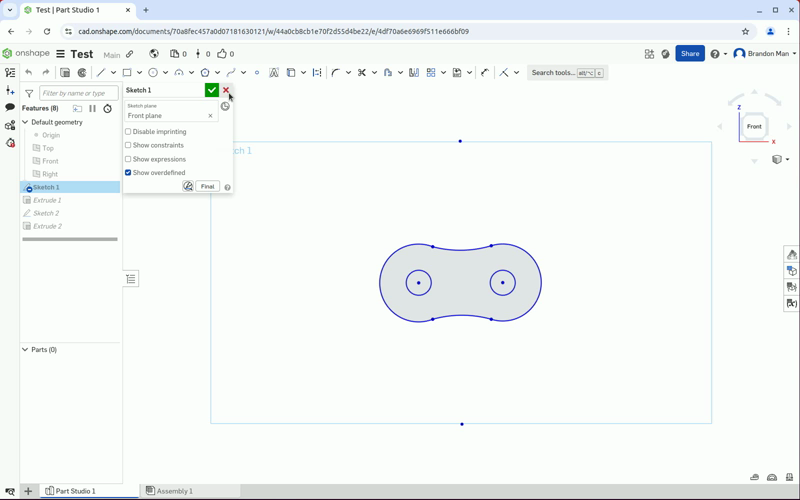
key(shift+s)
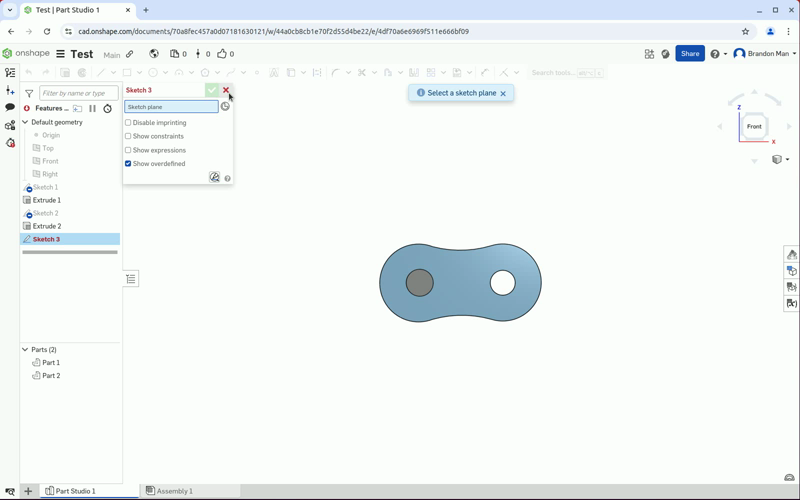
mouse_move(73, 163)
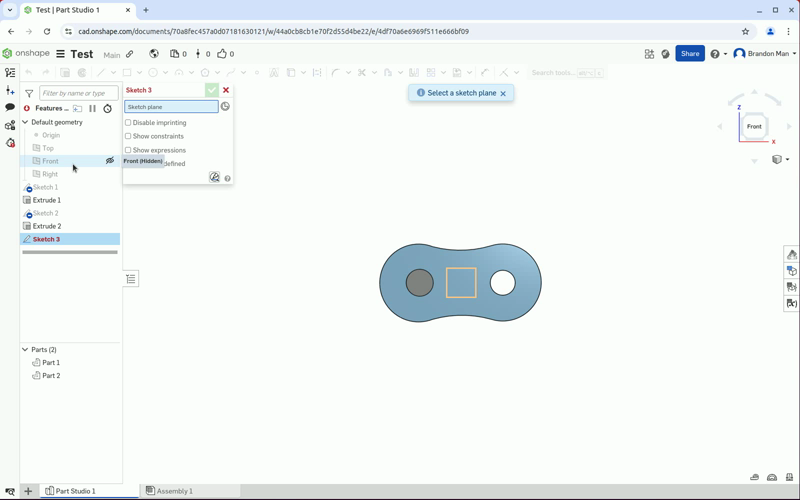
click(73, 163)
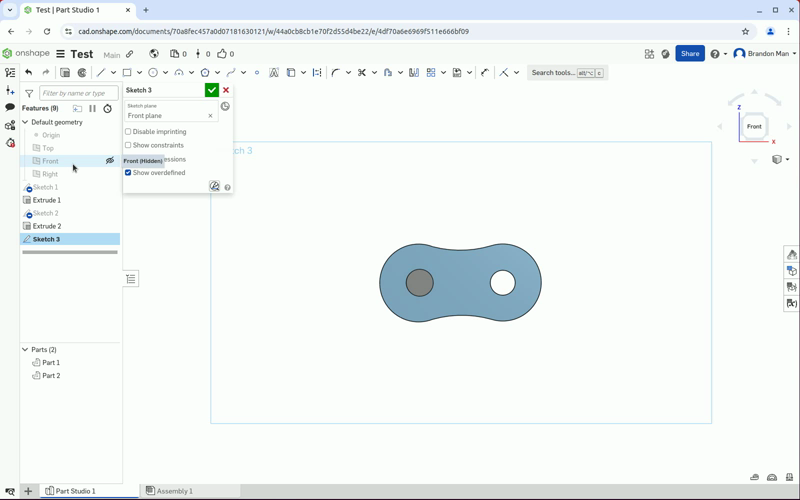
mouse_move(73, 352)
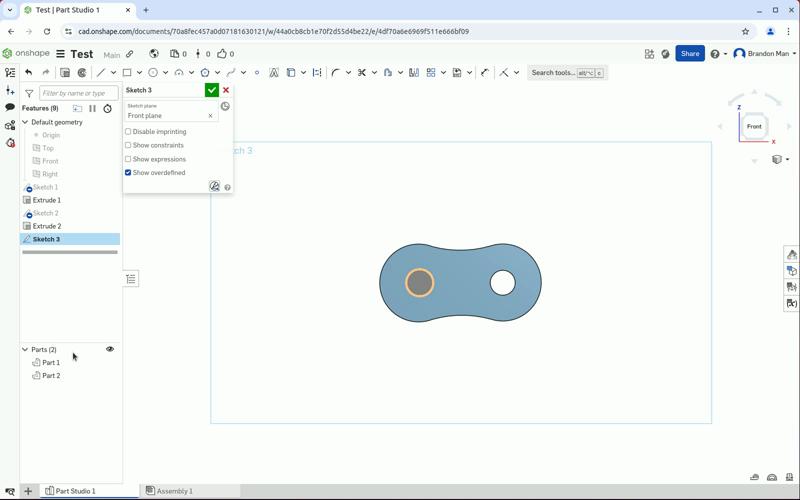
key(y)
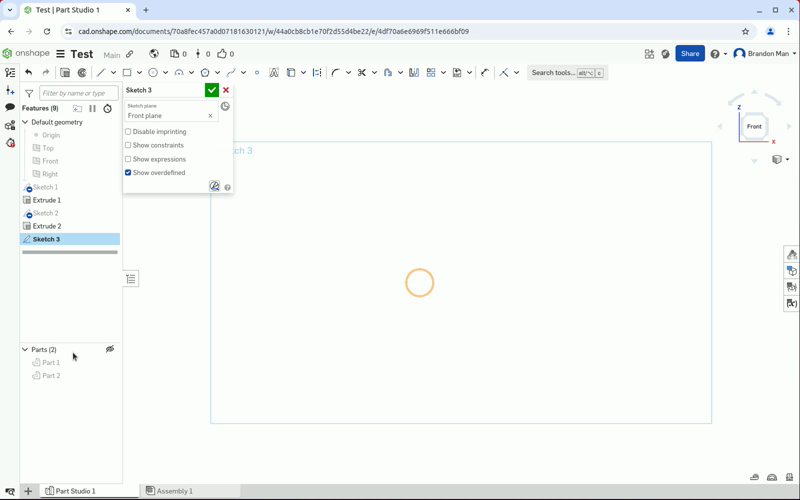
key(c)
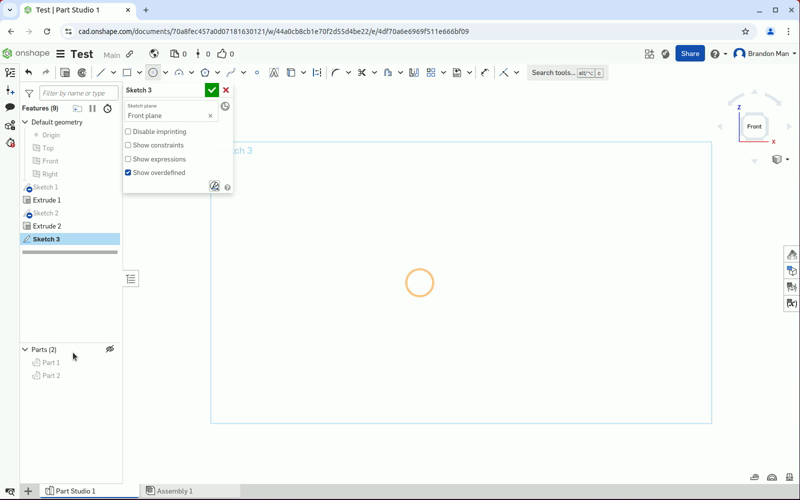
key_down(shift)
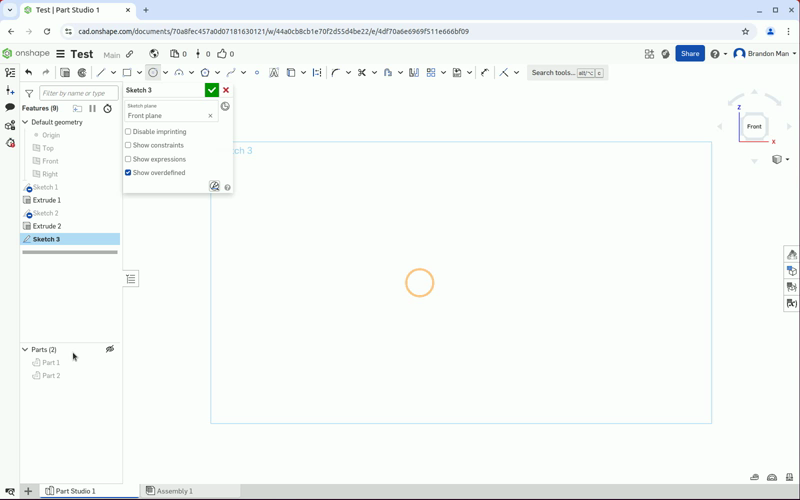
mouse_move(419, 282)
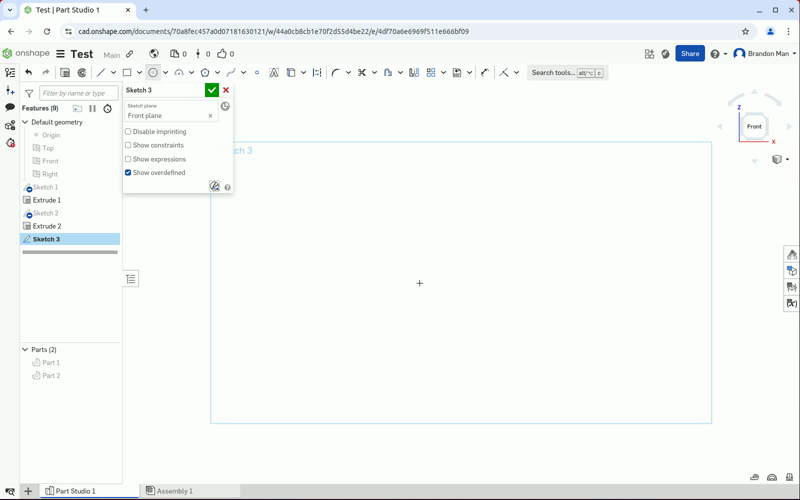
click(419, 282)
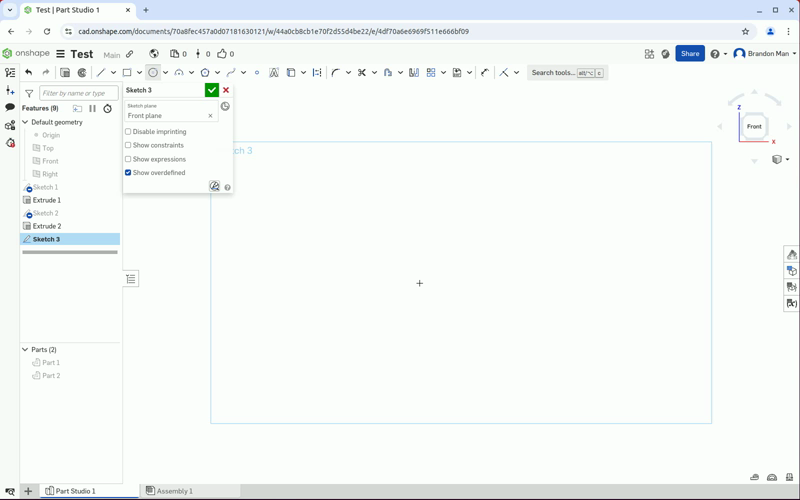
key_up(shift)
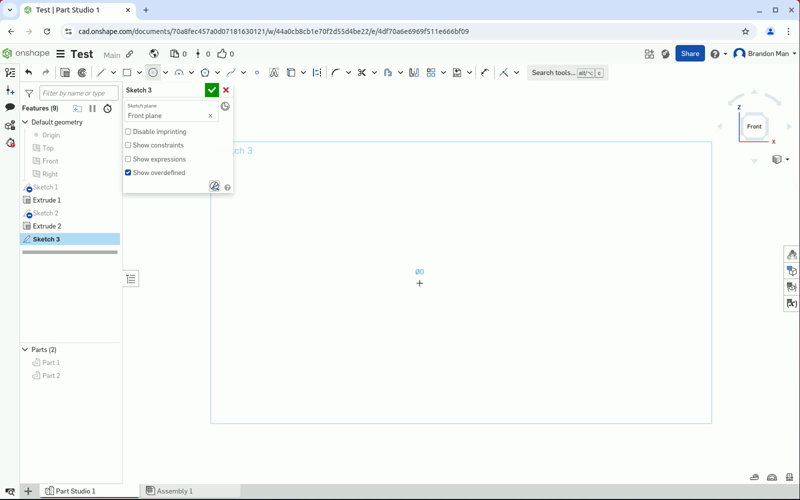
mouse_move(446, 282)
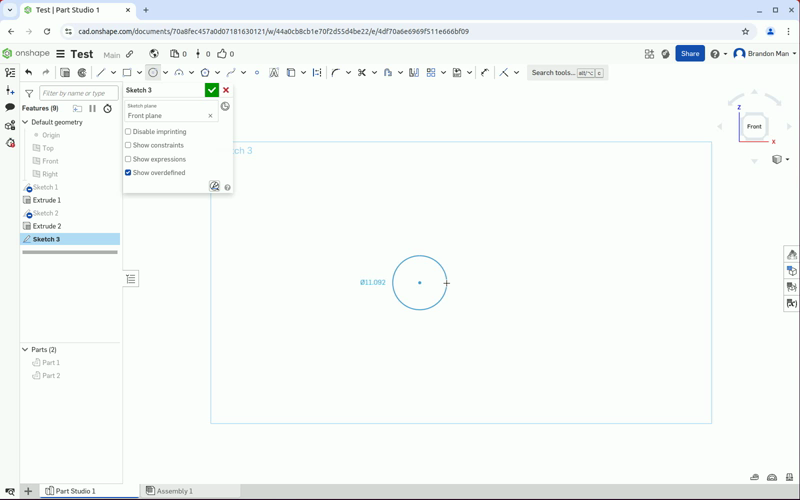
click(446, 282)
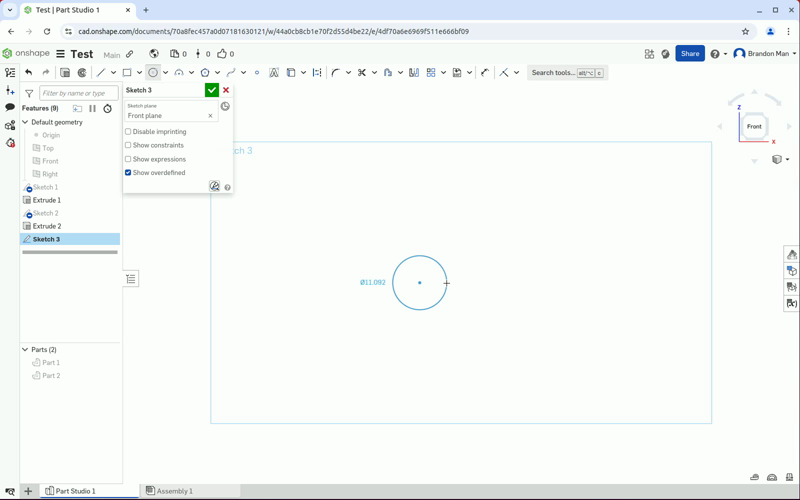
key(esc)
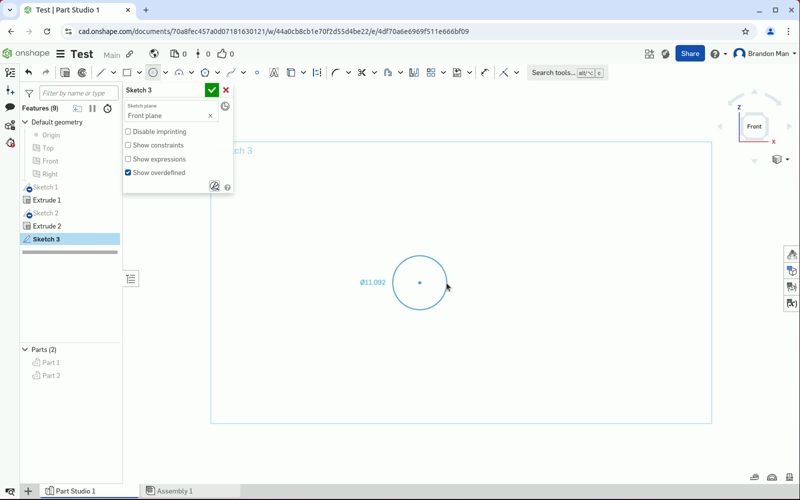
key(c)
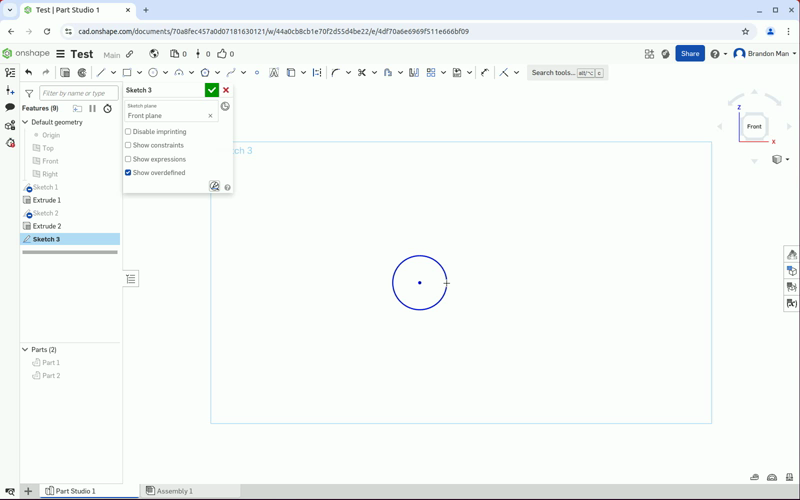
key_down(shift)
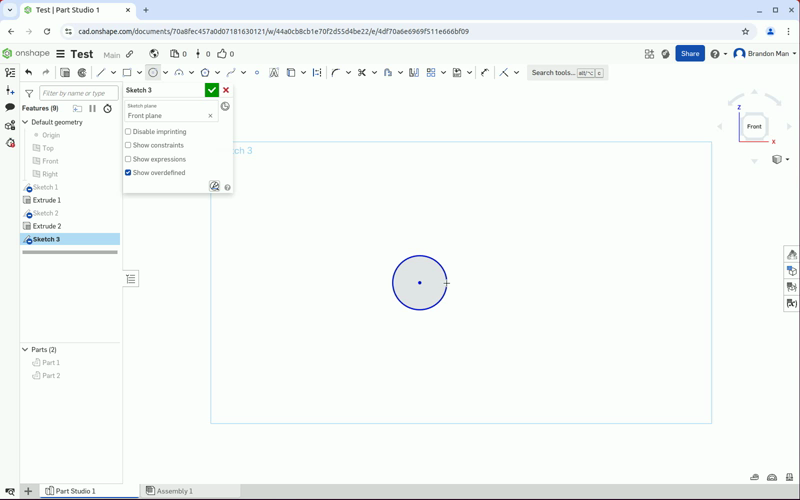
mouse_move(419, 282)
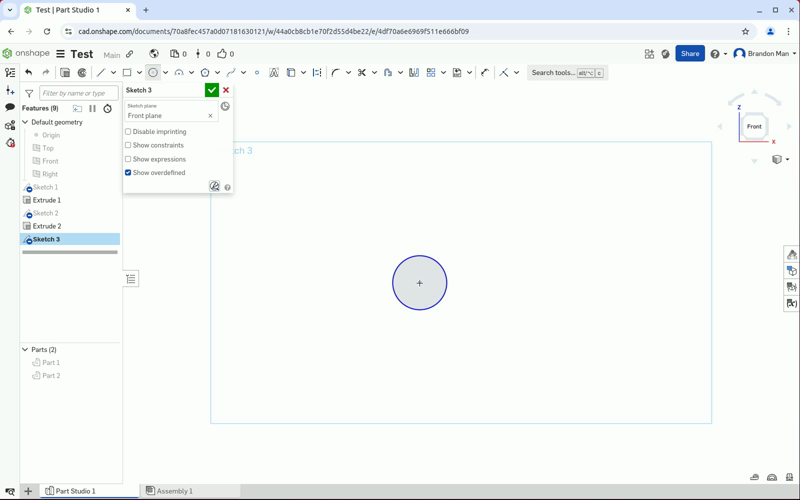
click(419, 282)
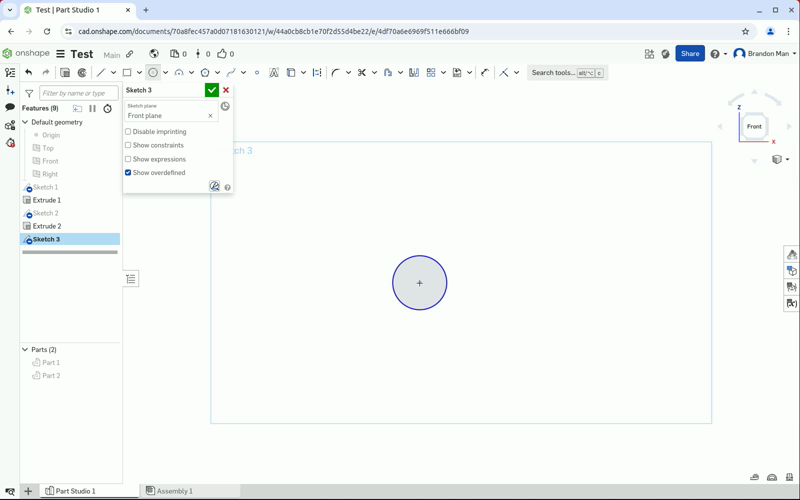
key_up(shift)
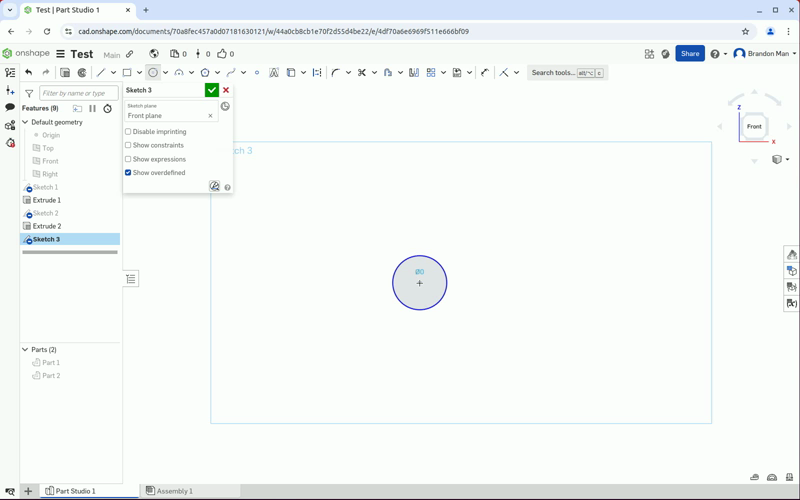
mouse_move(433, 282)
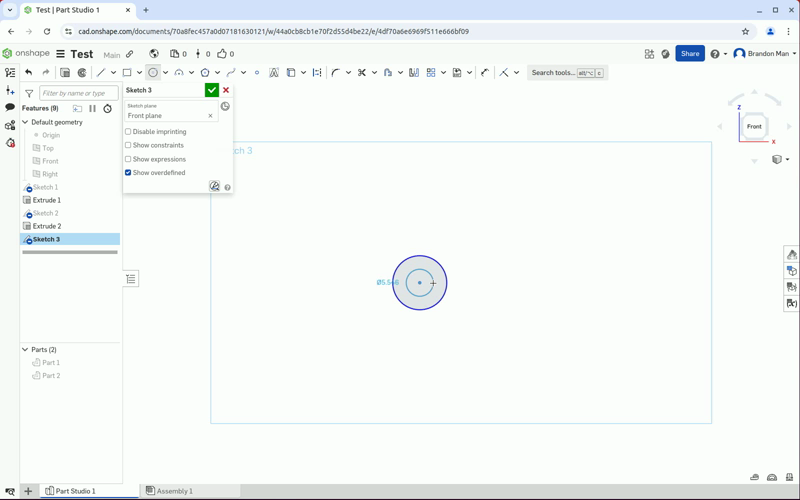
click(433, 282)
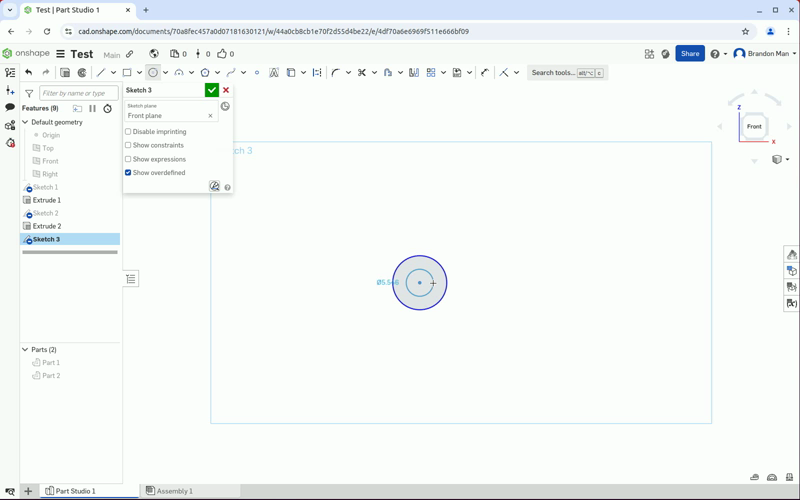
key(esc)
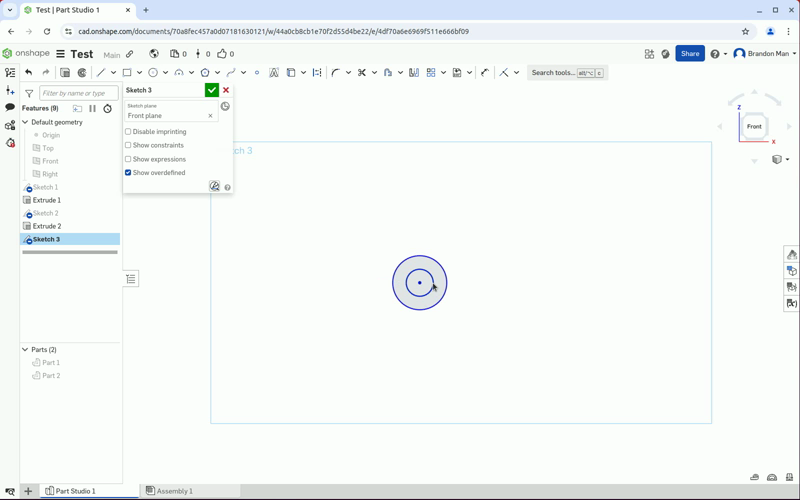
mouse_move(404, 288)
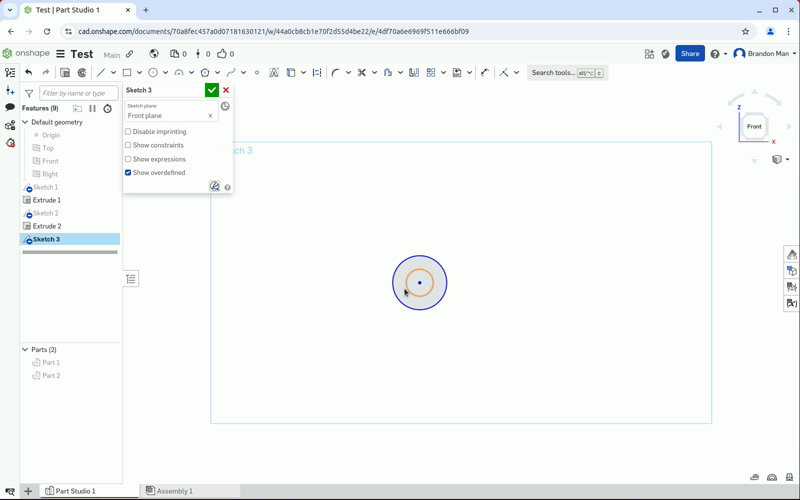
scroll(6)
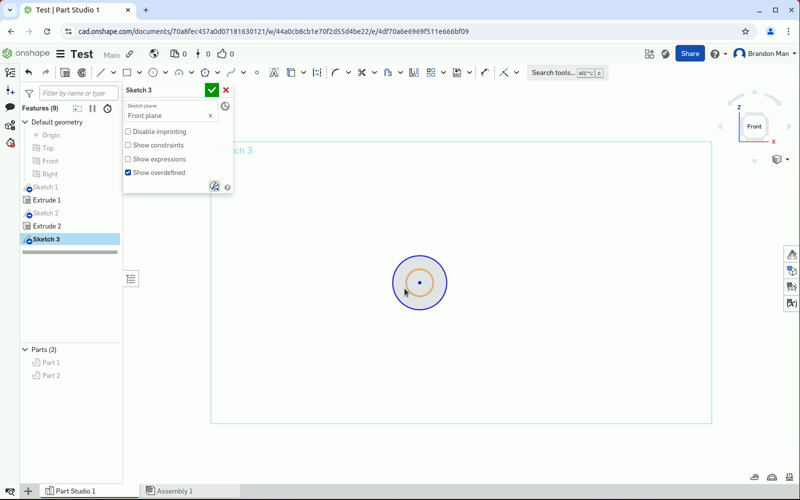
scroll(6)
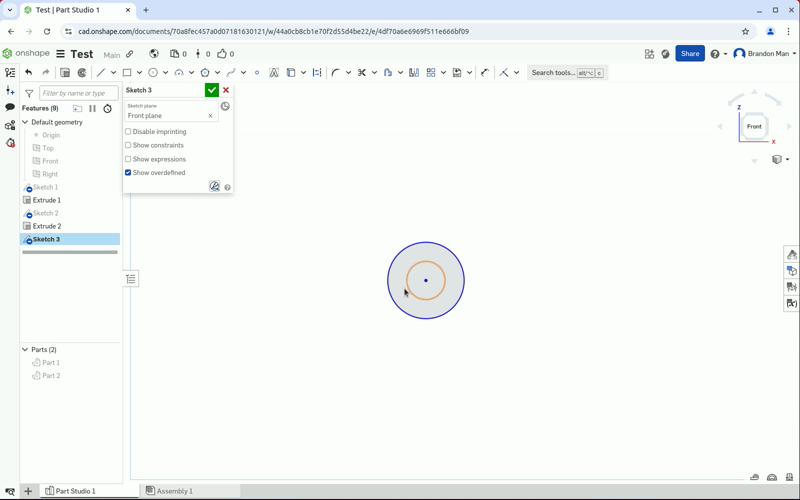
scroll(6)
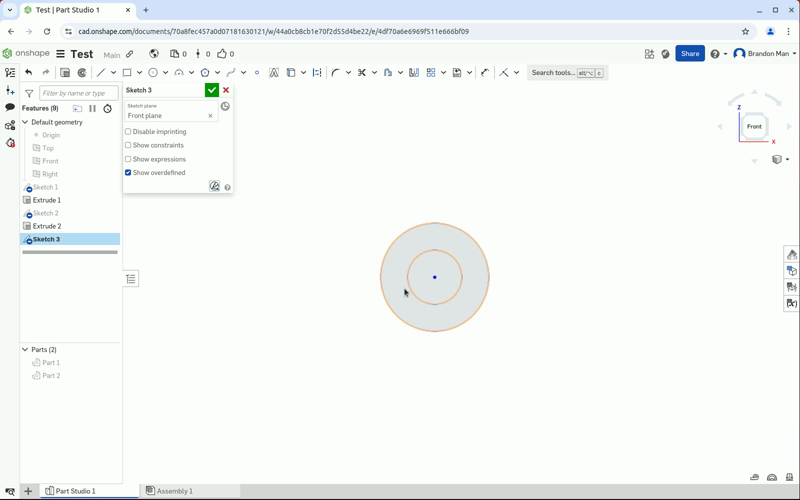
scroll(6)
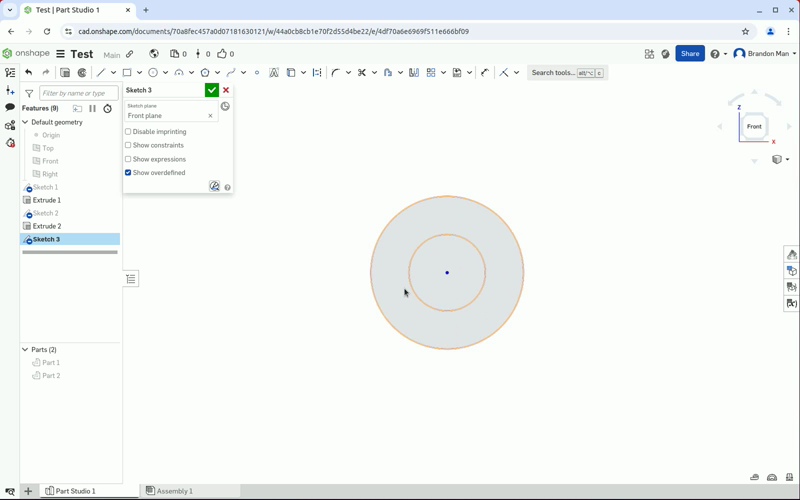
scroll(6)
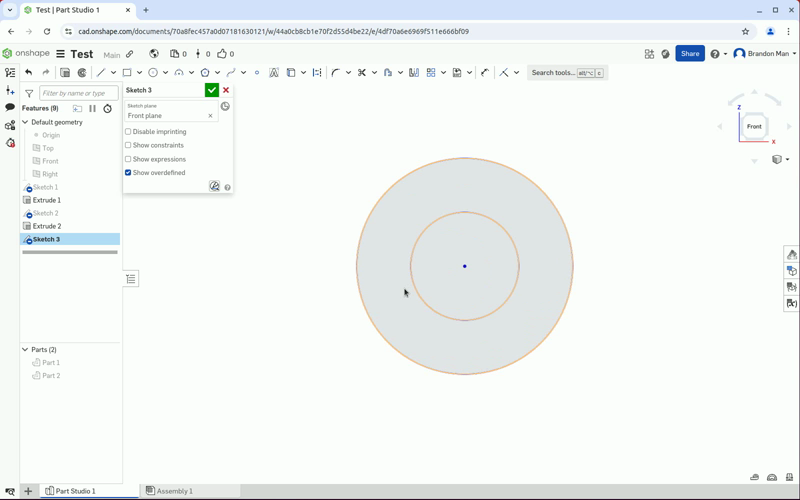
scroll(6)
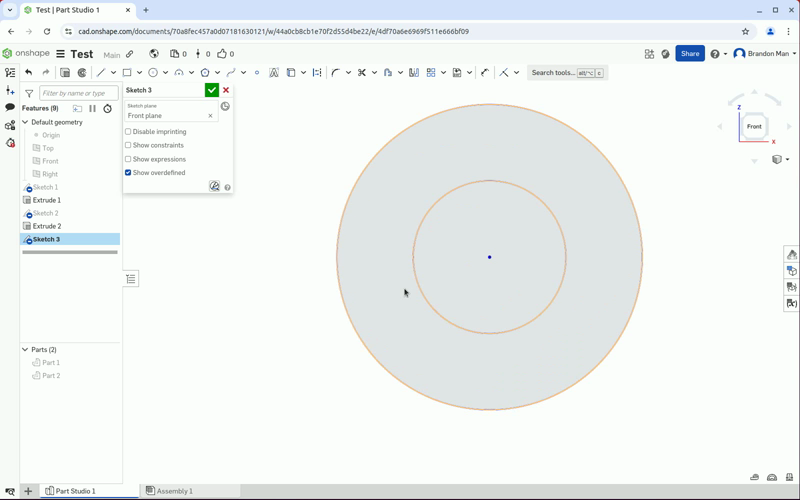
scroll(6)
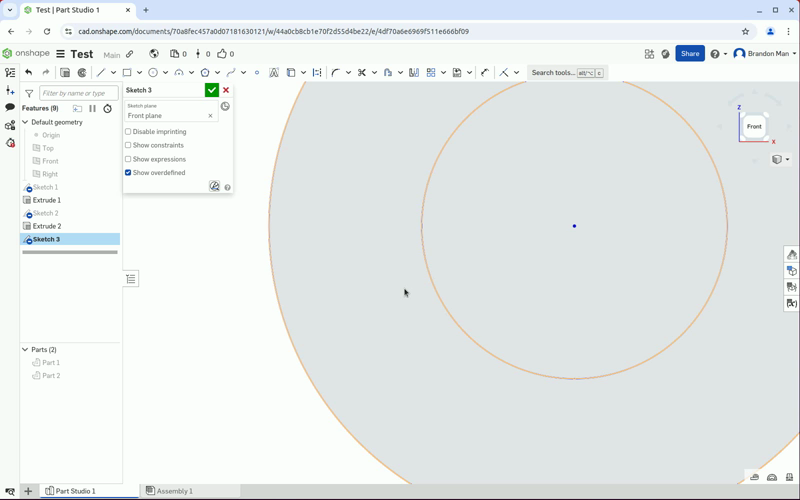
click(404, 288)
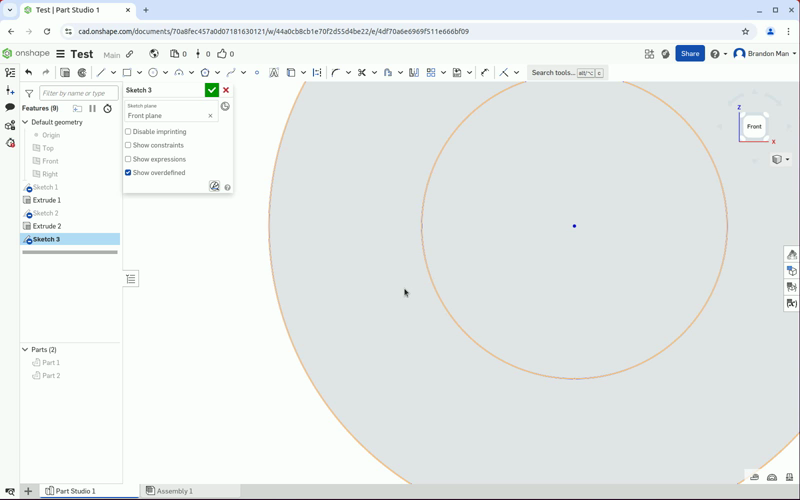
scroll(-6)
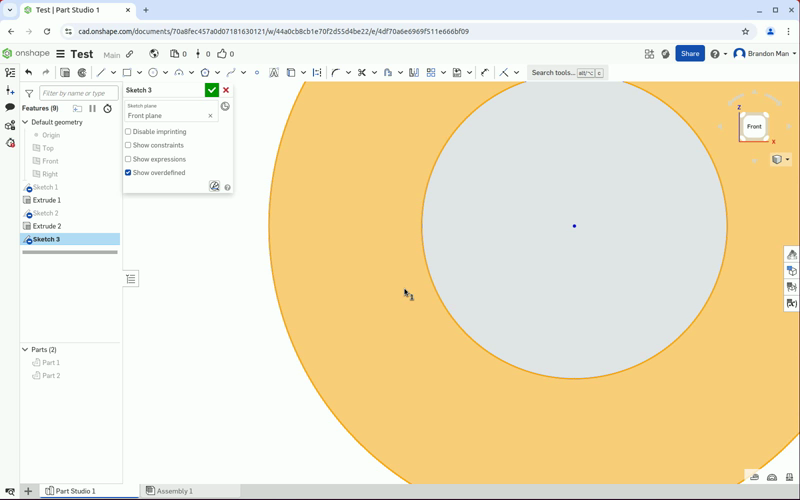
scroll(-6)
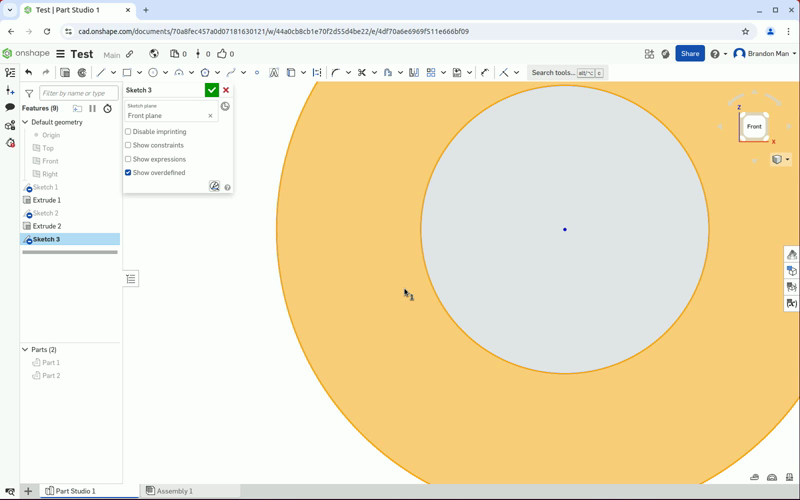
scroll(-6)
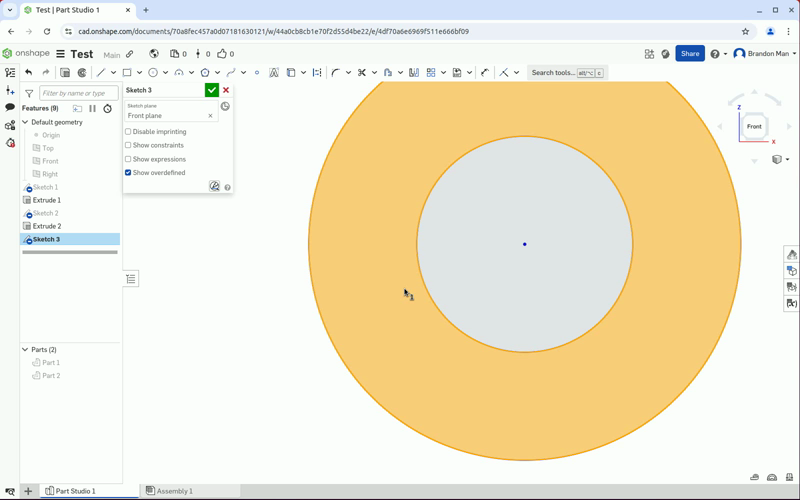
scroll(-6)
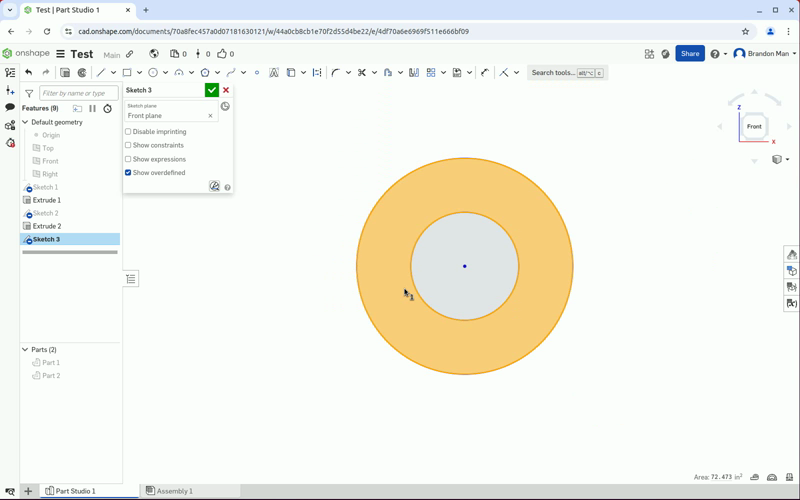
scroll(-6)
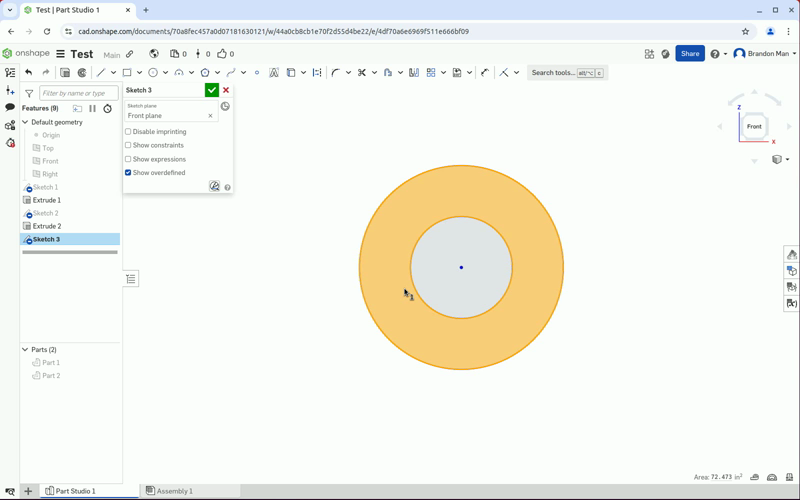
scroll(-6)
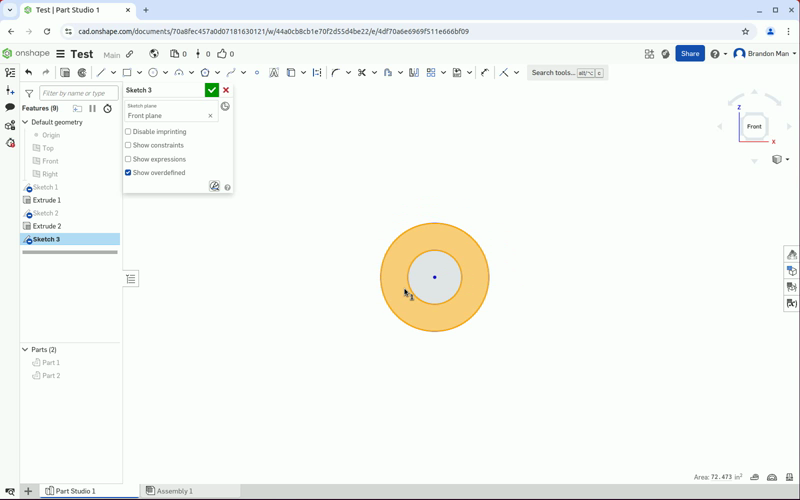
scroll(-6)
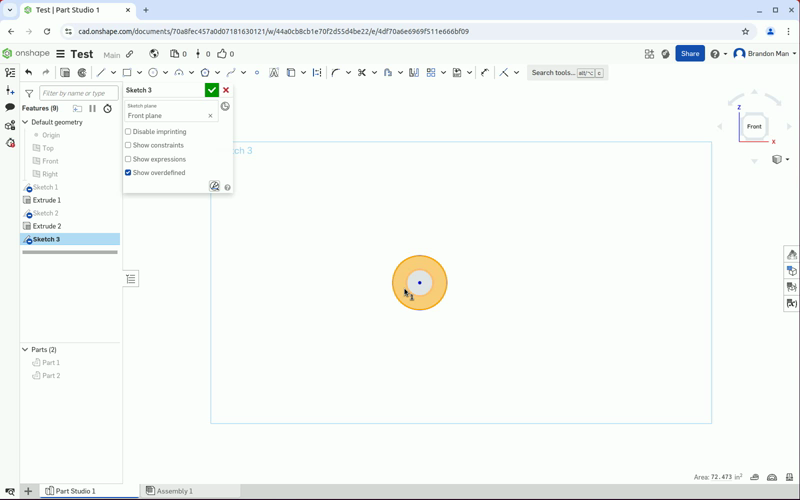
mouse_move(73, 352)
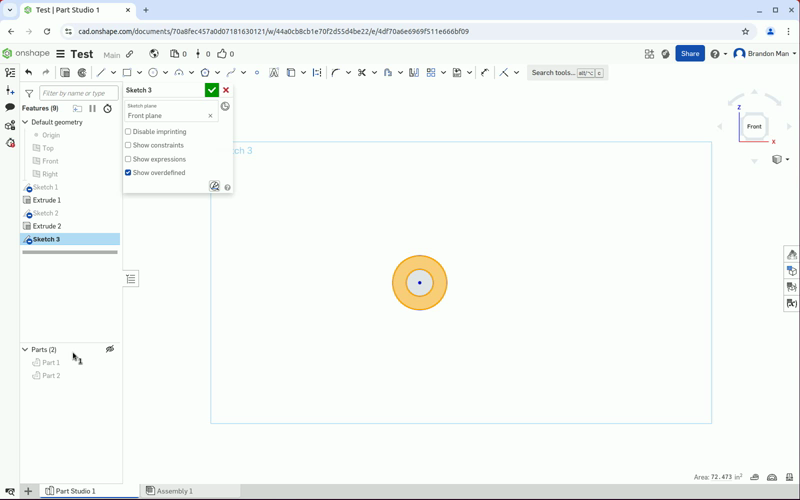
key(shift+y)
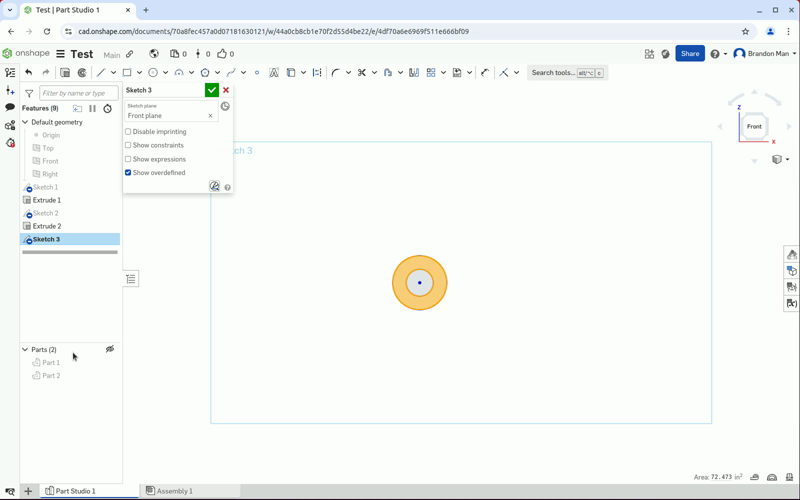
key(shift+e)
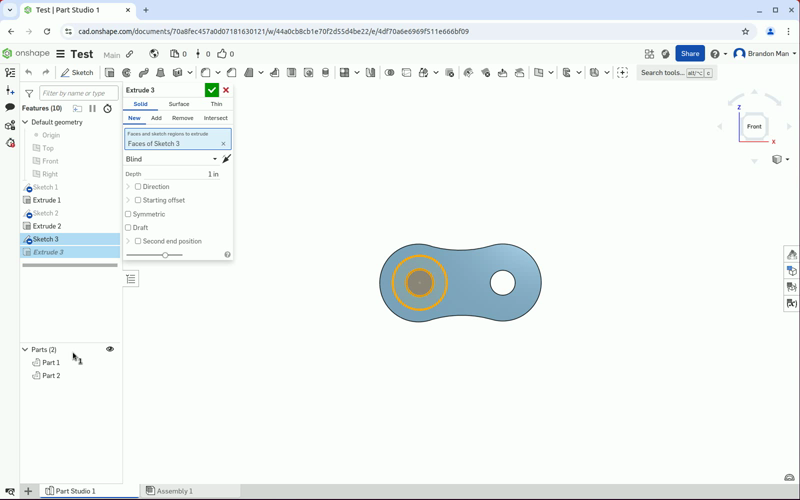
mouse_move(143, 106)
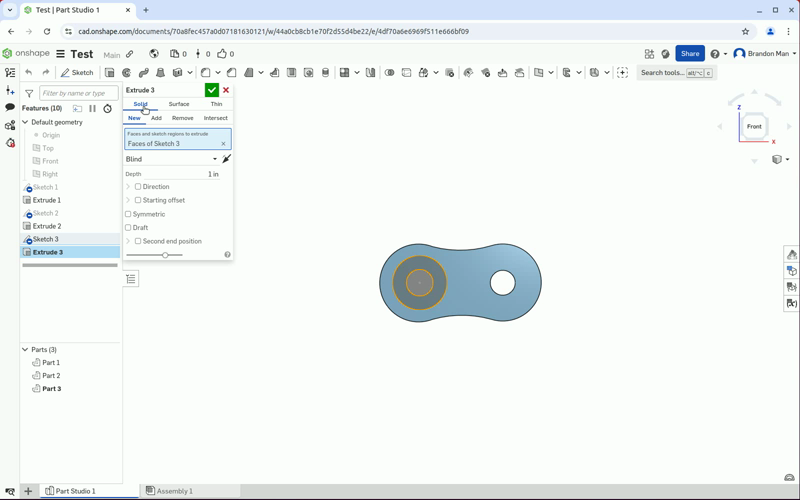
click(143, 106)
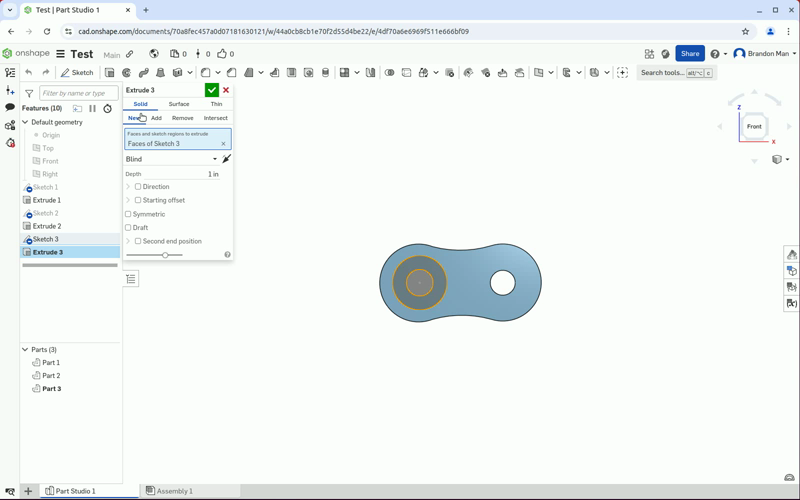
mouse_move(137, 120)
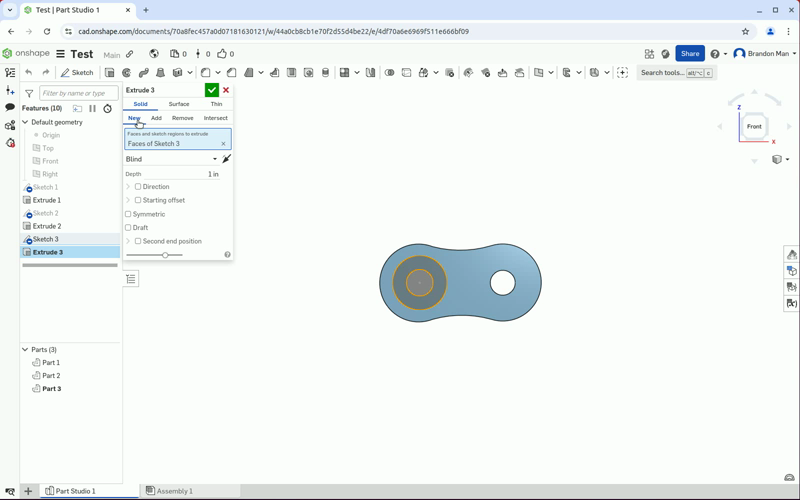
click(137, 120)
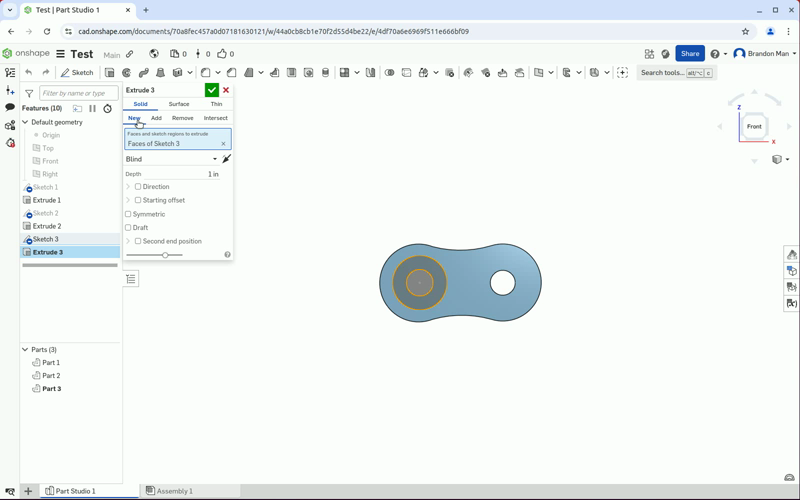
key(tab, 4)
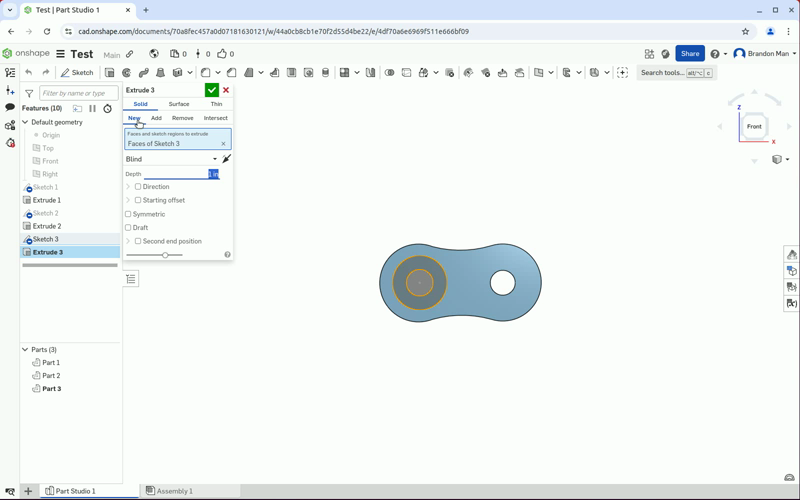
text(11.554)
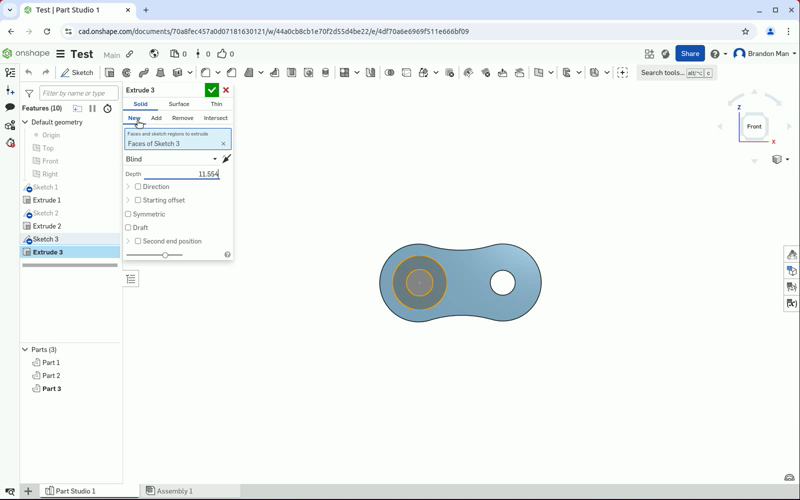
key(enter)
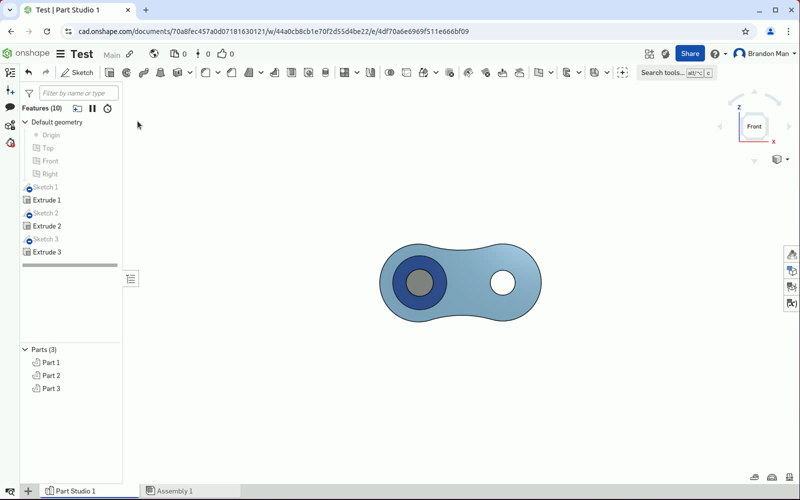
key(shift+h)
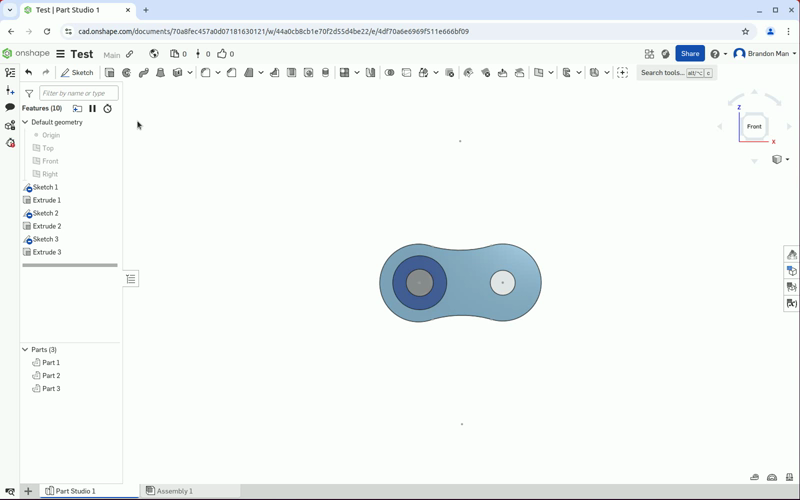
key(shift+h)
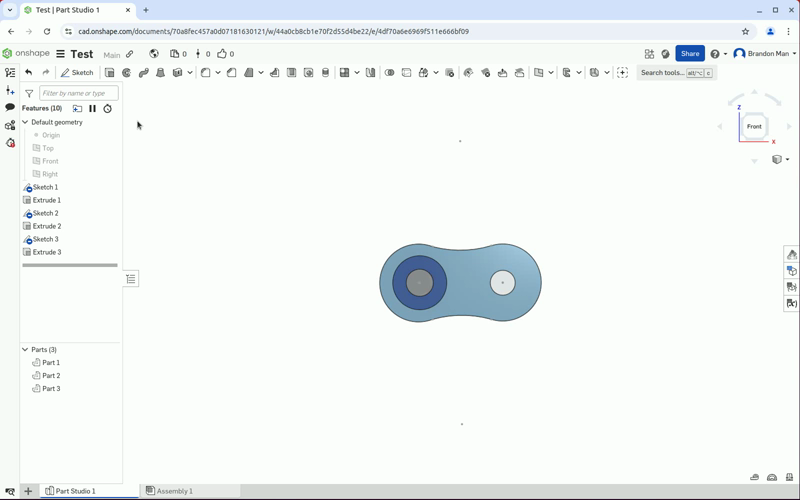
key(shift+7)
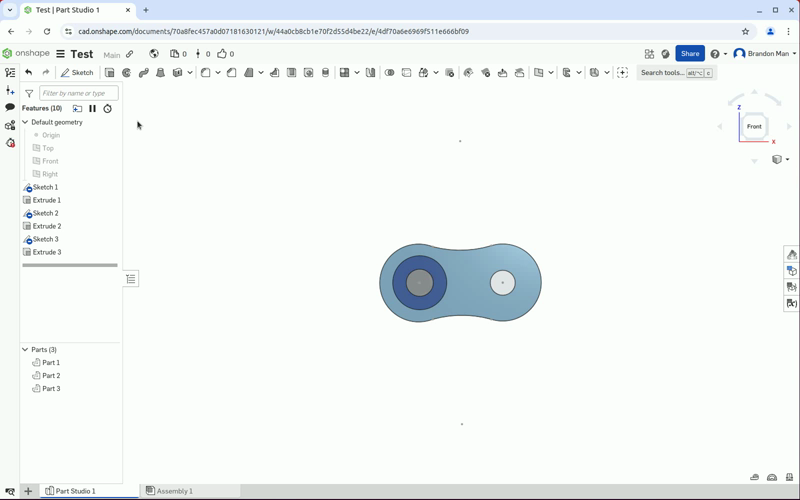
key(left, 2)
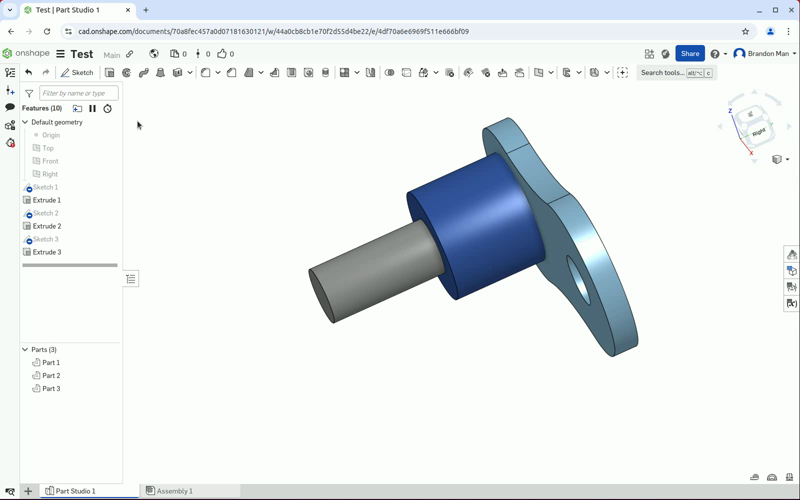
key(down, 2)
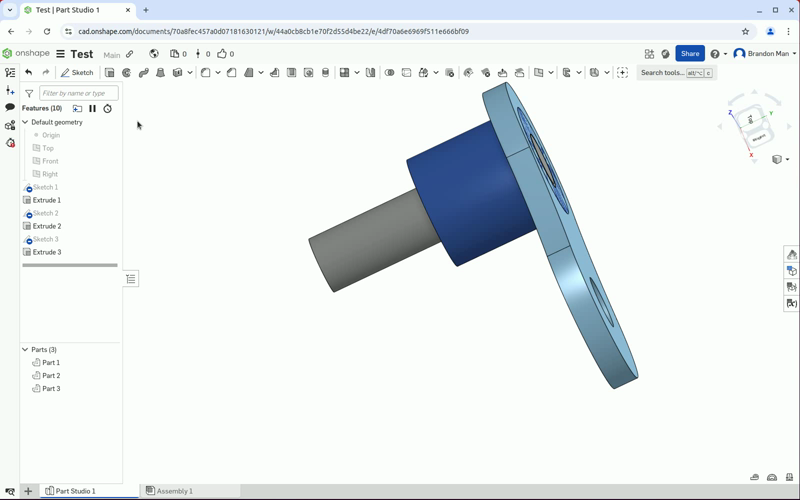
key(up, 2)
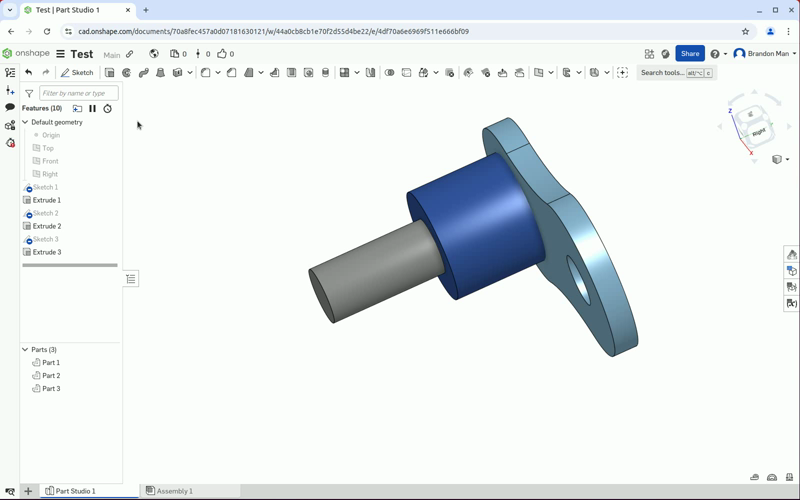
key(right, 2)
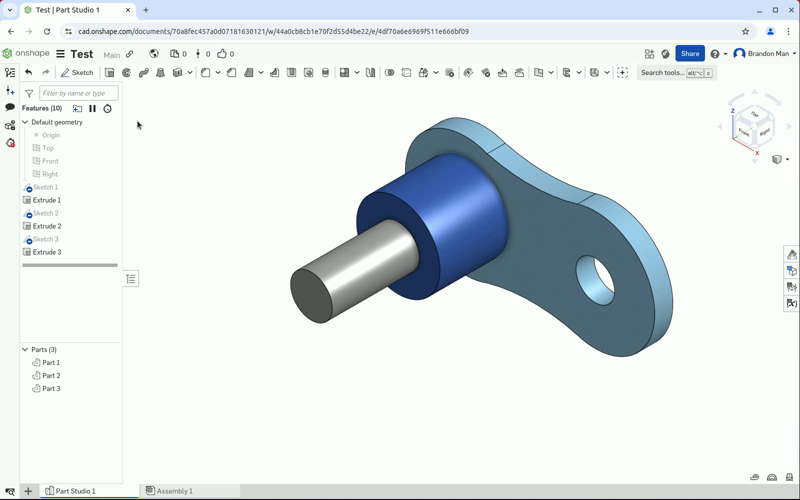
mouse_move(73, 189)
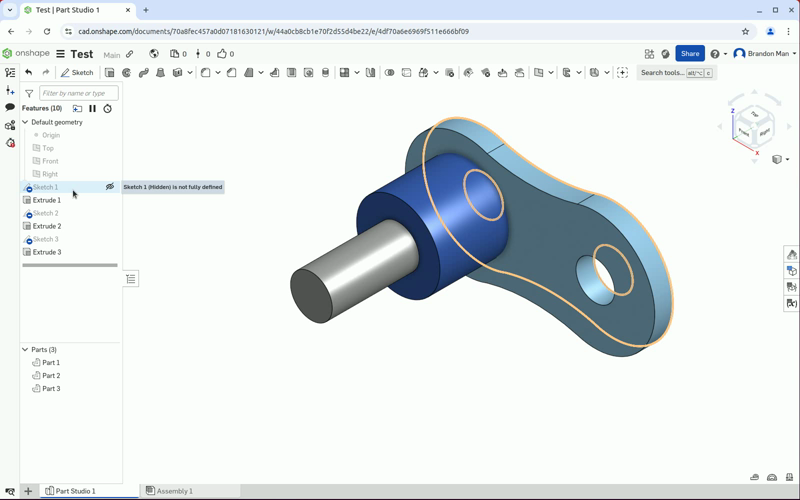
click(73, 189)